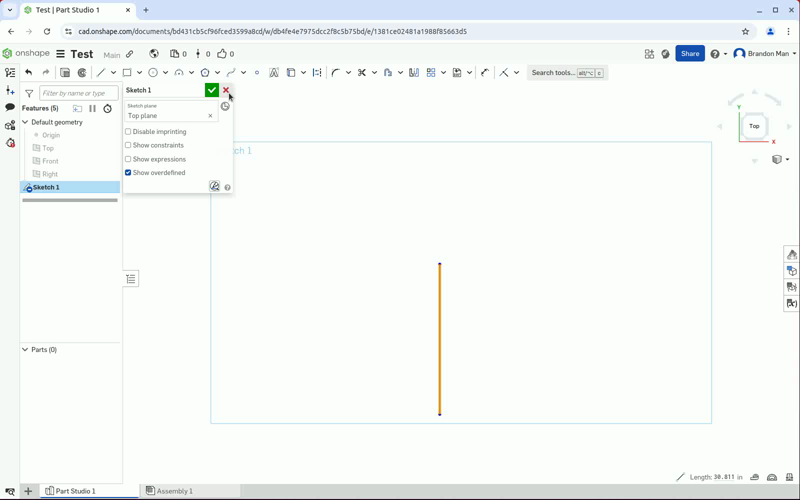
key(shift+h)
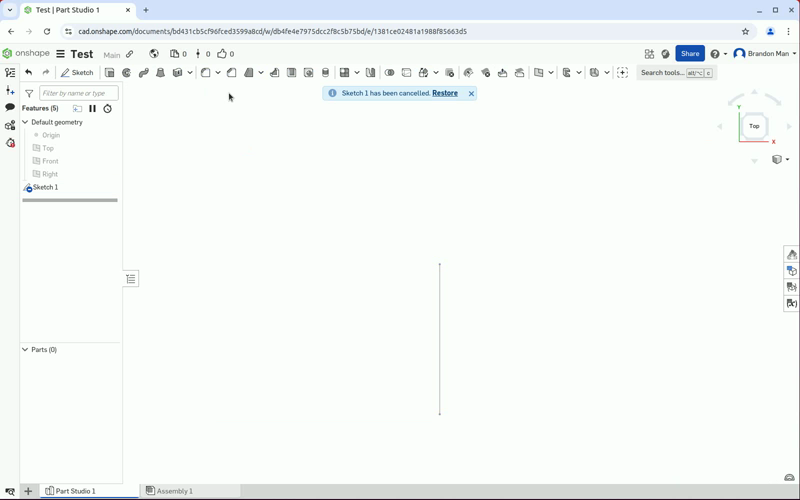
key(shift+s)
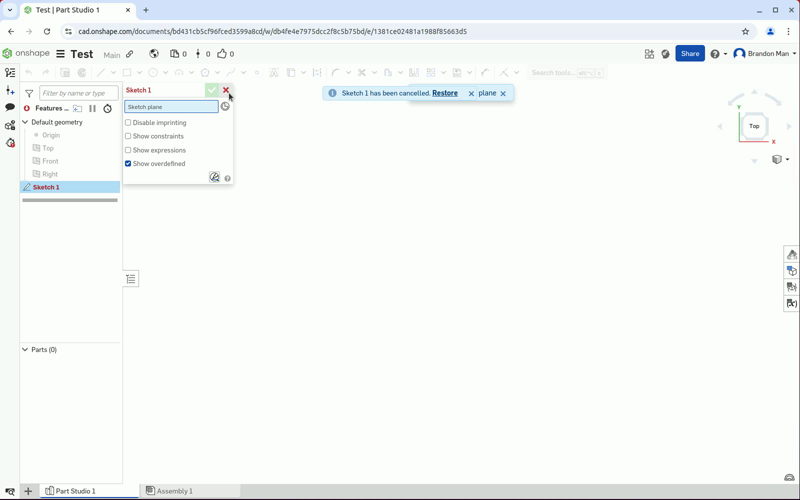
mouse_move(73, 150)
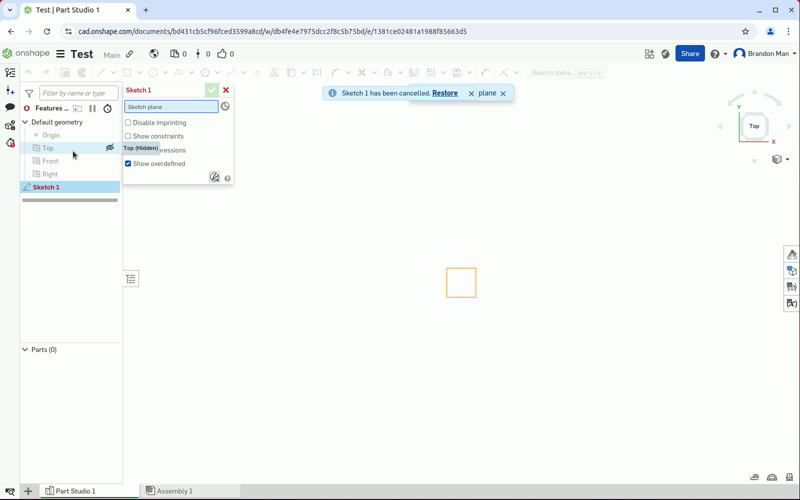
click(73, 150)
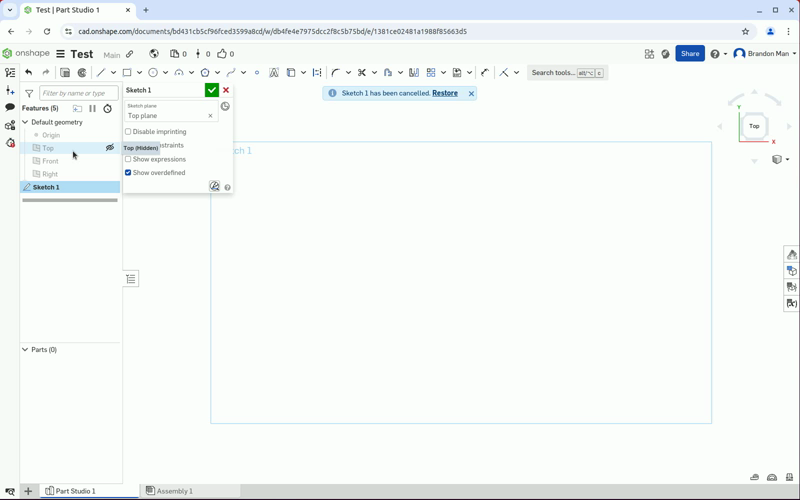
mouse_move(73, 352)
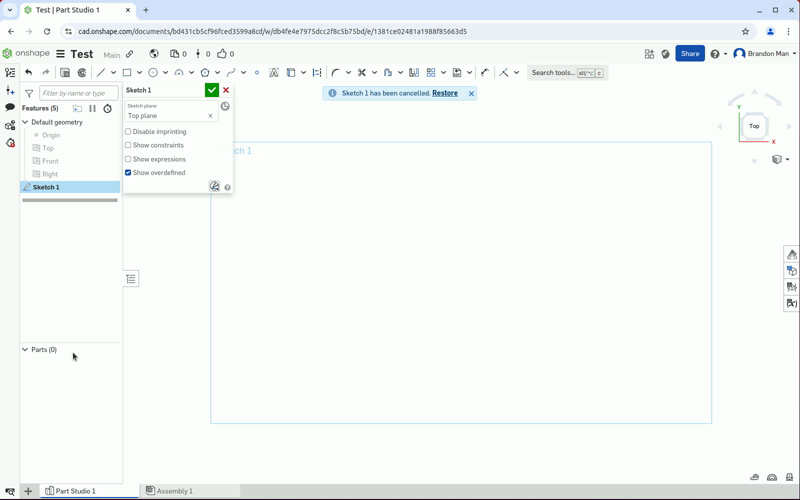
key(y)
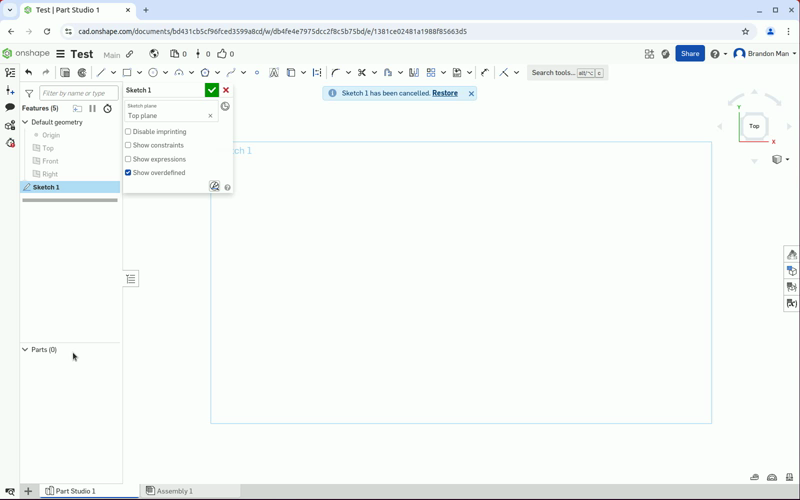
key(l)
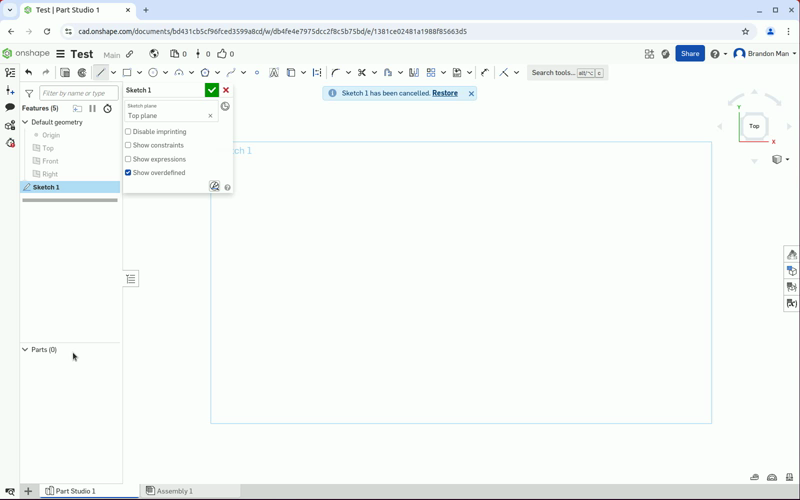
key_down(shift)
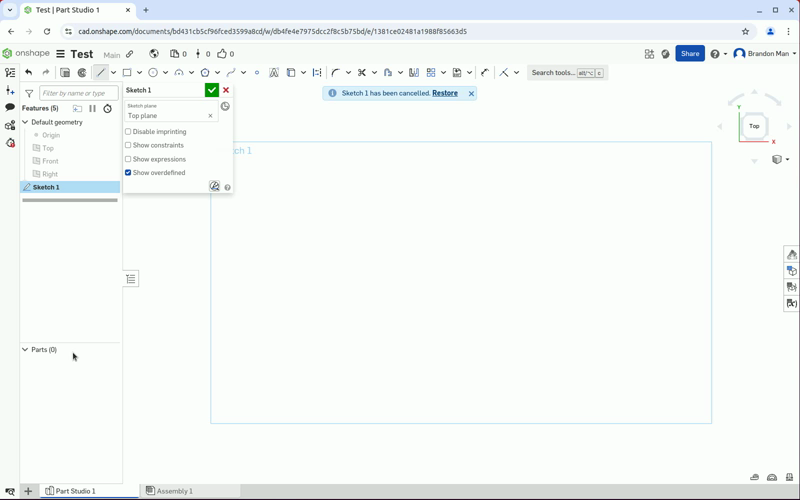
mouse_move(460, 282)
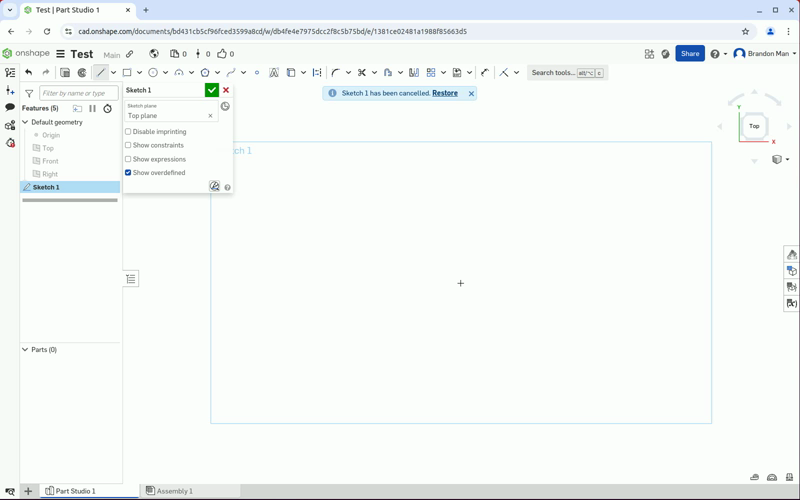
click(460, 282)
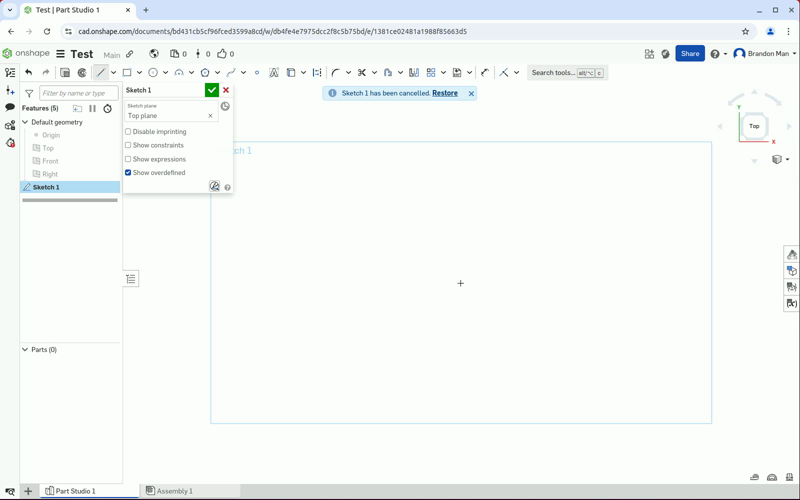
key_up(shift)
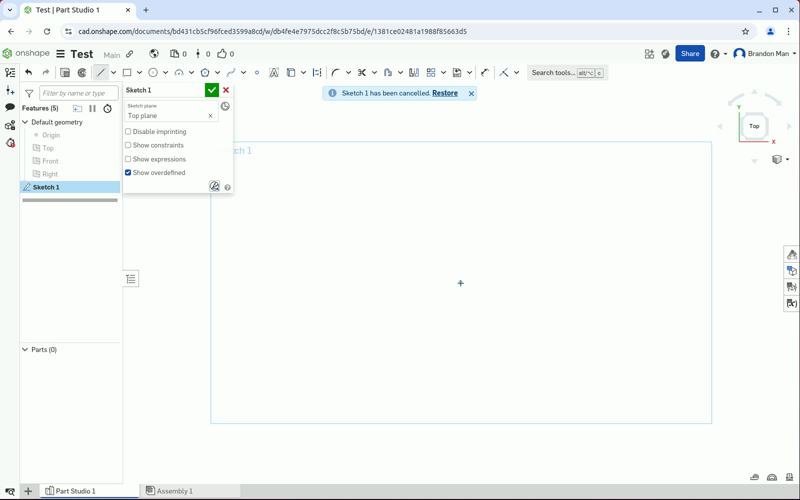
key_down(shift)
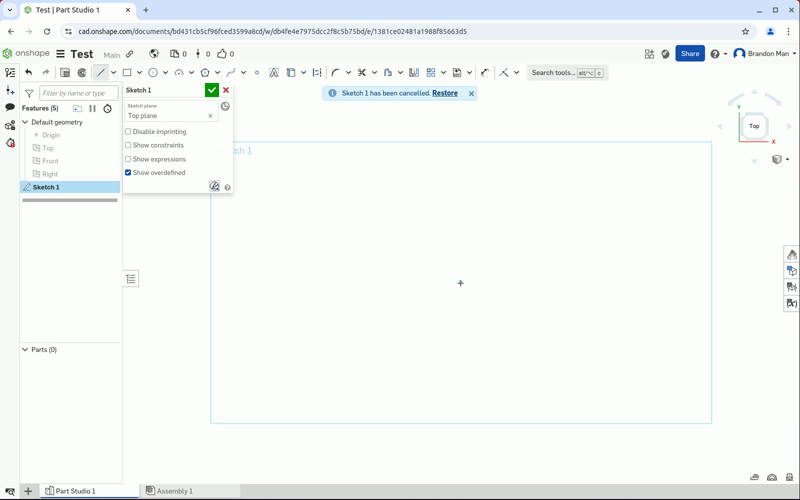
mouse_move(569, 327)
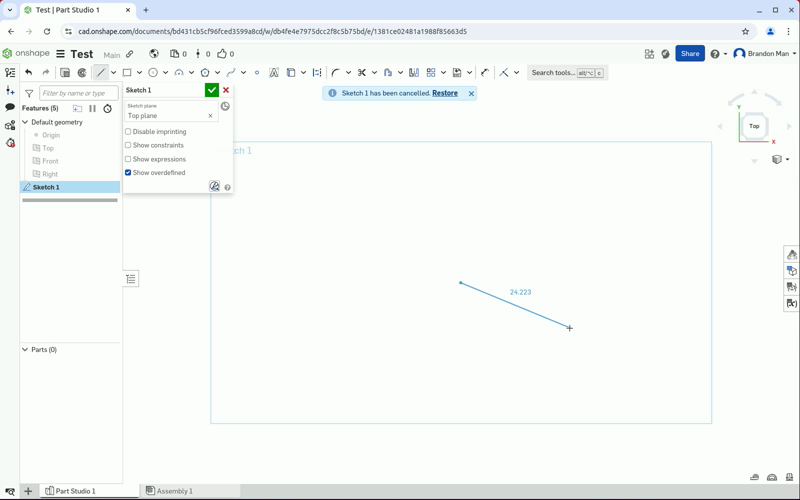
click(569, 327)
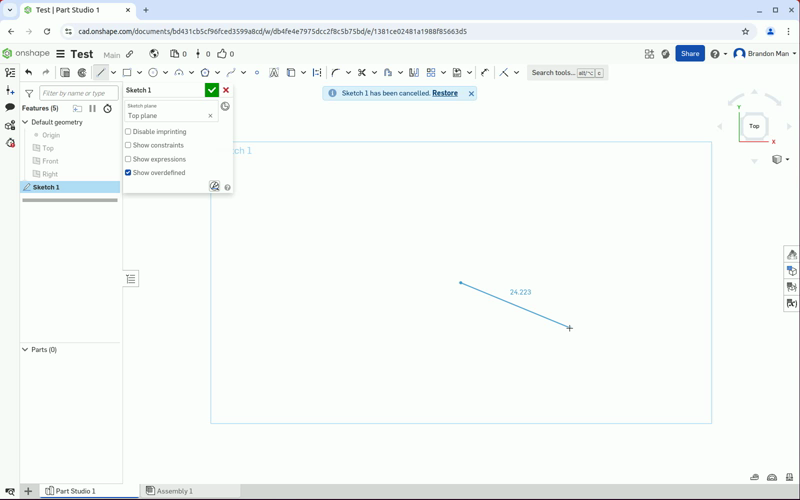
key_up(shift)
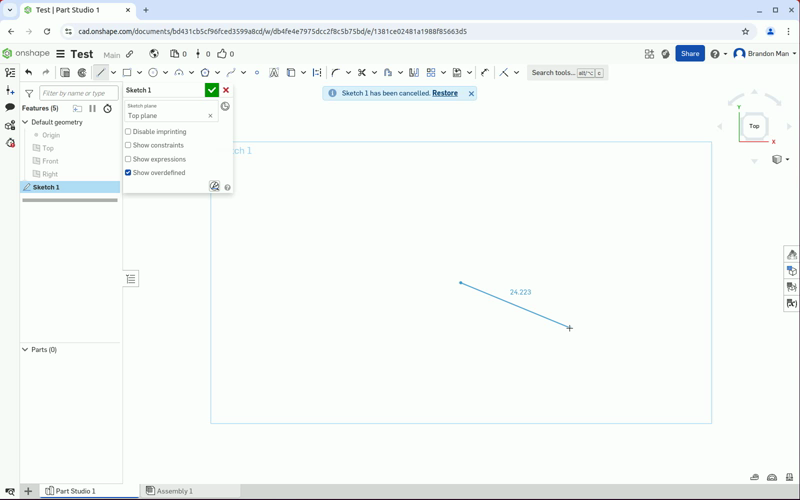
key(esc)
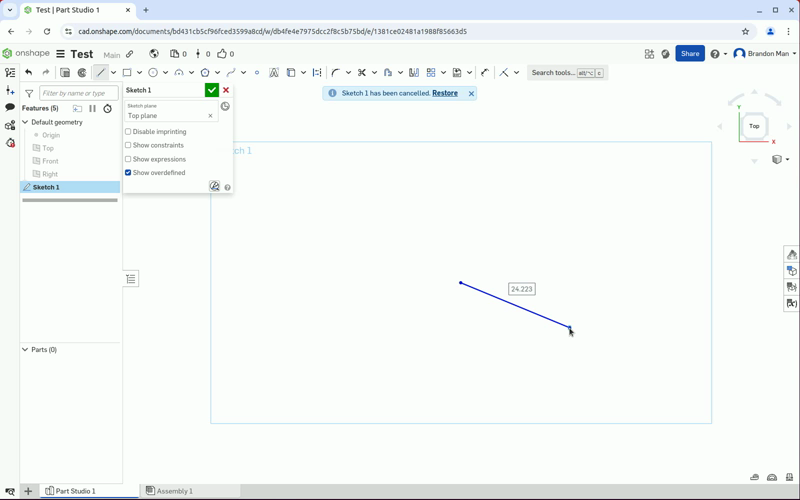
key(a)
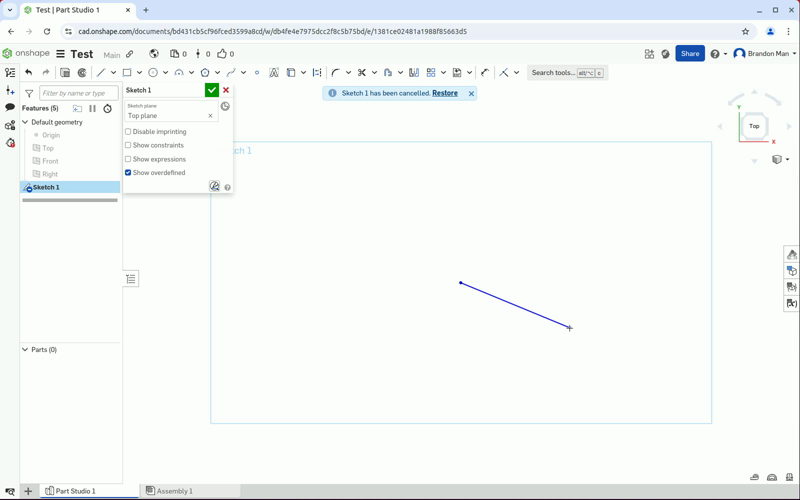
mouse_move(569, 327)
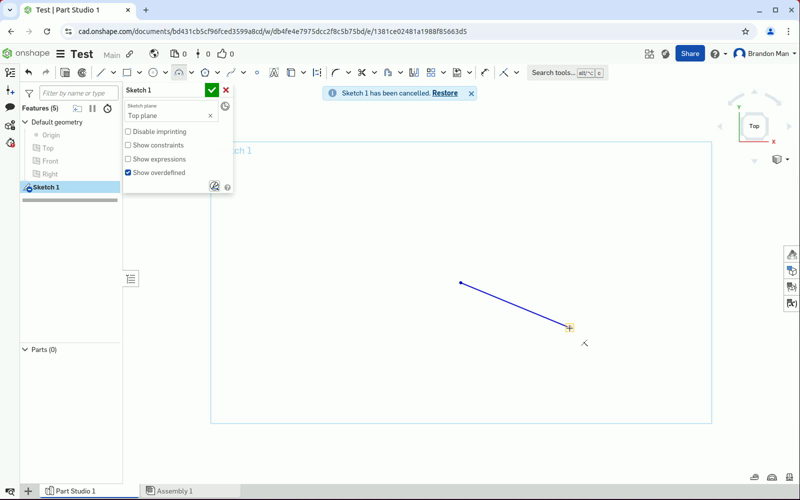
click(569, 327)
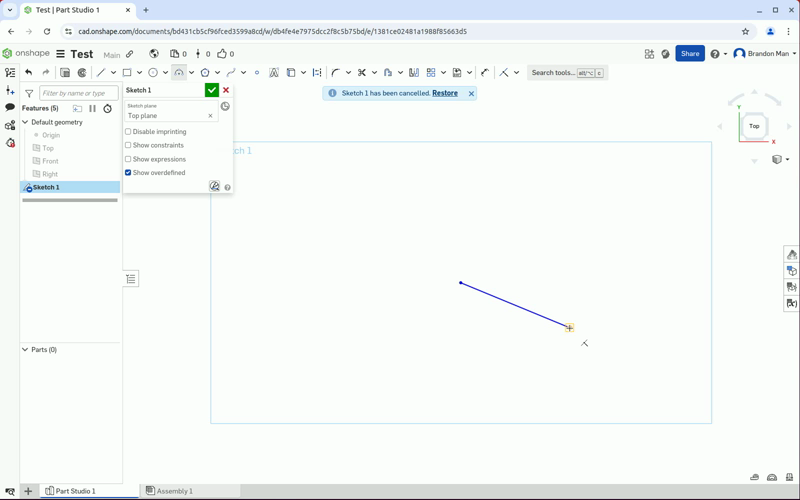
key_down(shift)
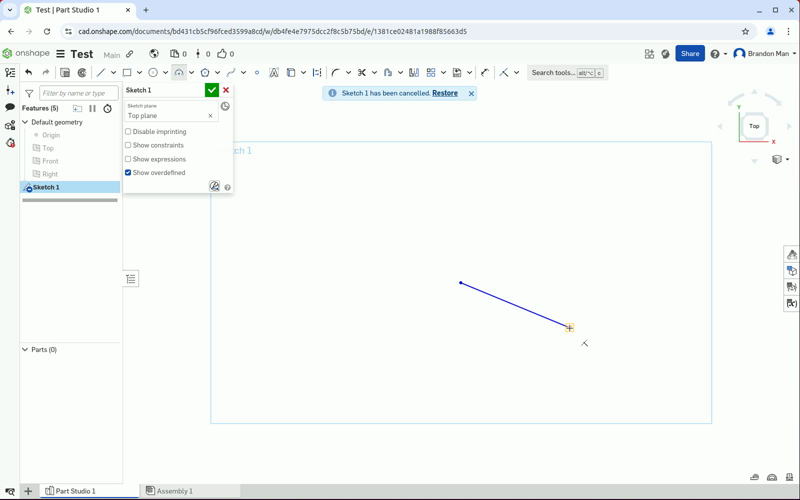
mouse_move(572, 324)
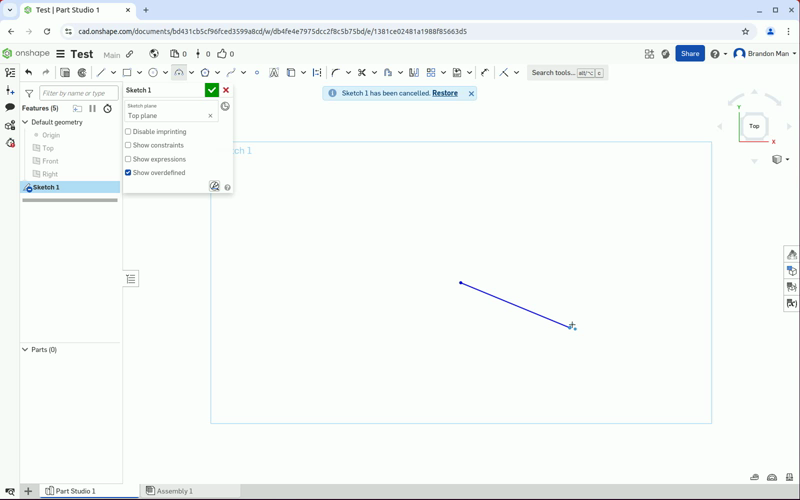
scroll(6)
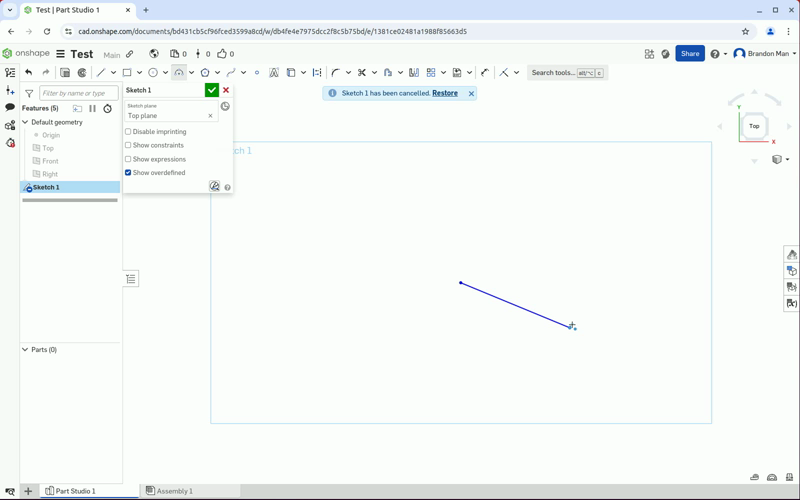
scroll(6)
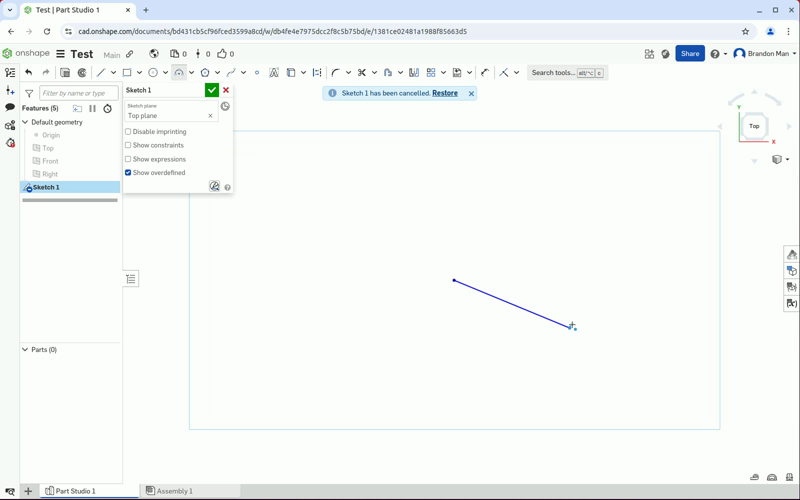
scroll(6)
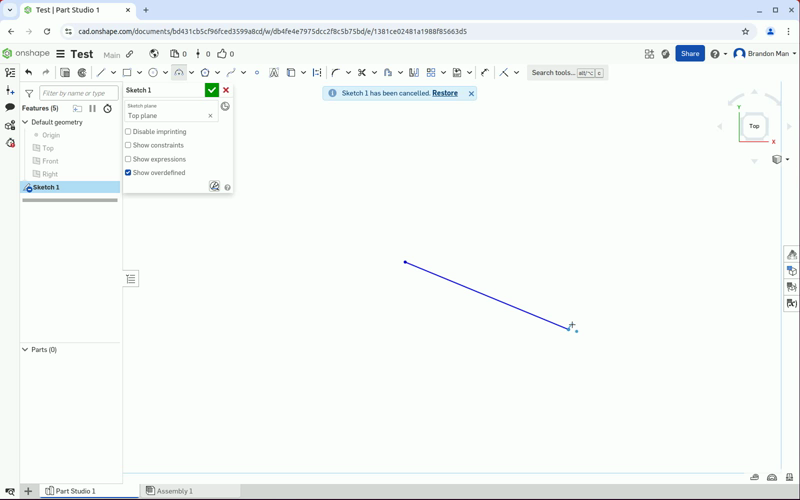
scroll(6)
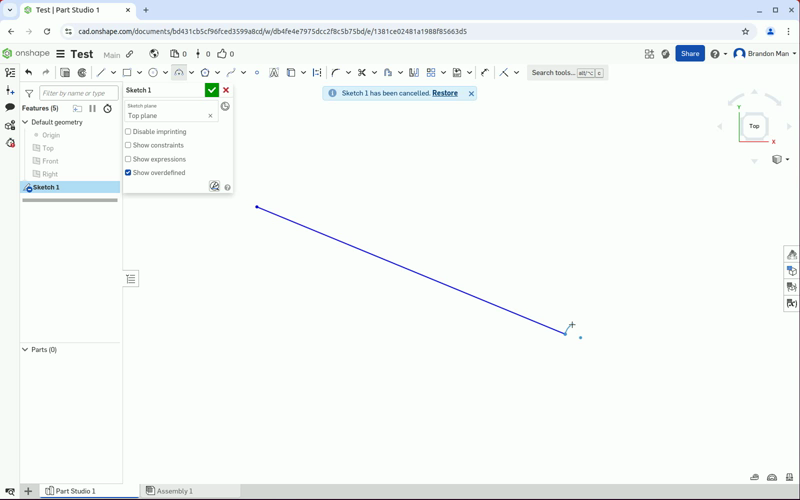
scroll(6)
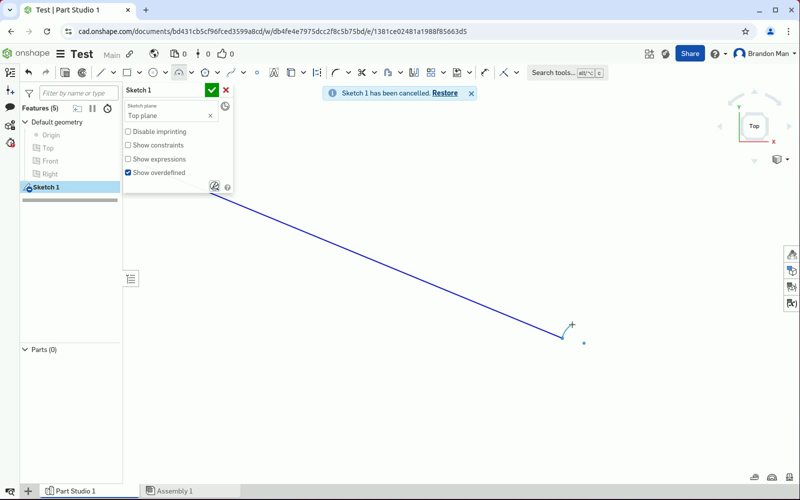
scroll(6)
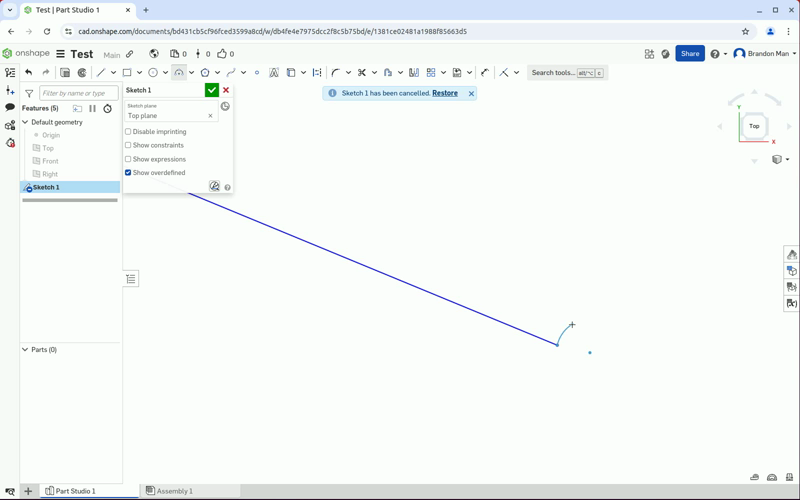
scroll(6)
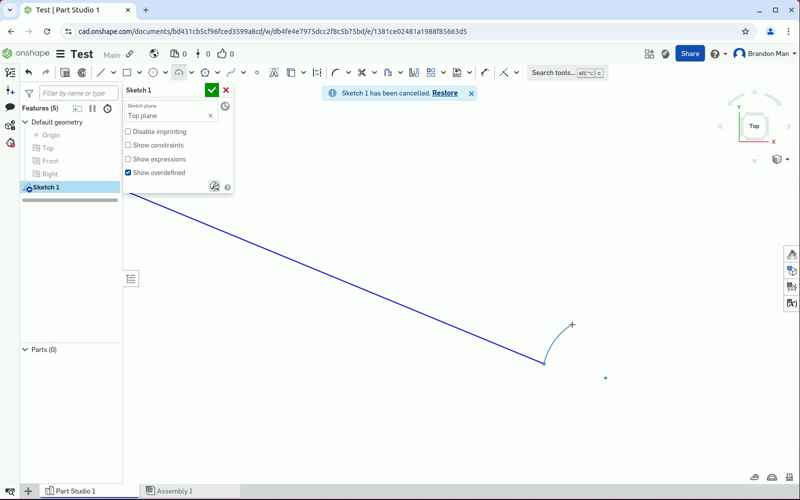
click(572, 324)
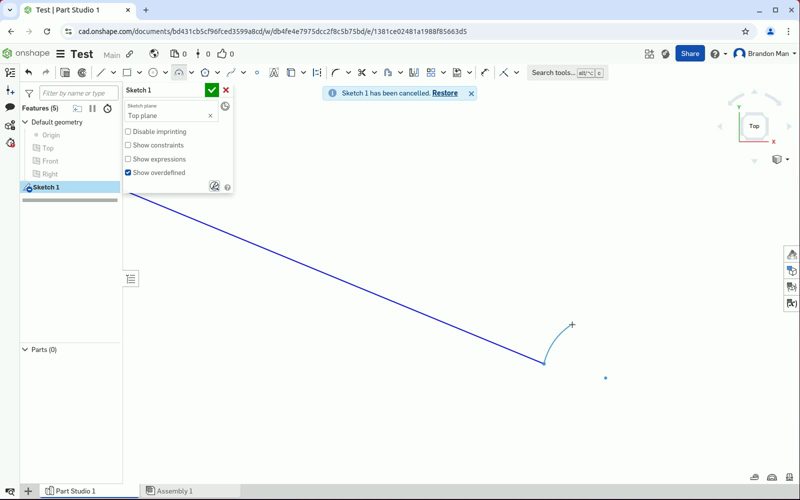
scroll(-6)
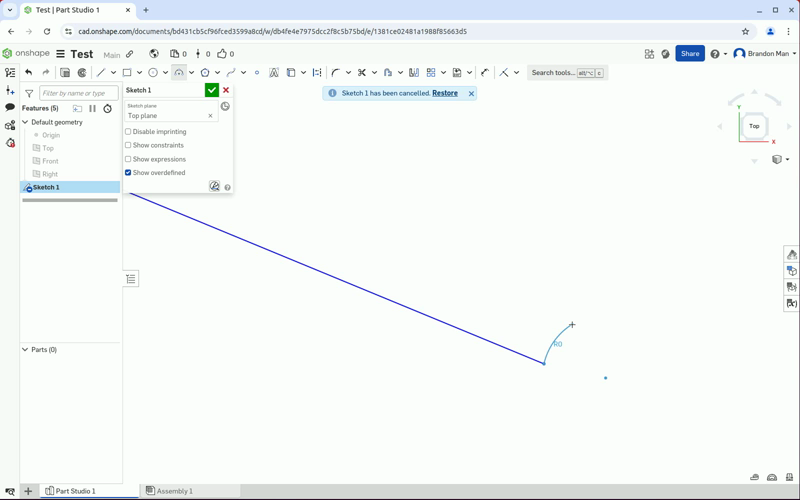
scroll(-6)
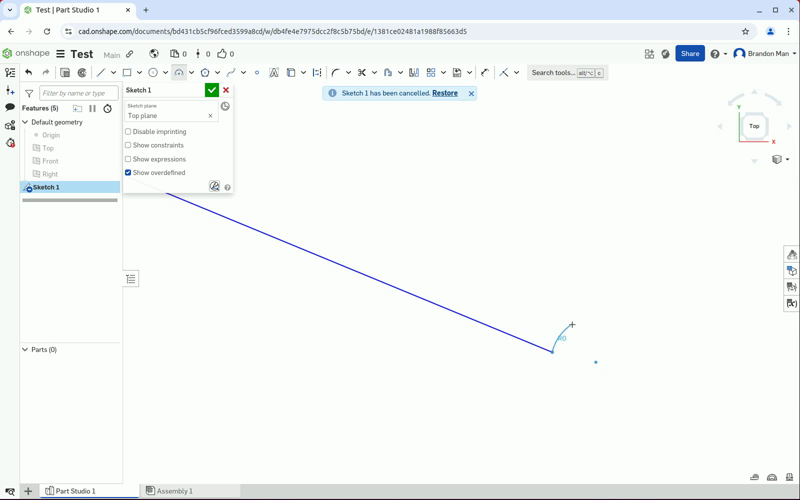
scroll(-6)
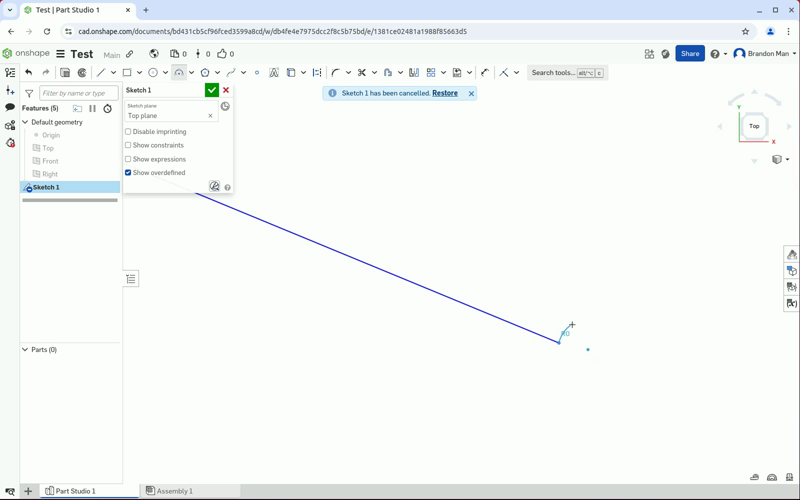
scroll(-6)
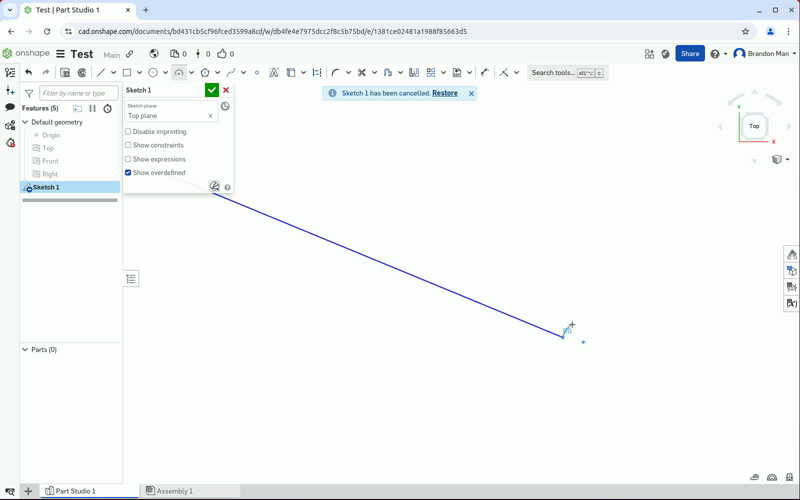
scroll(-6)
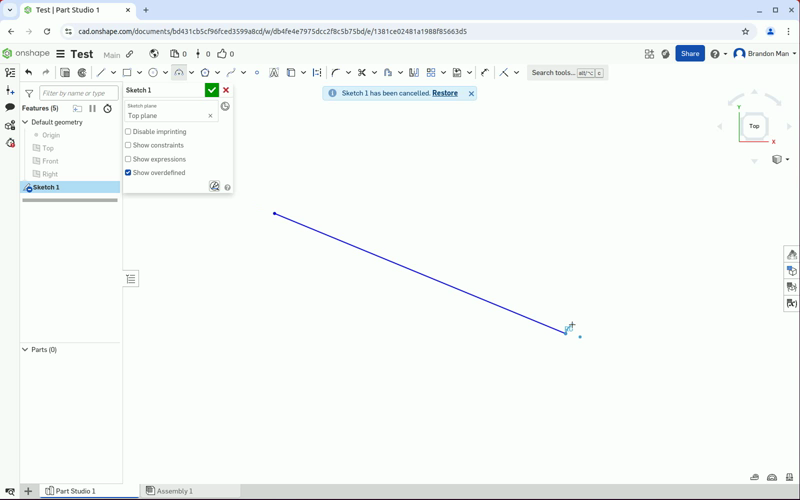
scroll(-6)
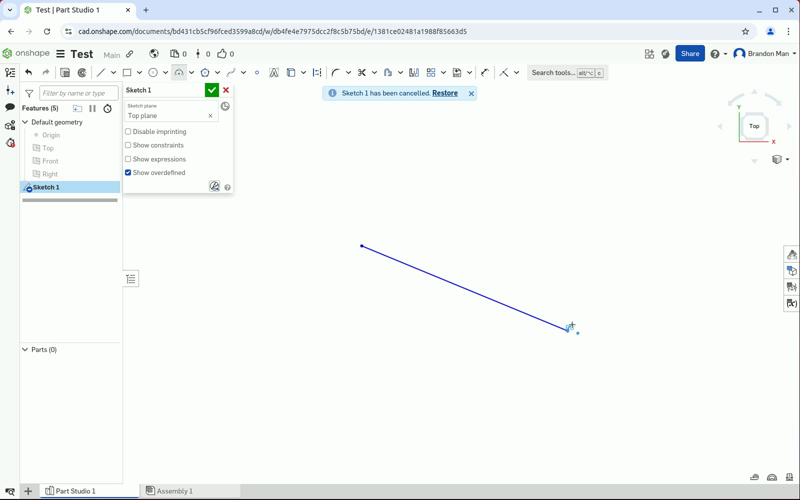
scroll(-6)
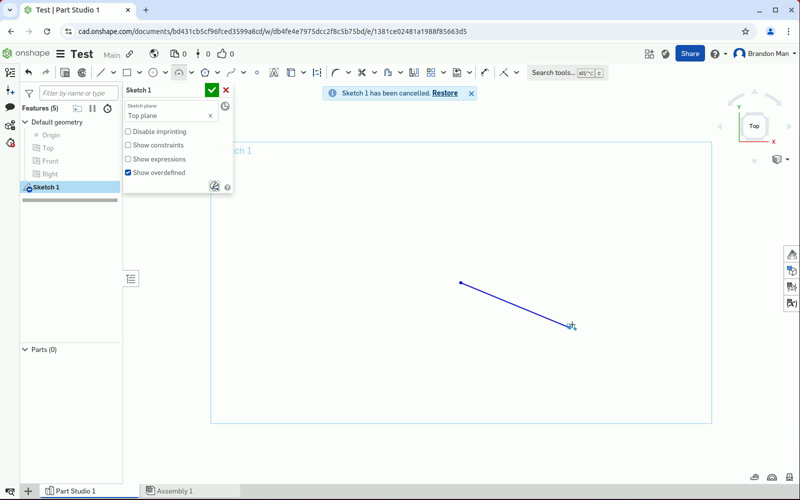
mouse_move(572, 327)
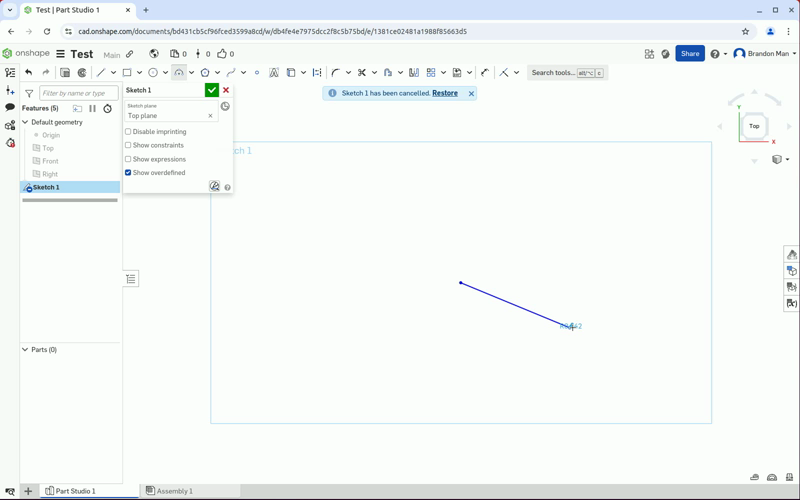
scroll(6)
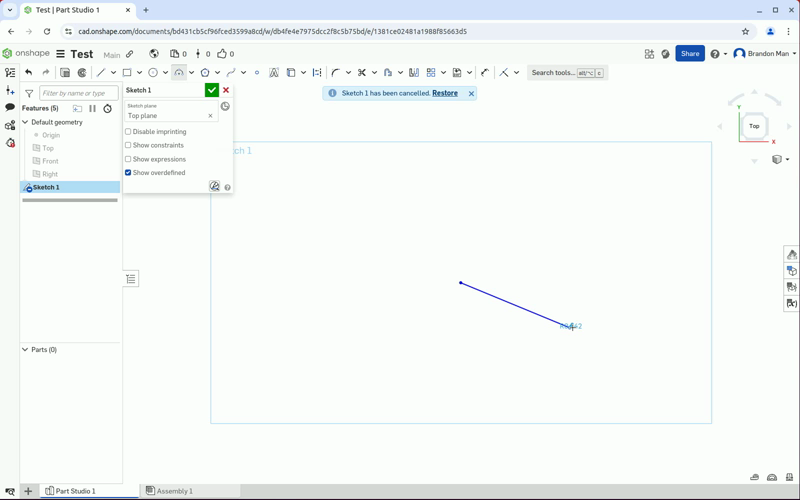
scroll(6)
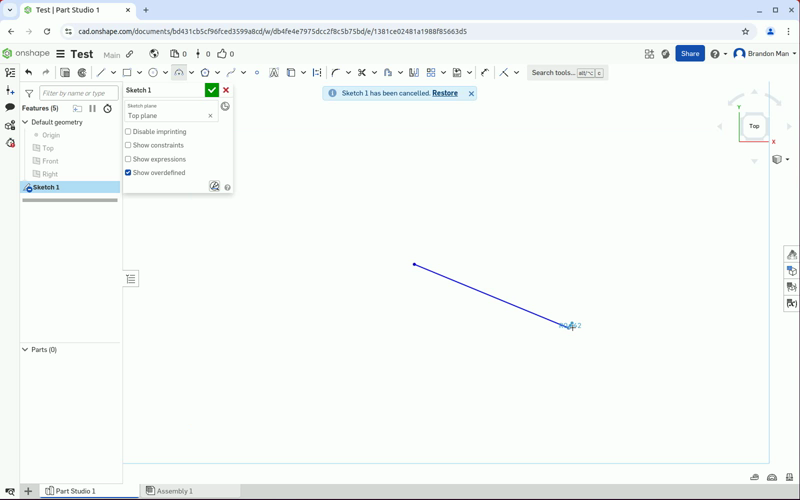
scroll(6)
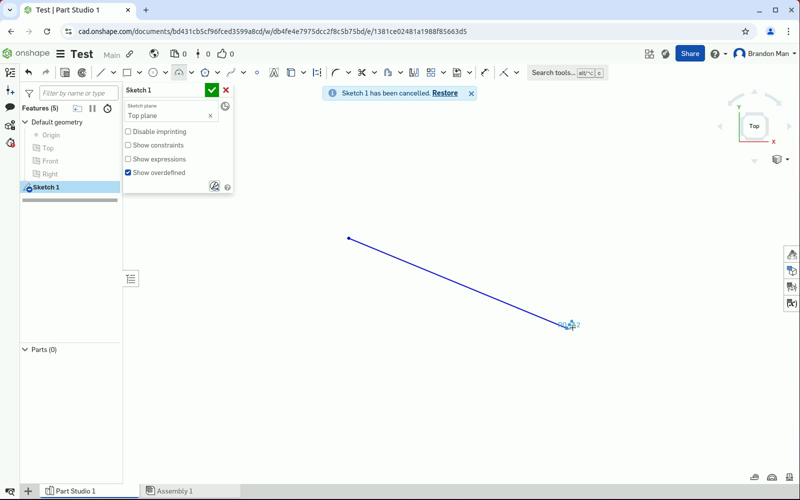
scroll(6)
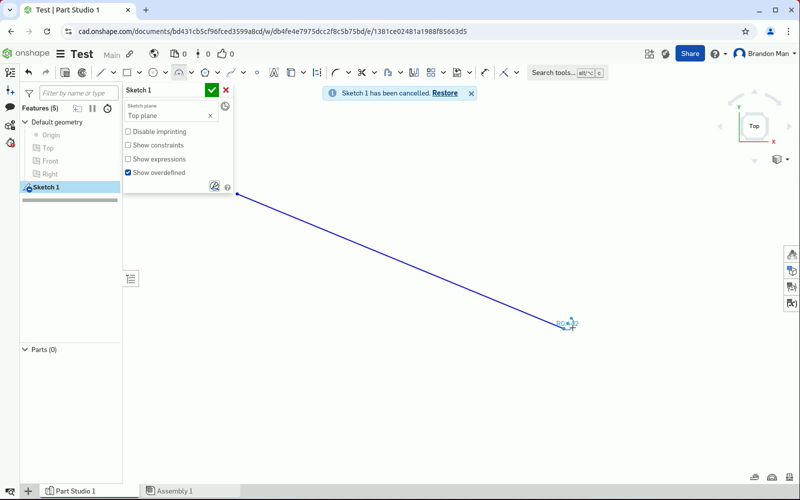
scroll(6)
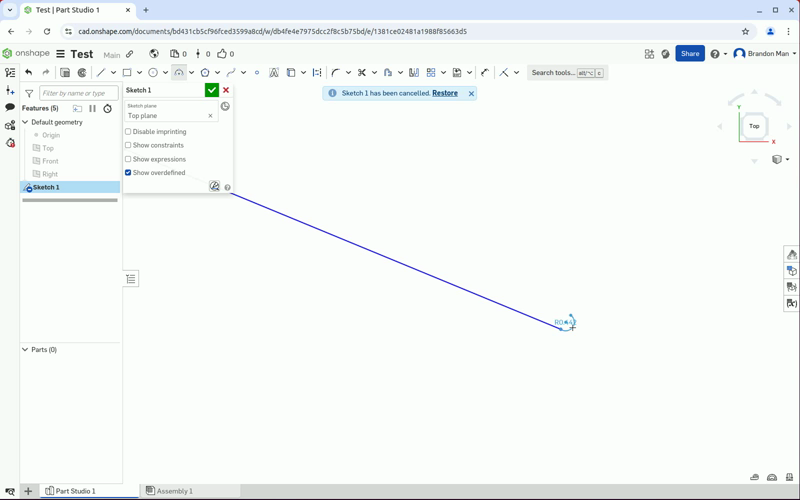
scroll(6)
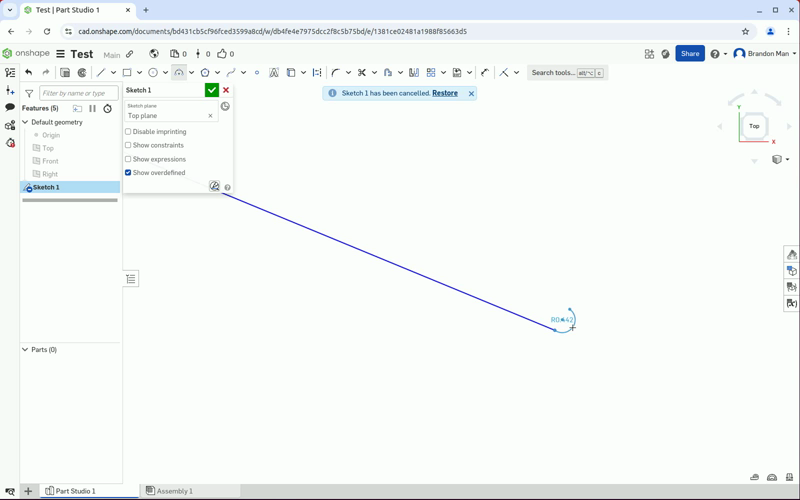
scroll(6)
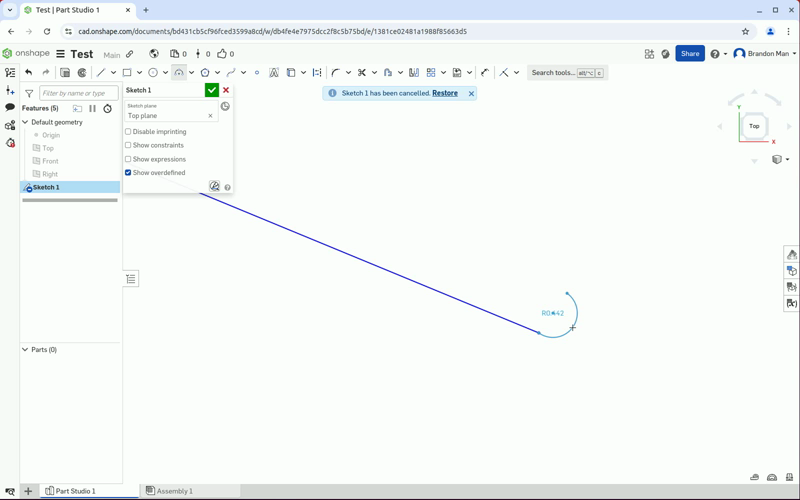
click(572, 327)
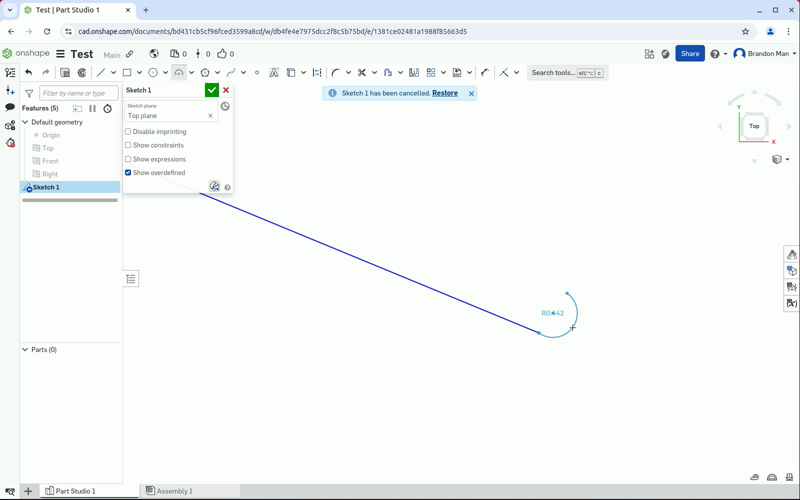
scroll(-6)
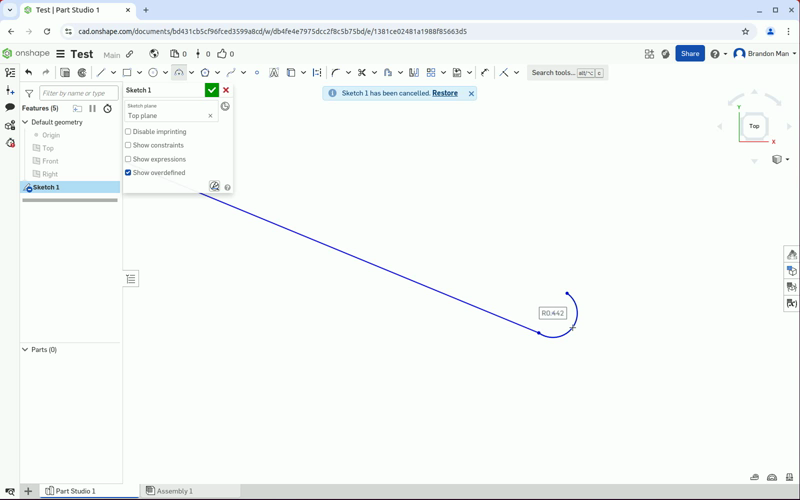
scroll(-6)
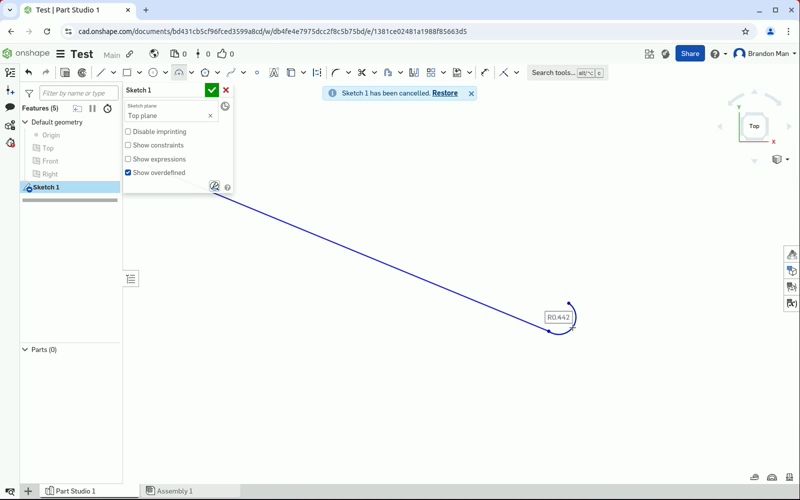
scroll(-6)
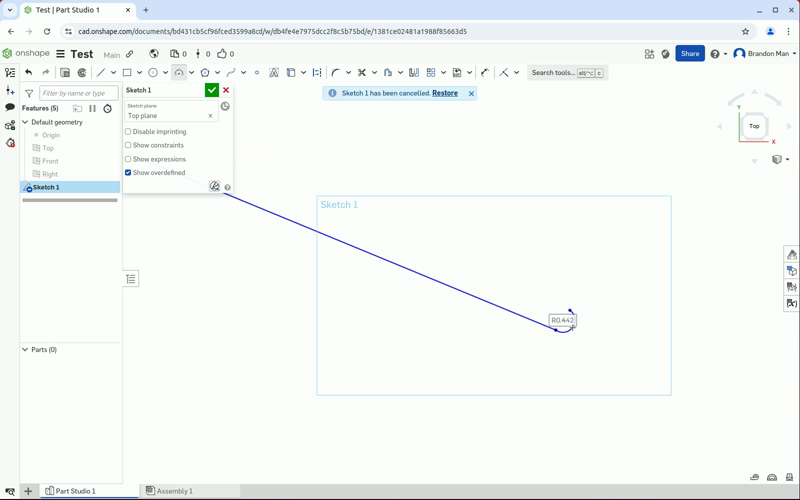
scroll(-6)
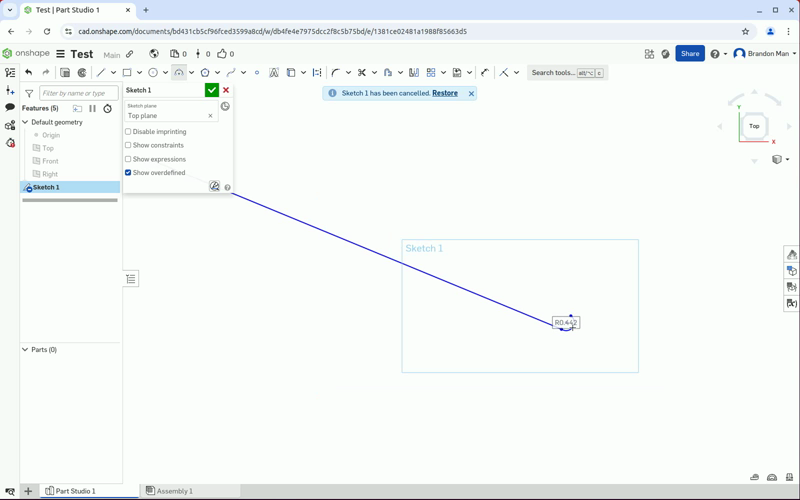
scroll(-6)
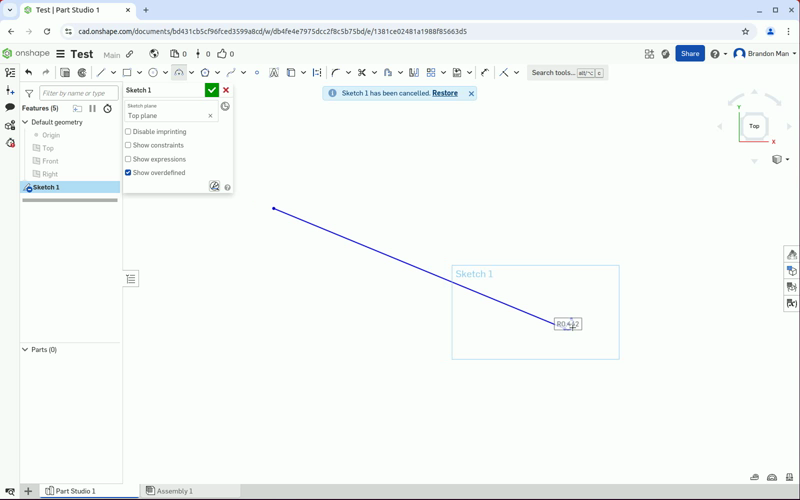
scroll(-6)
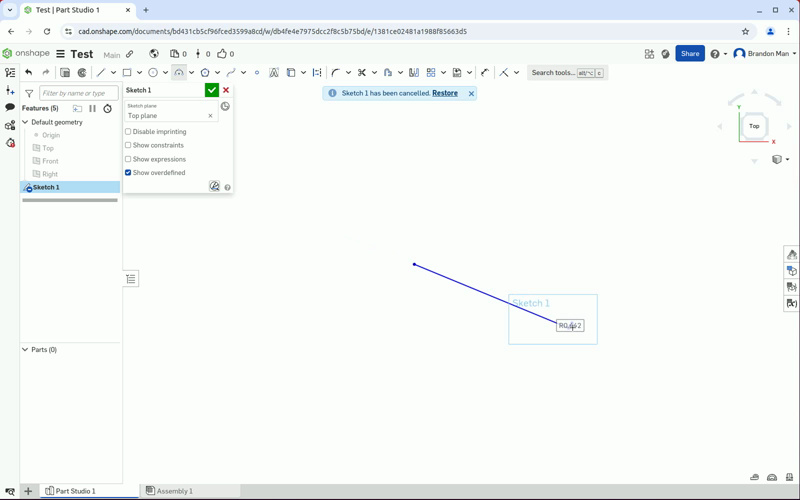
scroll(-6)
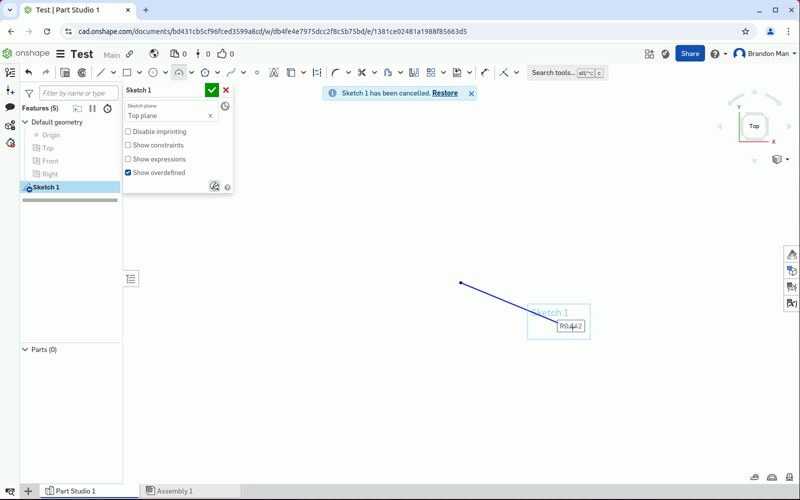
key_up(shift)
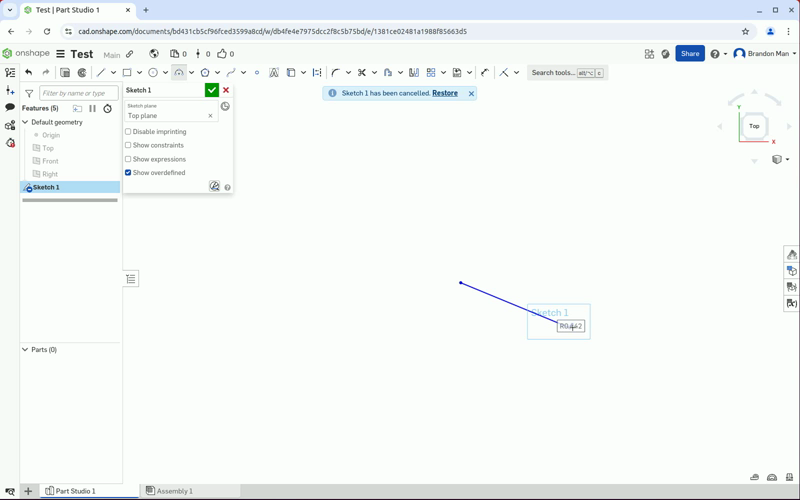
key(esc)
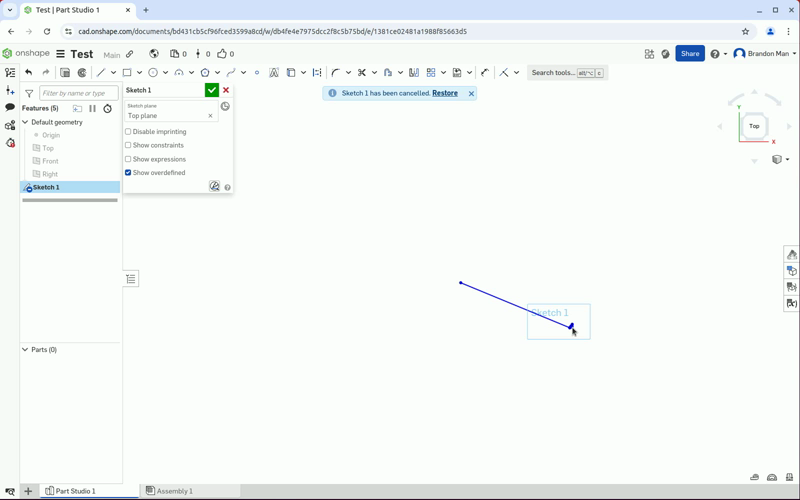
key(l)
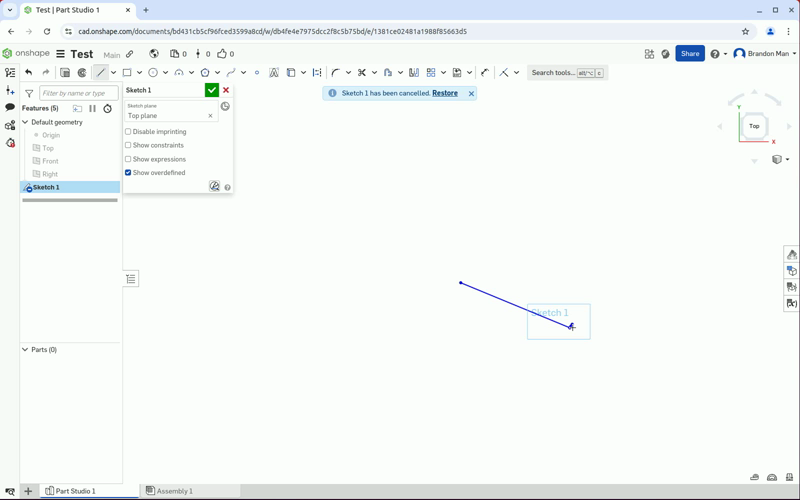
mouse_move(572, 324)
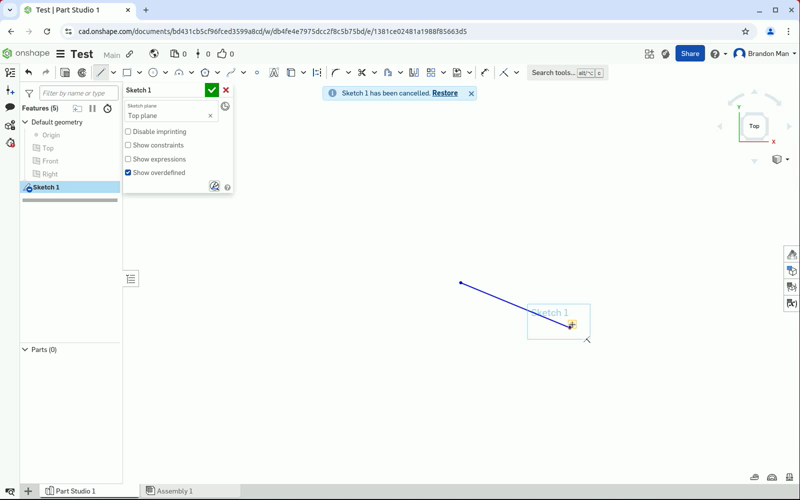
scroll(6)
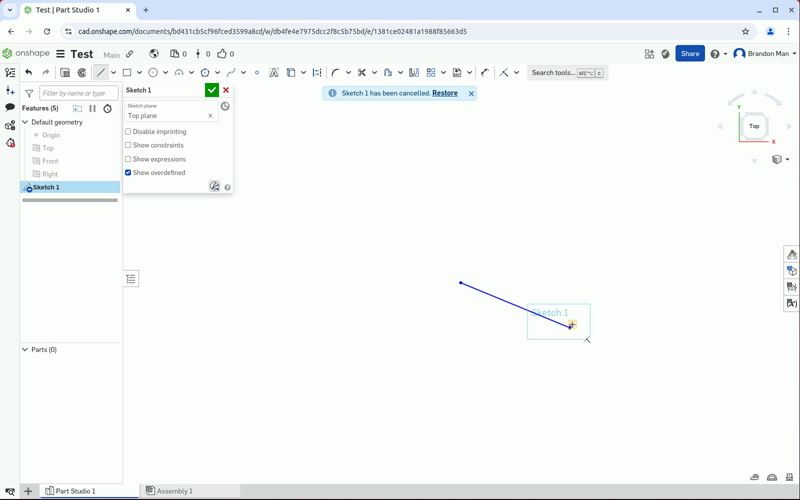
scroll(6)
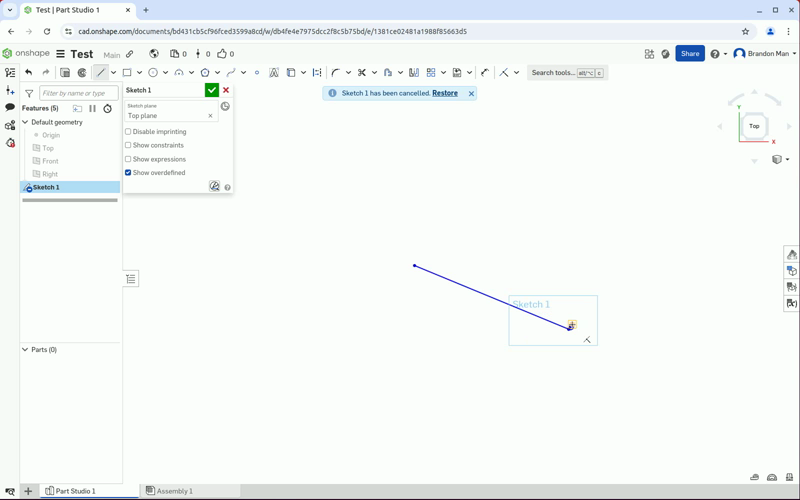
scroll(6)
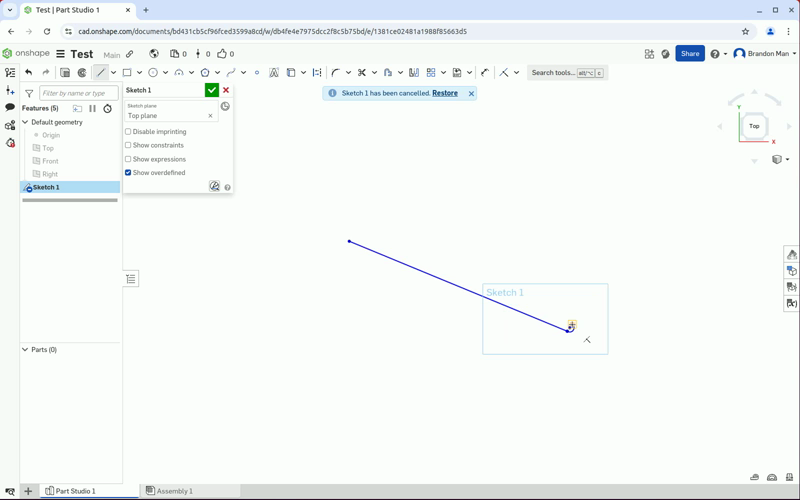
scroll(6)
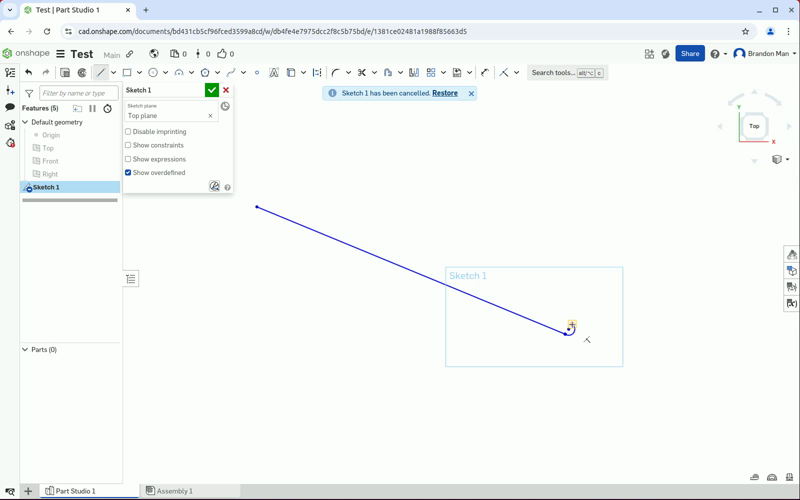
scroll(6)
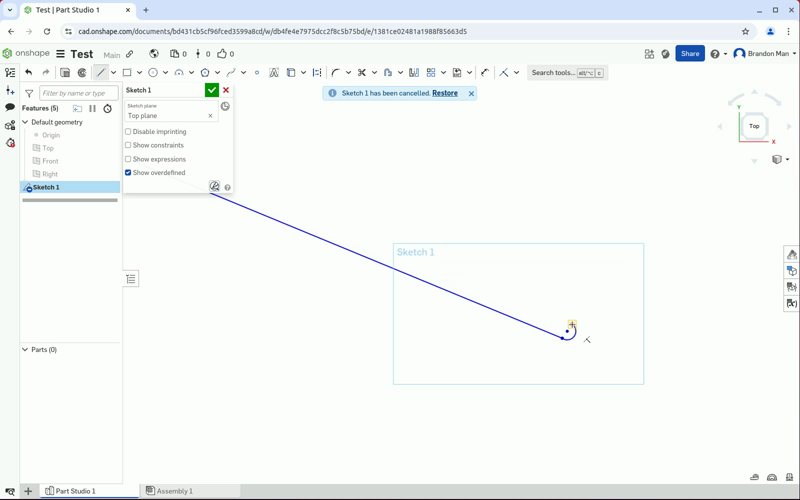
scroll(6)
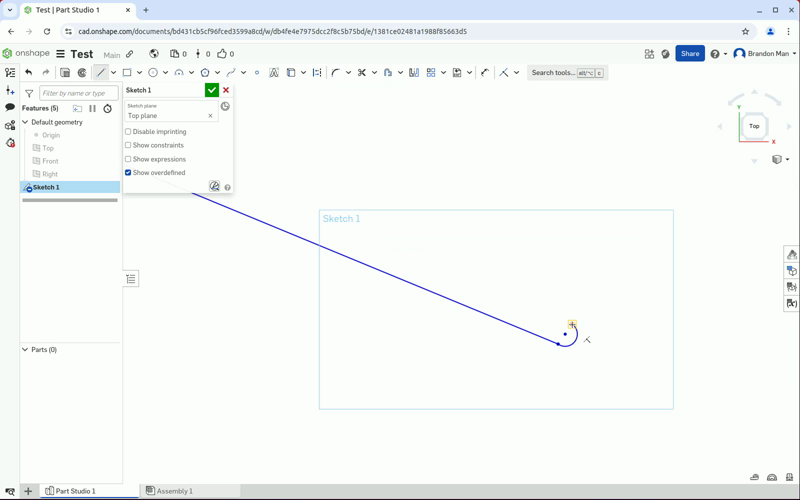
scroll(6)
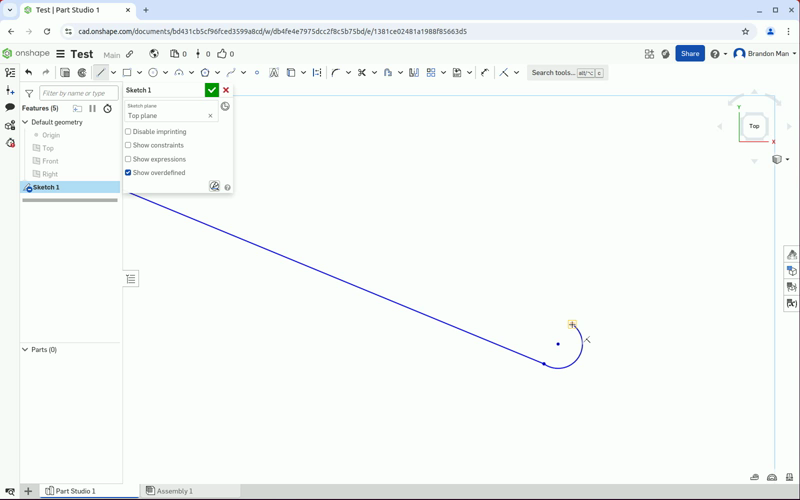
click(572, 324)
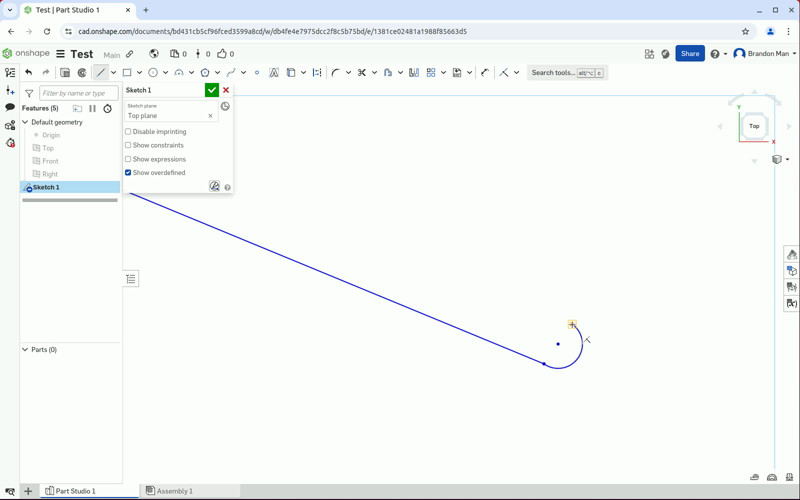
scroll(-6)
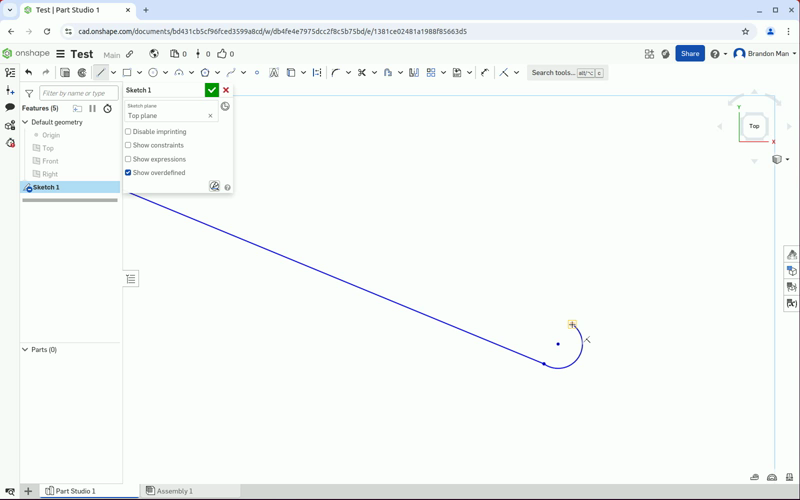
scroll(-6)
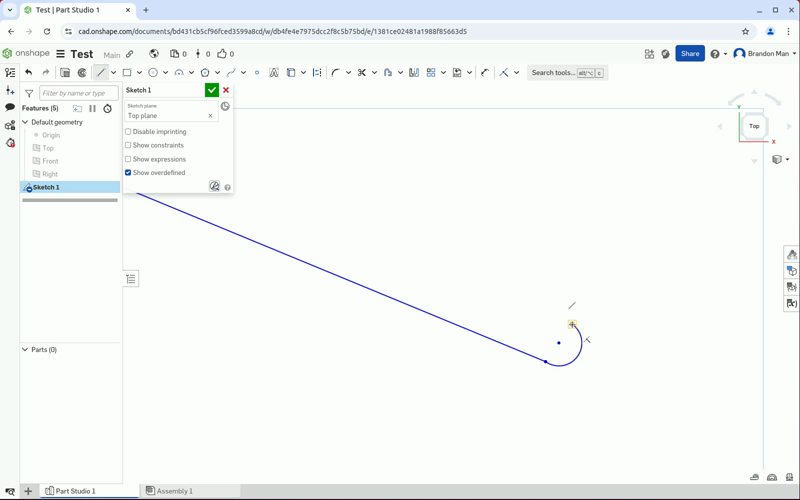
scroll(-6)
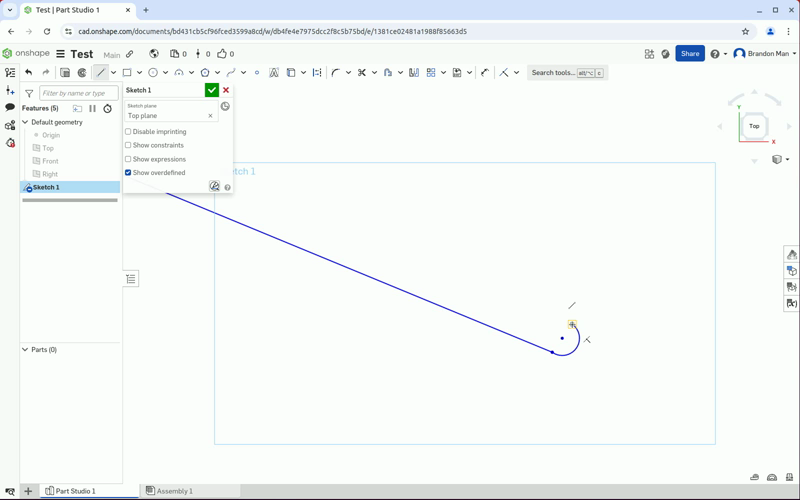
scroll(-6)
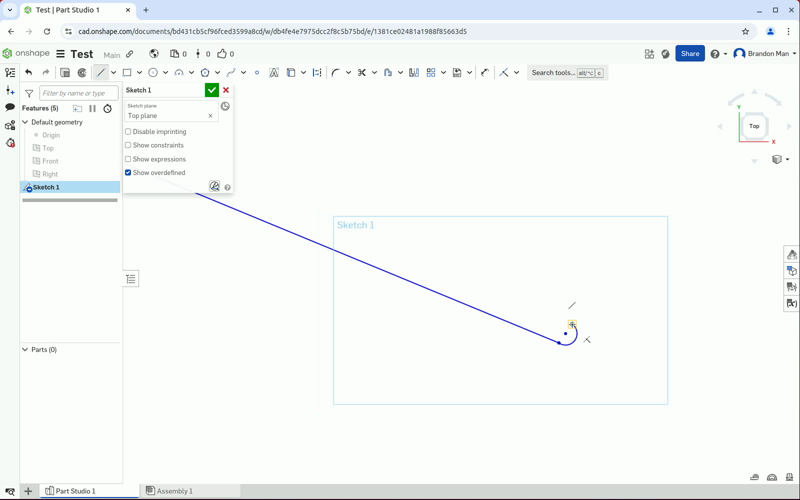
scroll(-6)
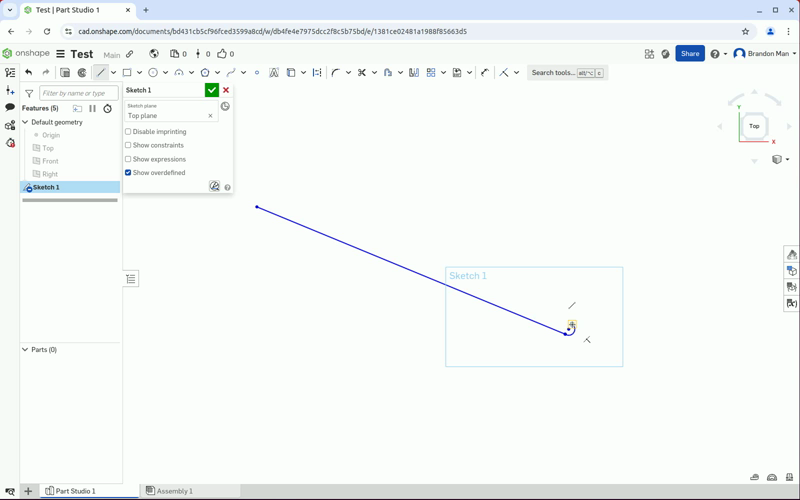
scroll(-6)
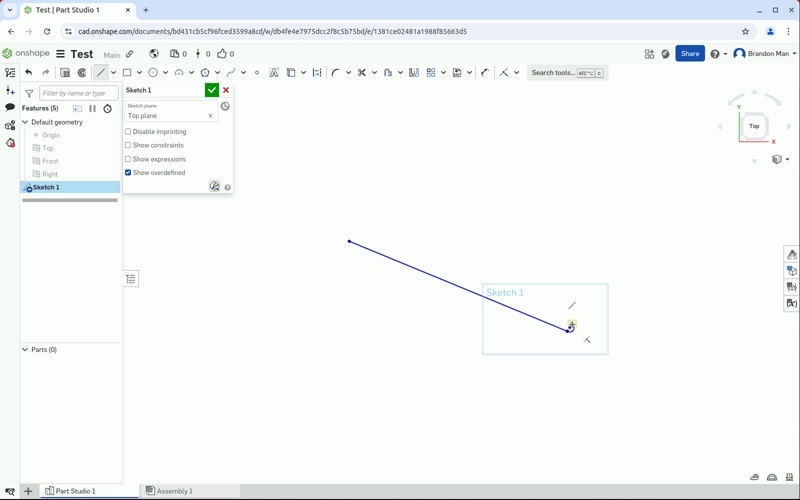
scroll(-6)
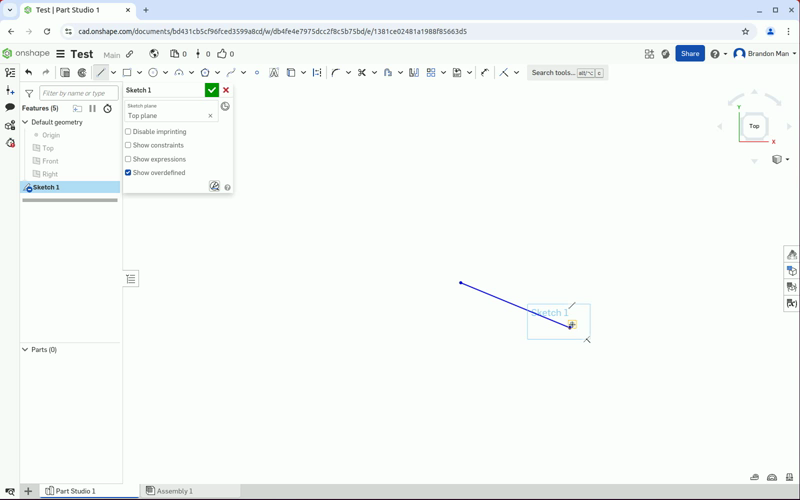
key_down(shift)
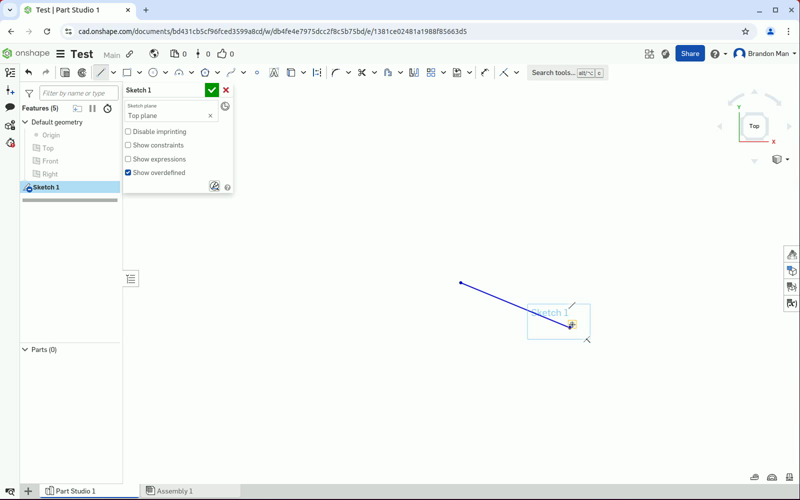
mouse_move(460, 260)
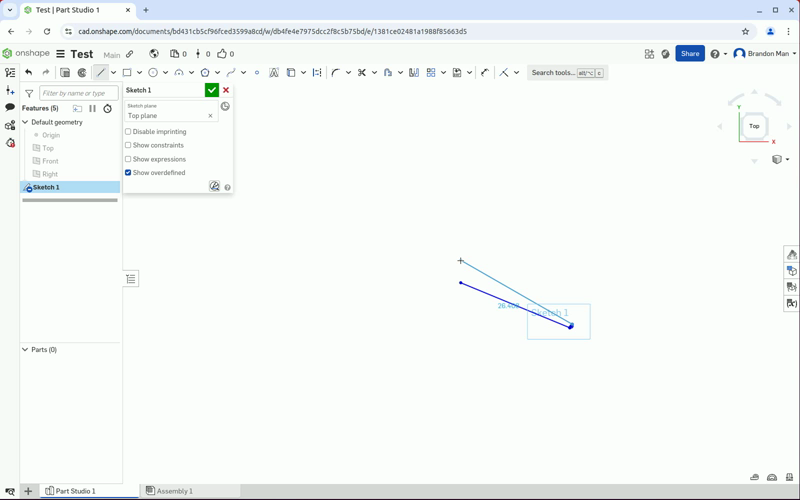
click(460, 260)
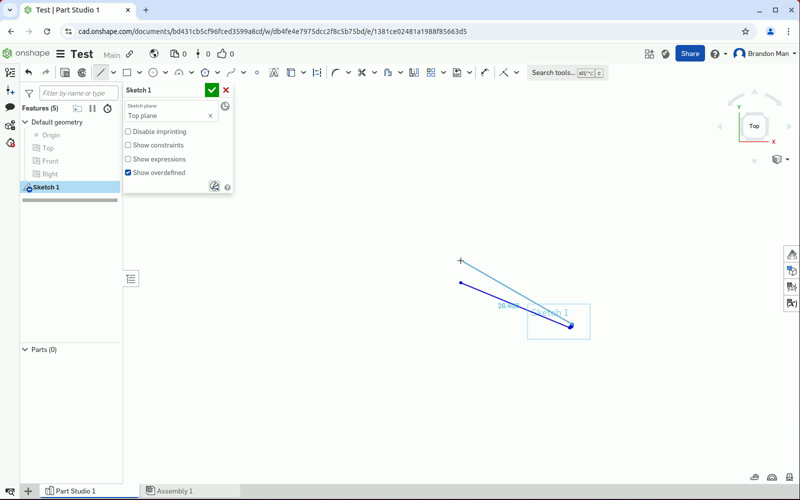
key_up(shift)
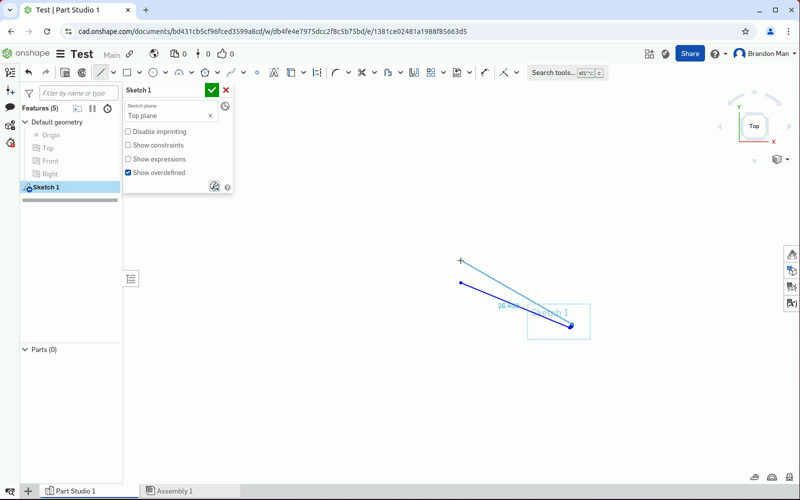
mouse_move(490, 260)
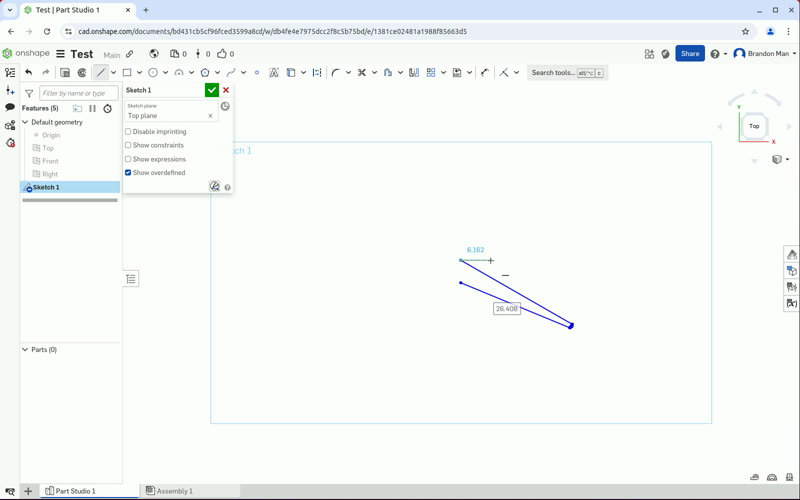
key_down(shift)
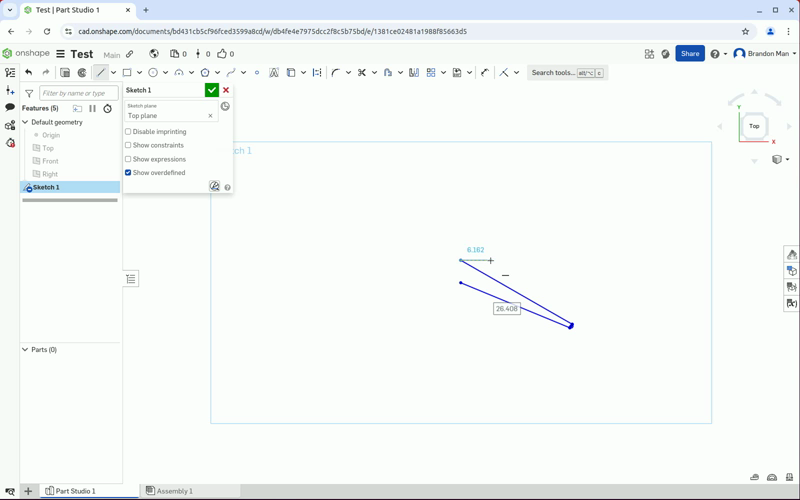
mouse_move(460, 282)
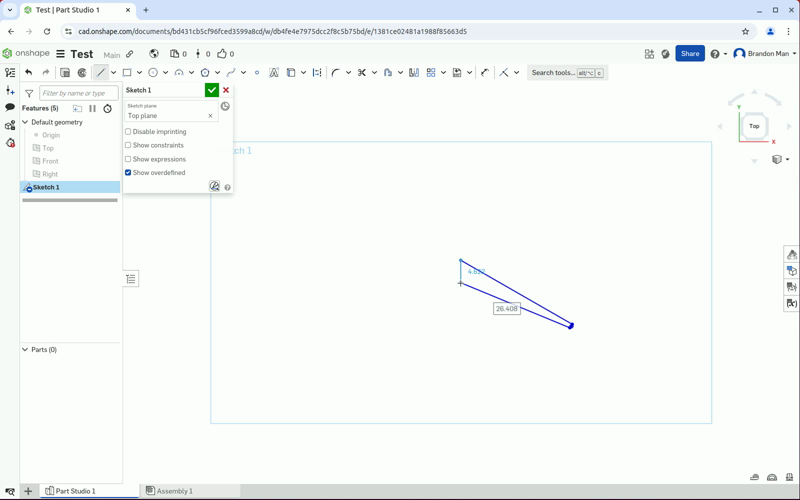
key_up(shift)
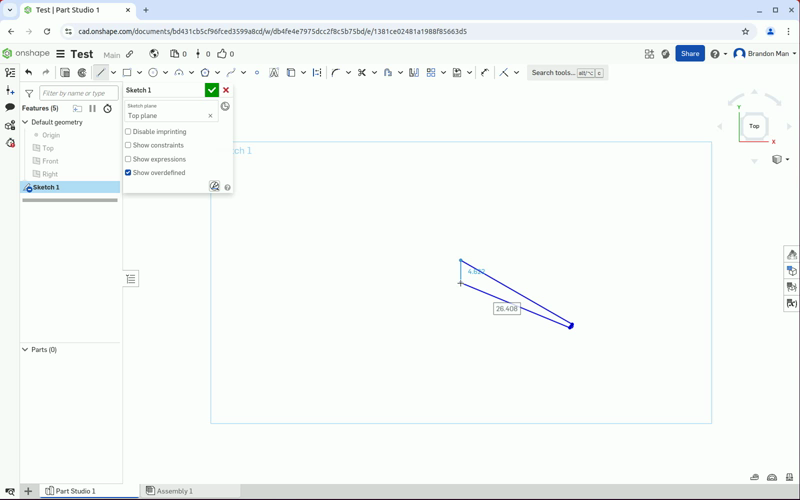
click(460, 282)
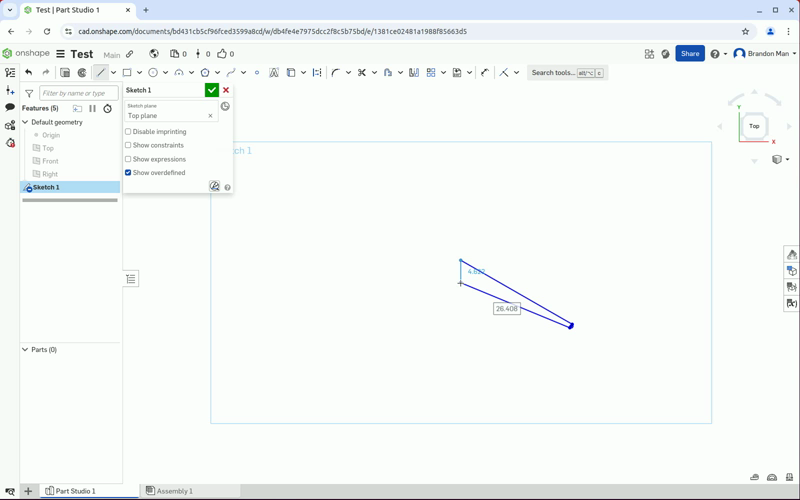
key(esc)
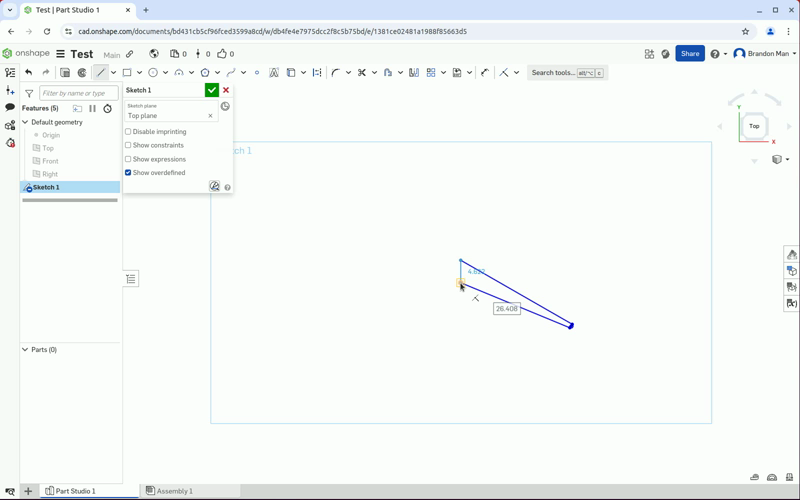
key(l)
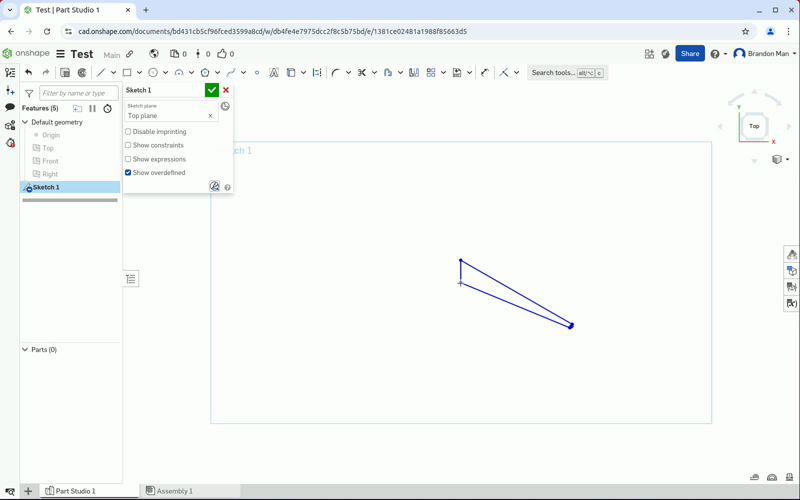
key_down(shift)
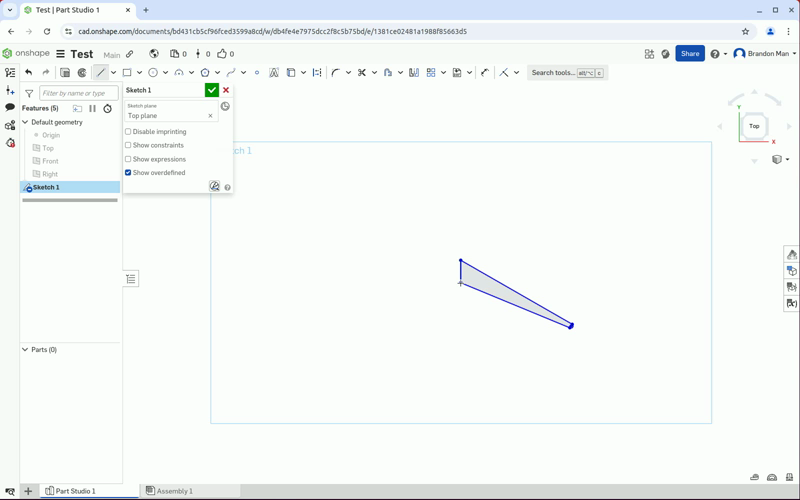
mouse_move(463, 281)
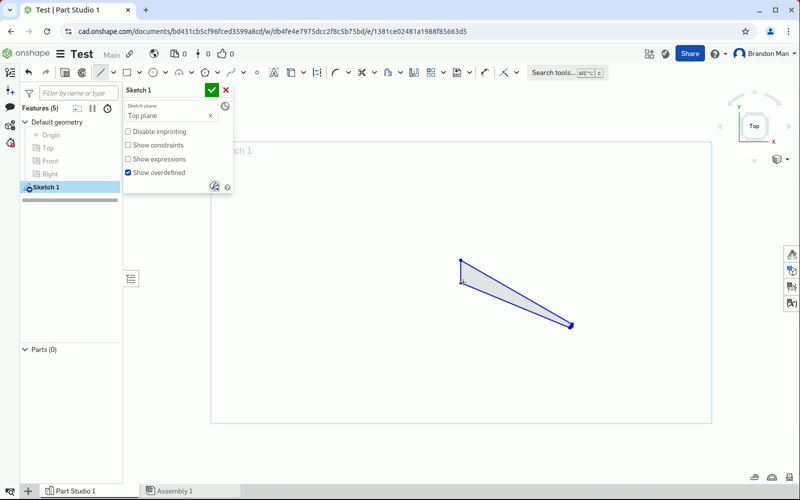
scroll(6)
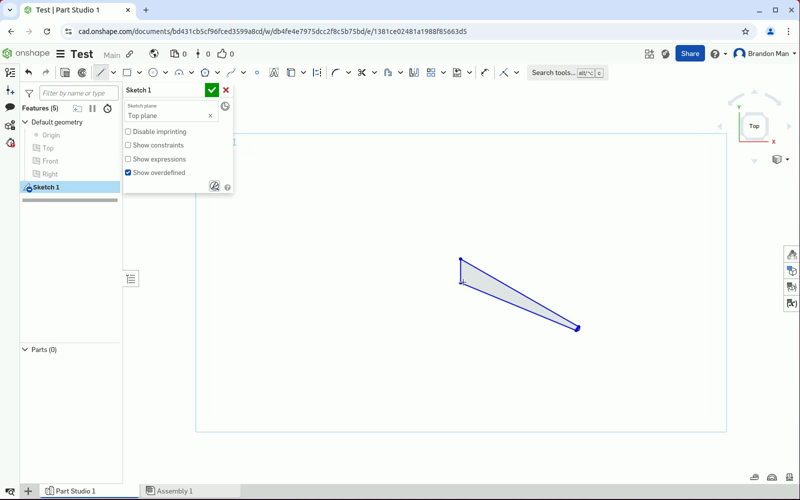
scroll(6)
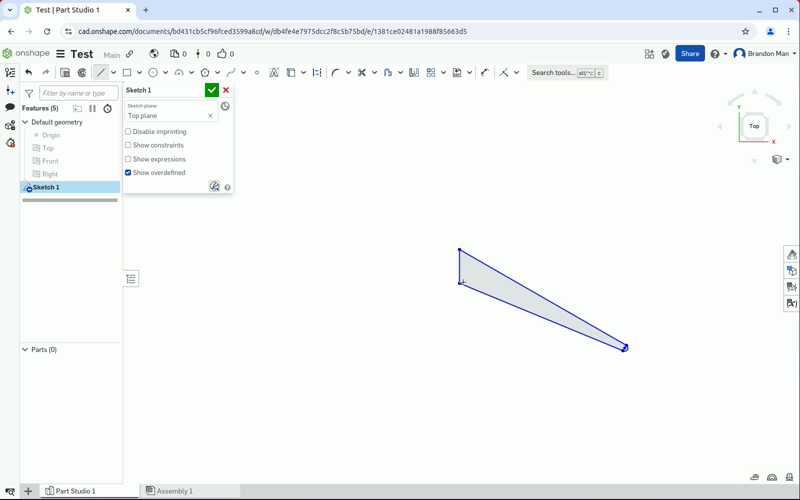
scroll(6)
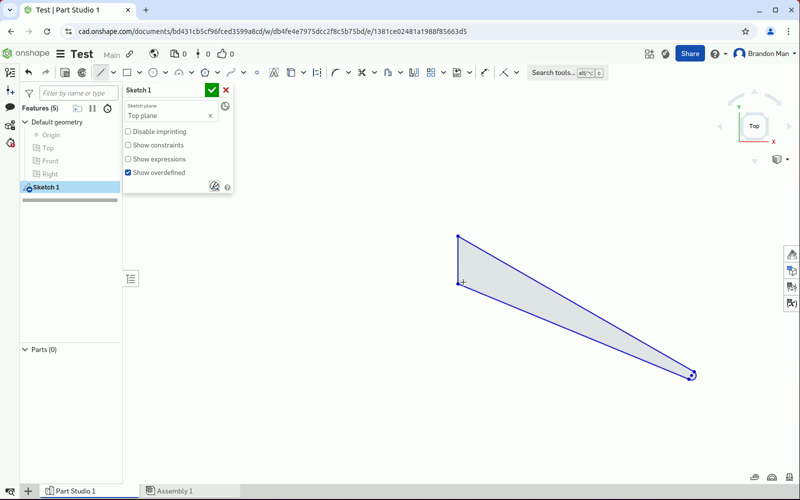
scroll(6)
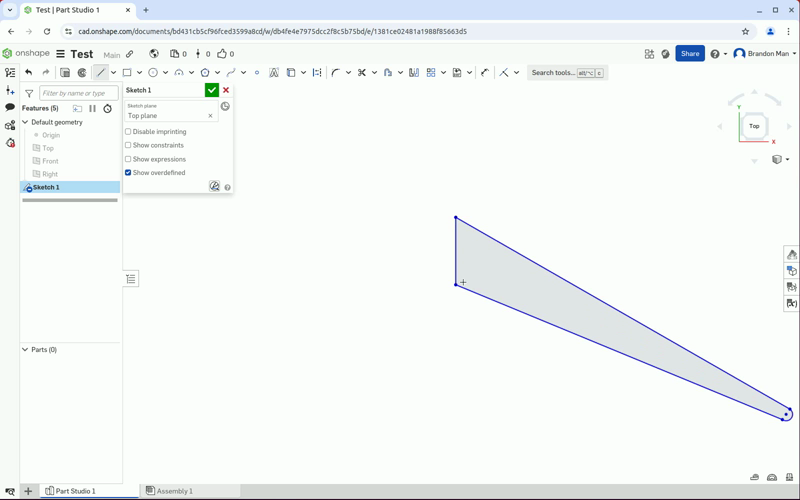
scroll(6)
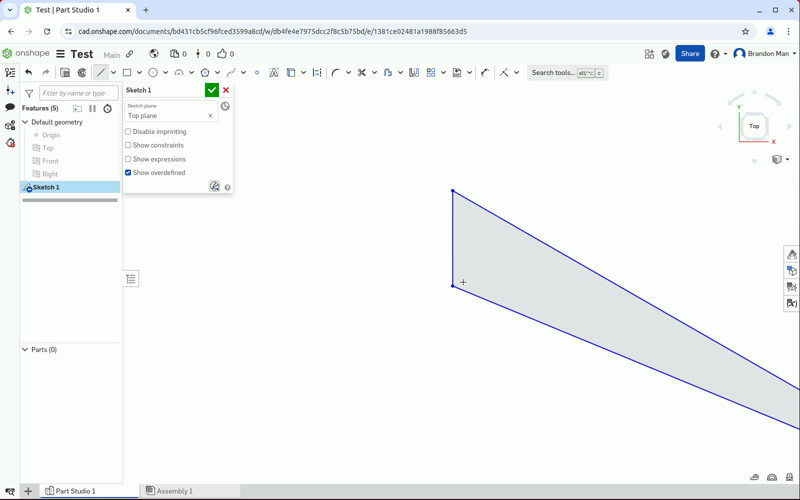
scroll(6)
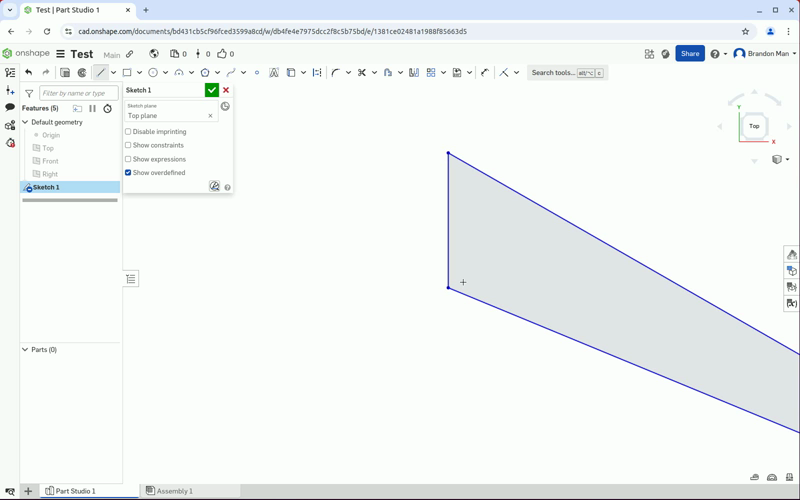
scroll(6)
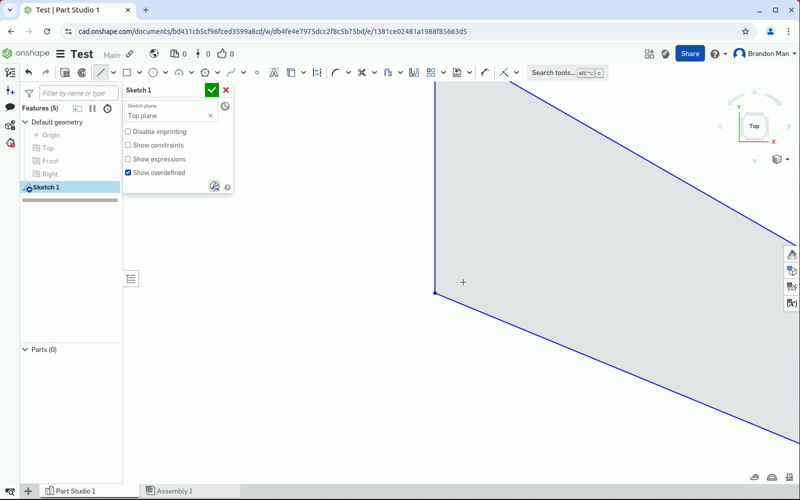
click(463, 281)
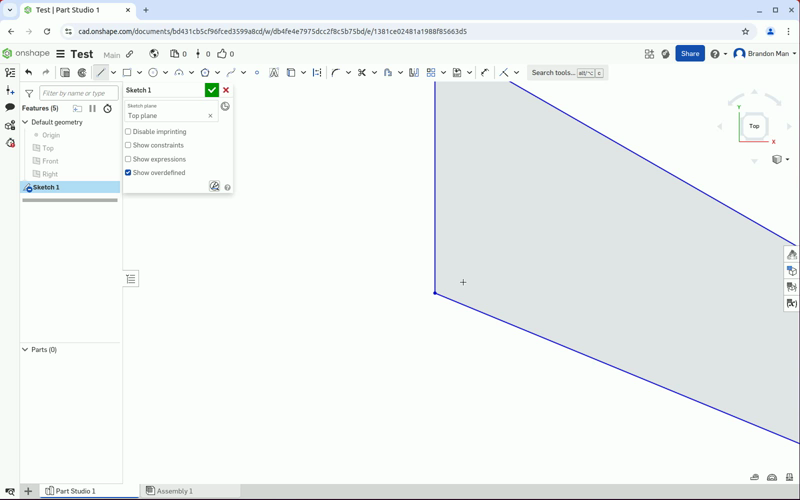
scroll(-6)
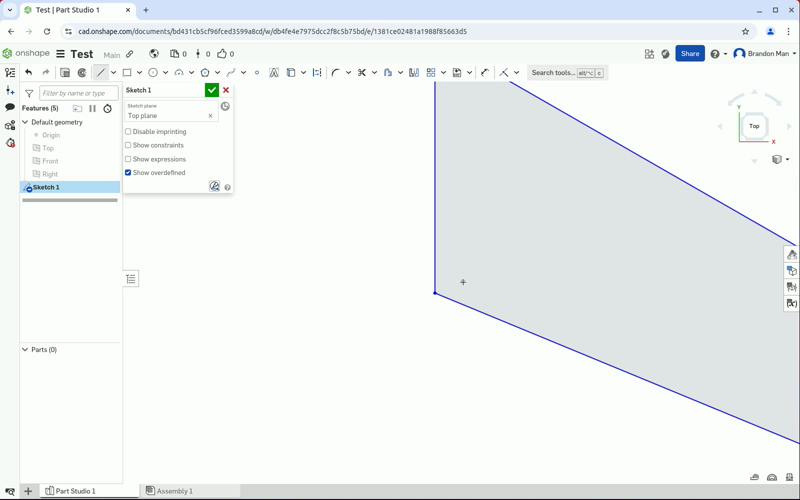
scroll(-6)
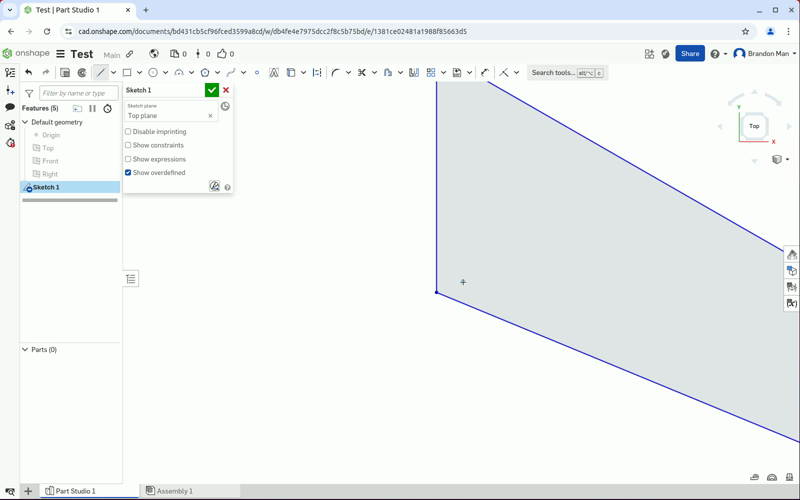
scroll(-6)
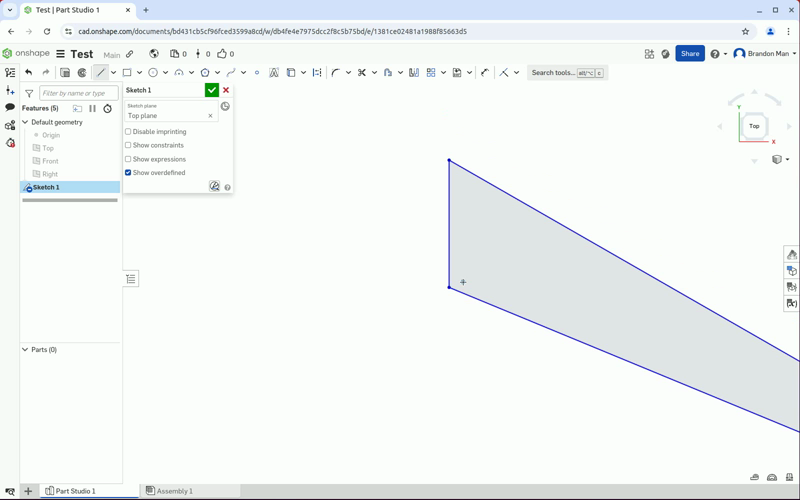
scroll(-6)
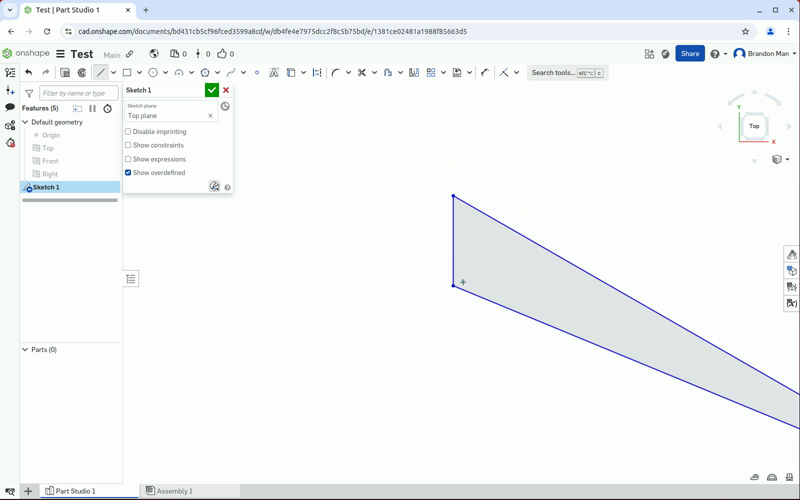
scroll(-6)
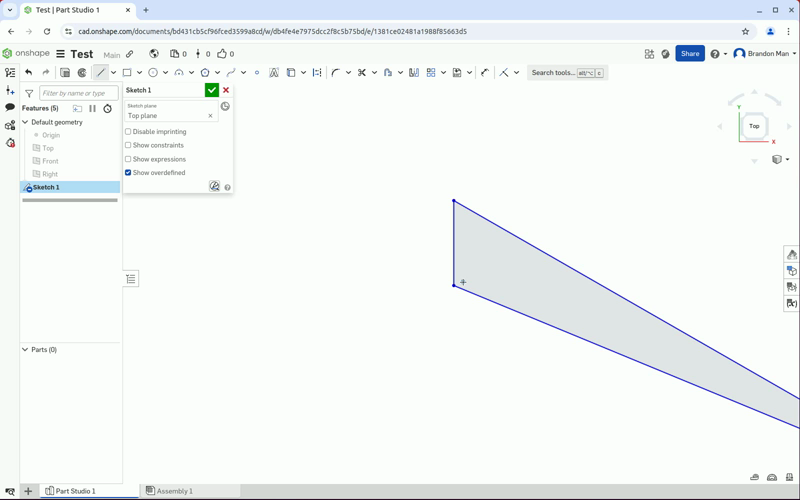
scroll(-6)
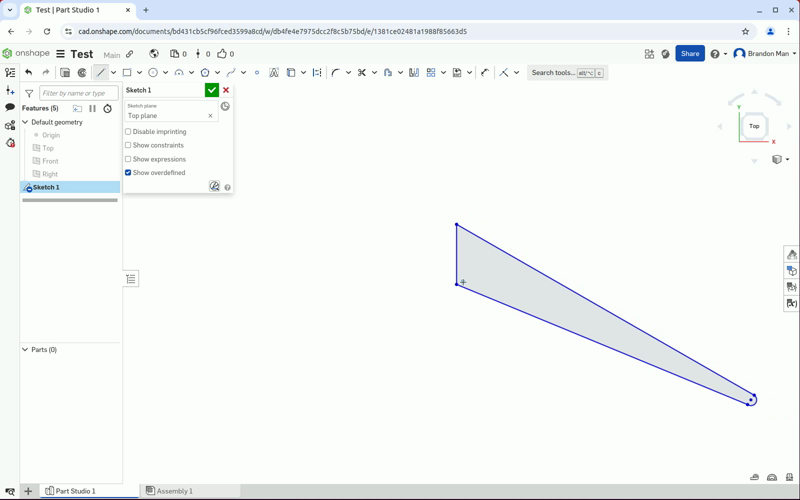
scroll(-6)
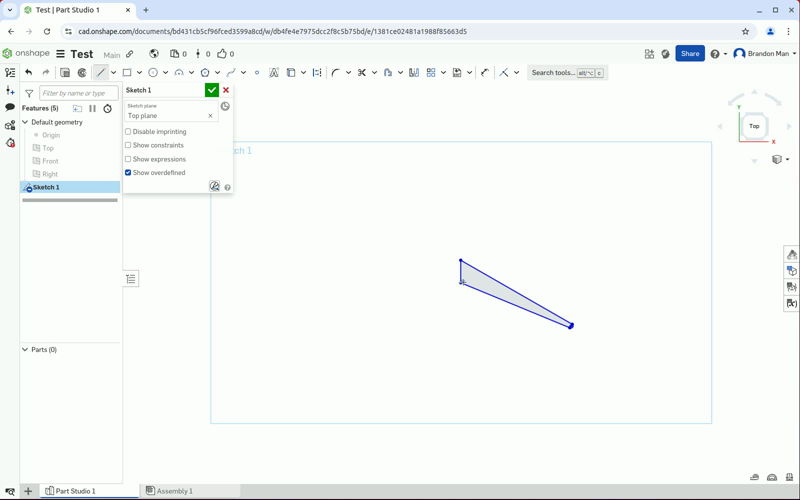
key_up(shift)
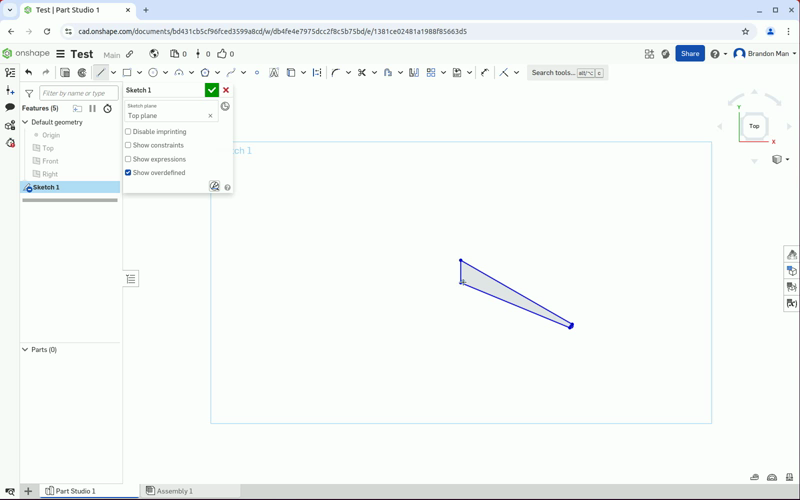
key_down(shift)
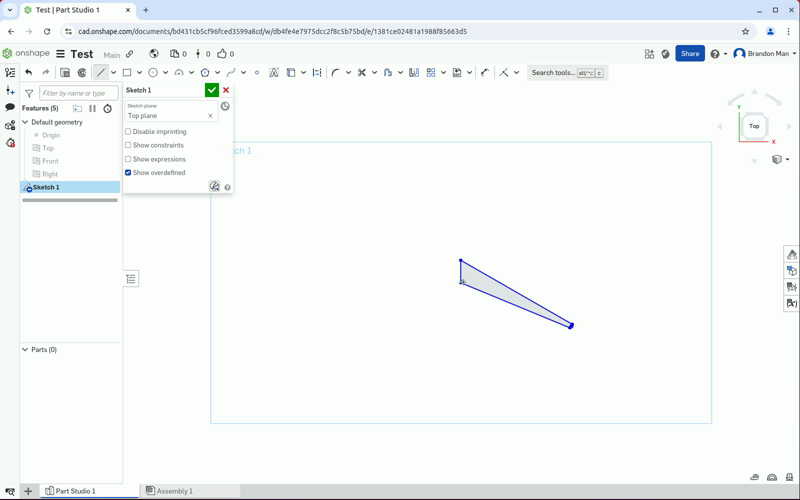
mouse_move(570, 326)
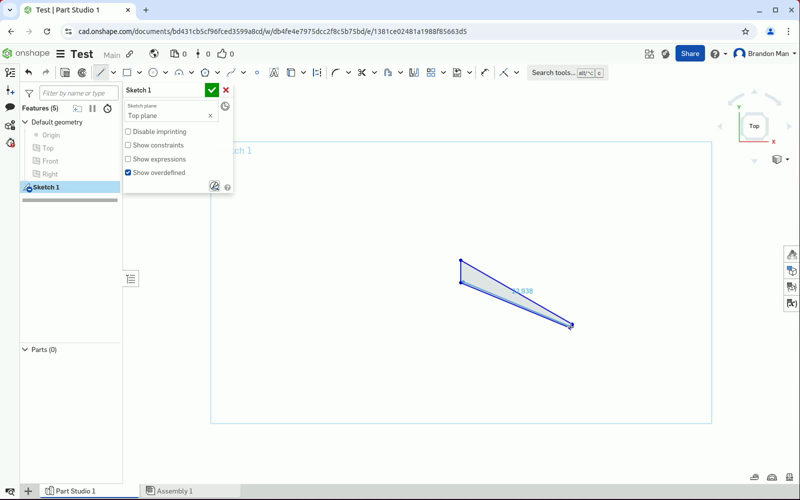
scroll(6)
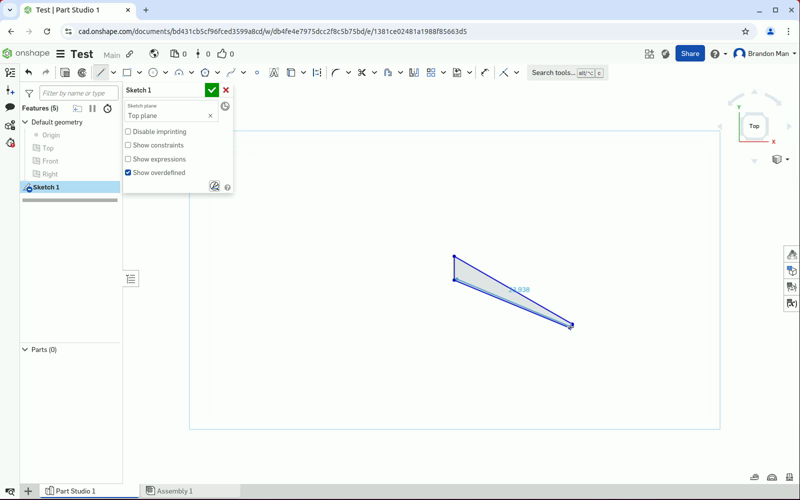
scroll(6)
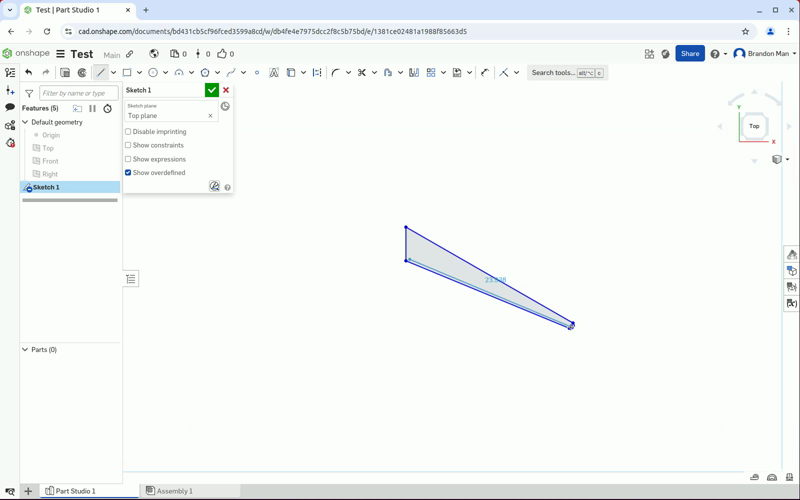
scroll(6)
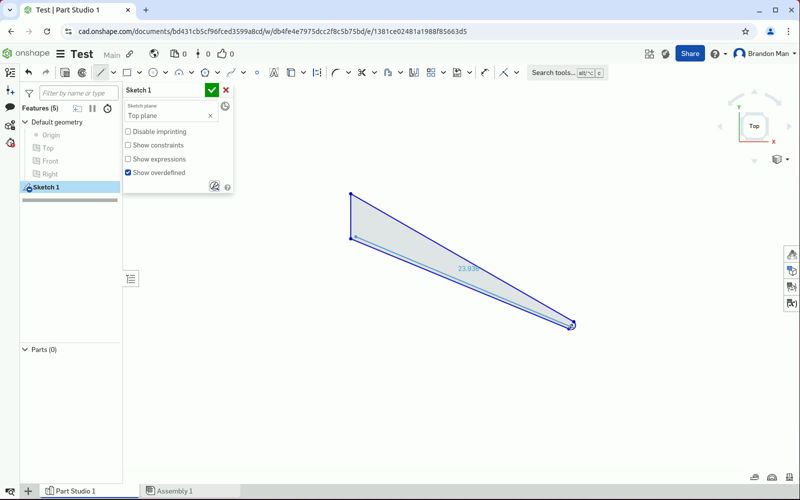
scroll(6)
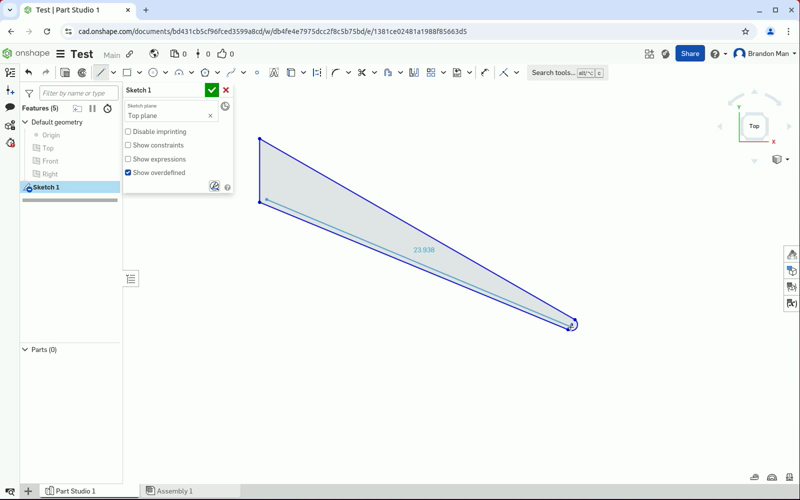
scroll(6)
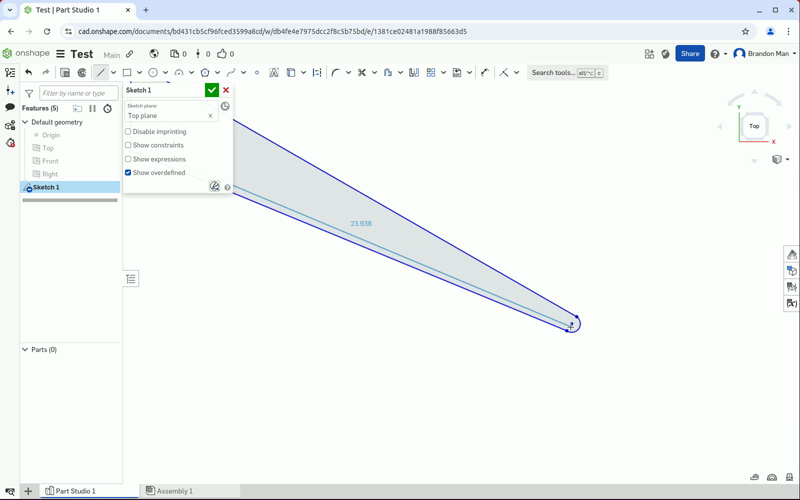
scroll(6)
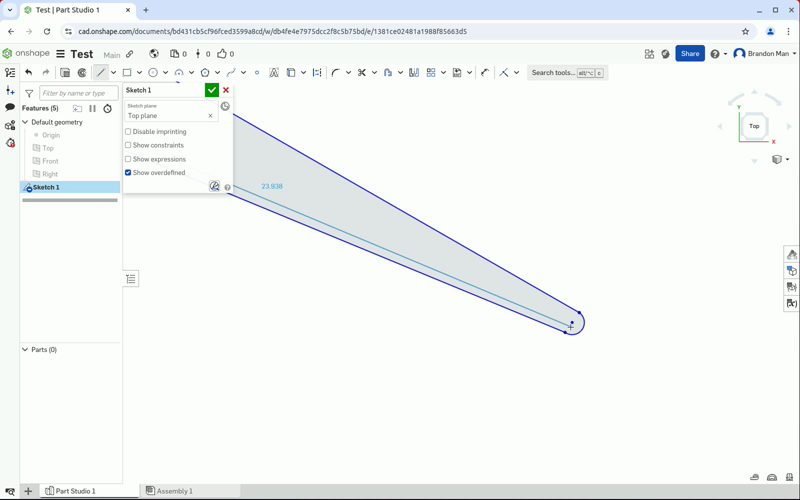
scroll(6)
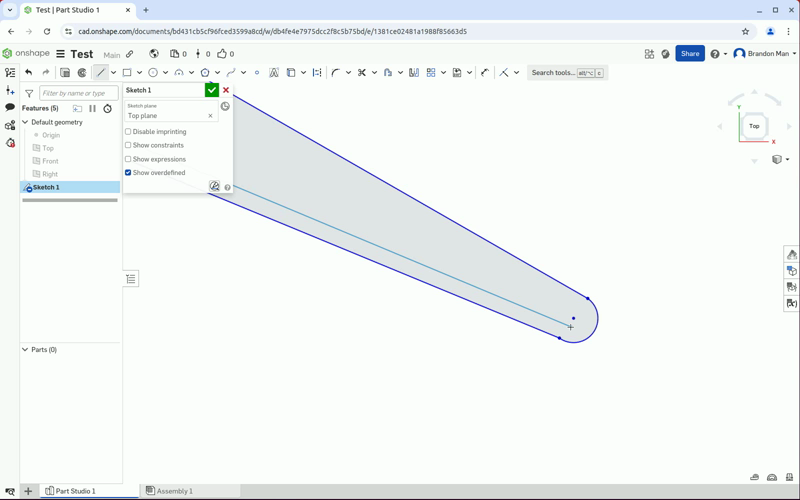
click(570, 326)
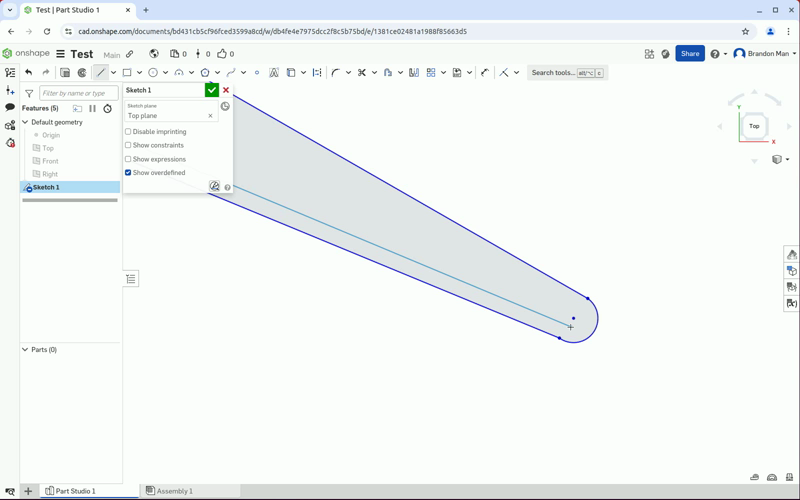
scroll(-6)
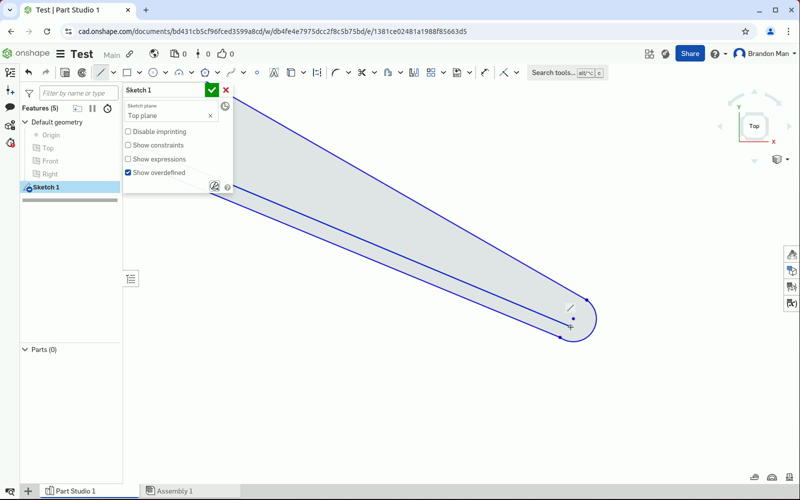
scroll(-6)
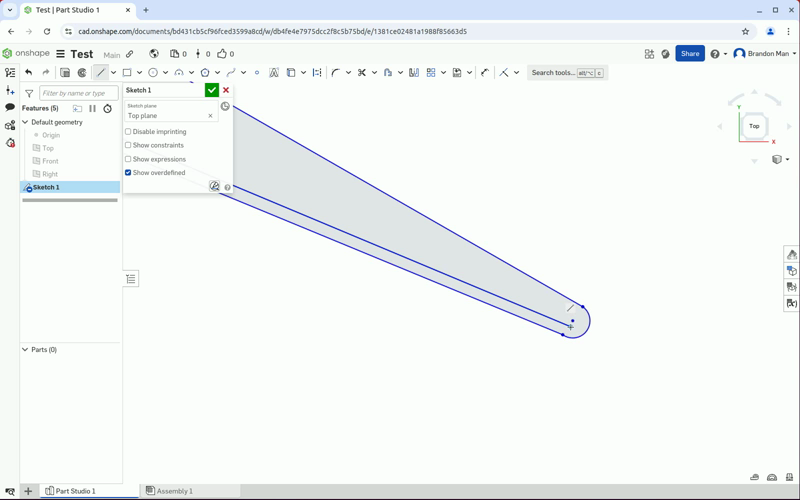
scroll(-6)
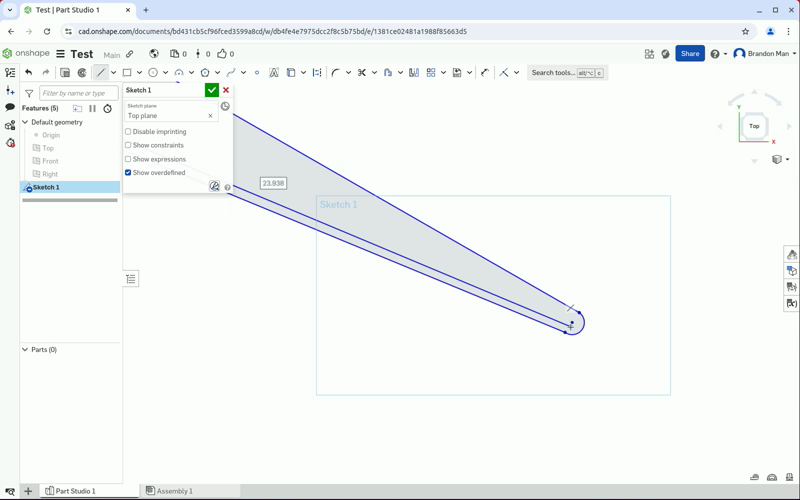
scroll(-6)
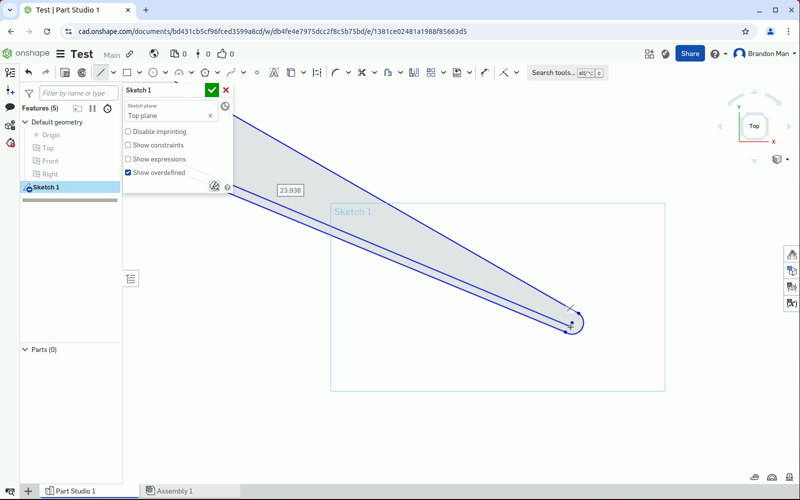
scroll(-6)
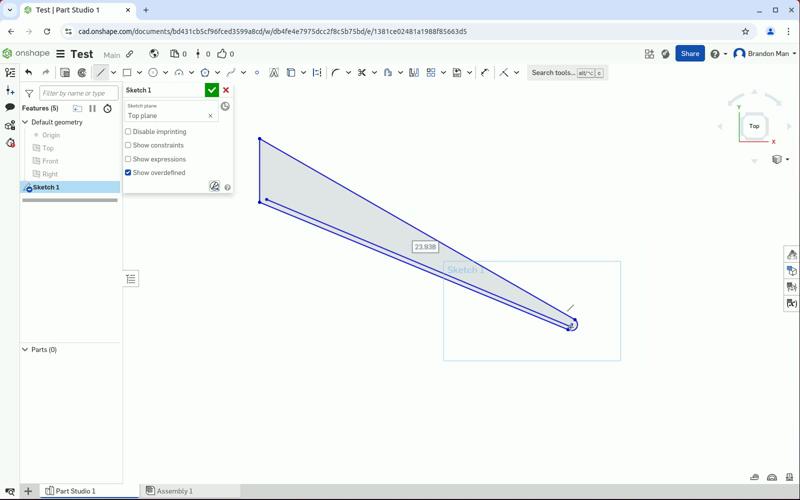
scroll(-6)
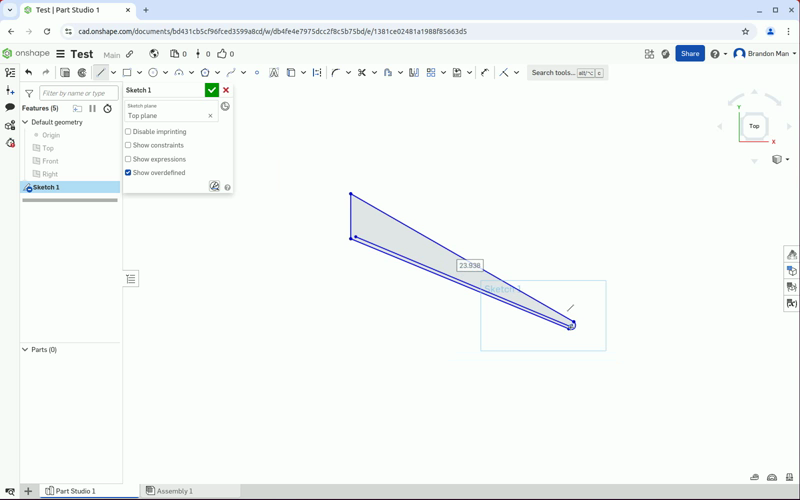
scroll(-6)
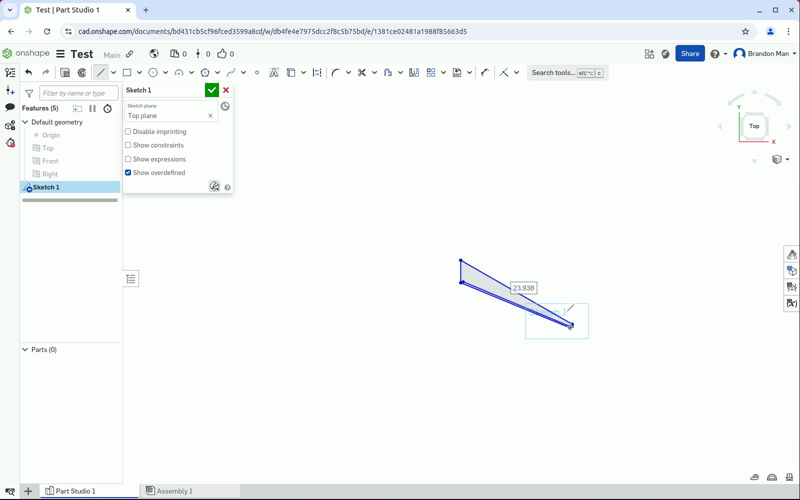
key_up(shift)
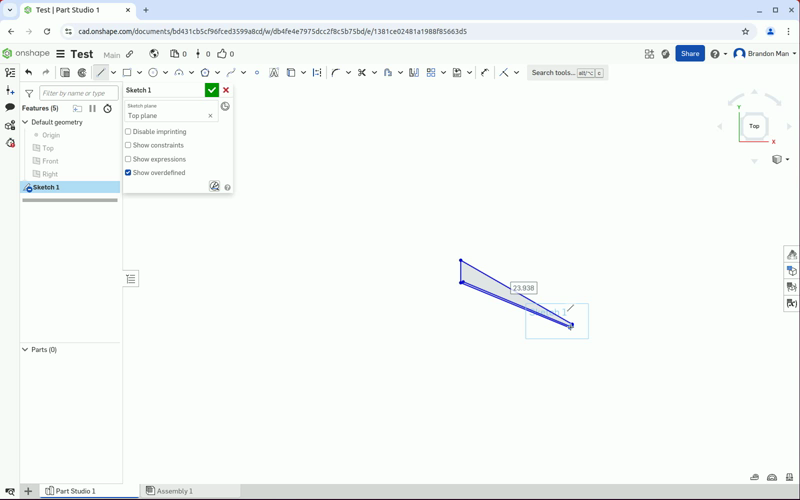
key_down(shift)
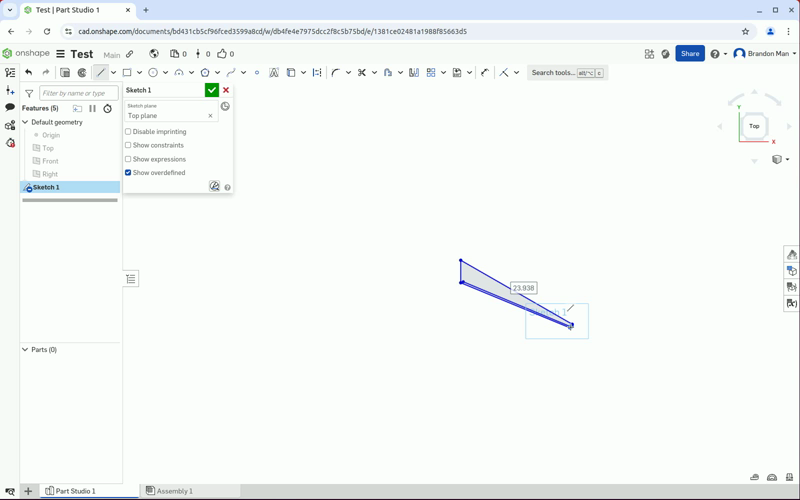
mouse_move(463, 264)
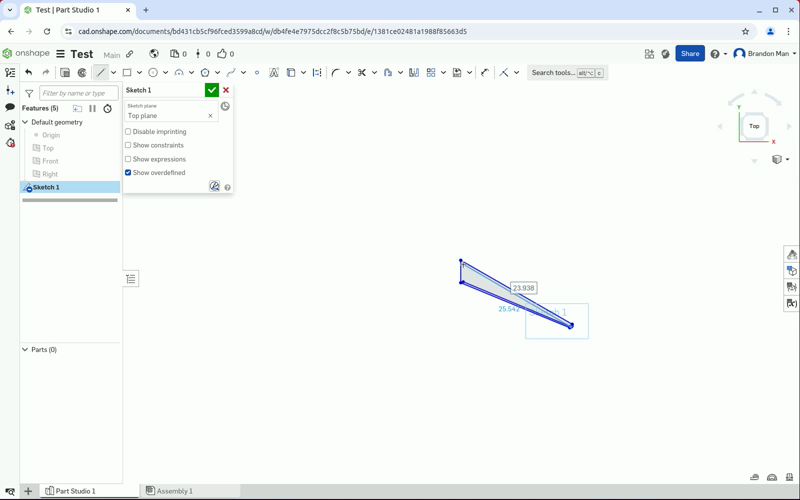
scroll(6)
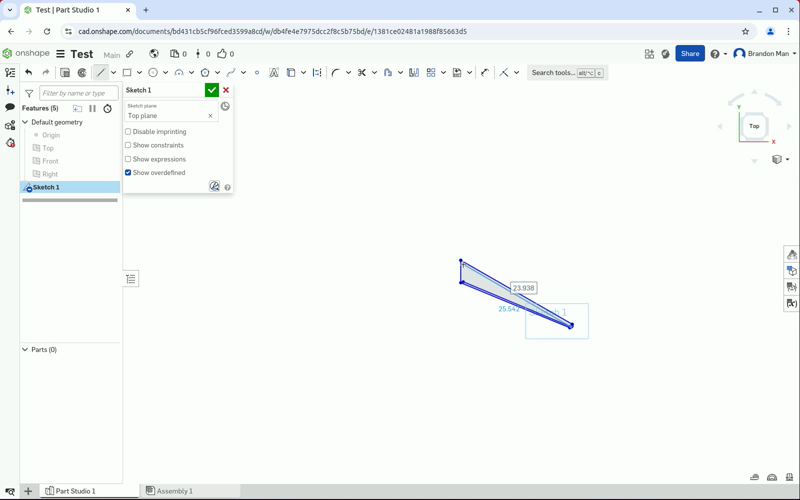
scroll(6)
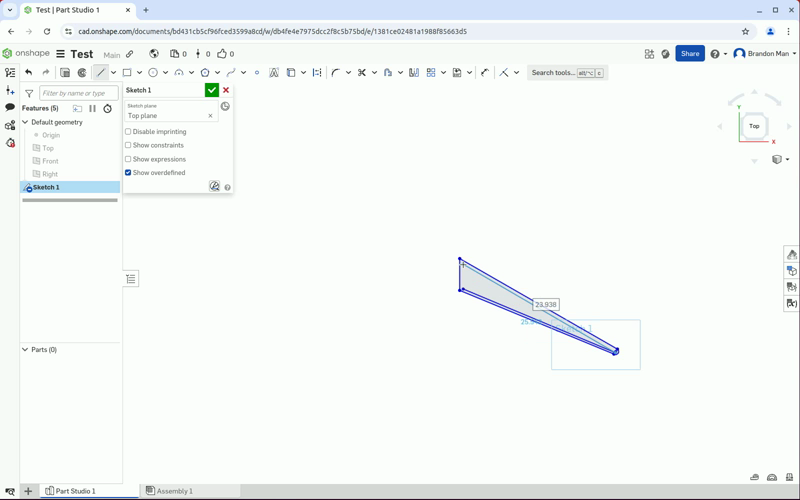
scroll(6)
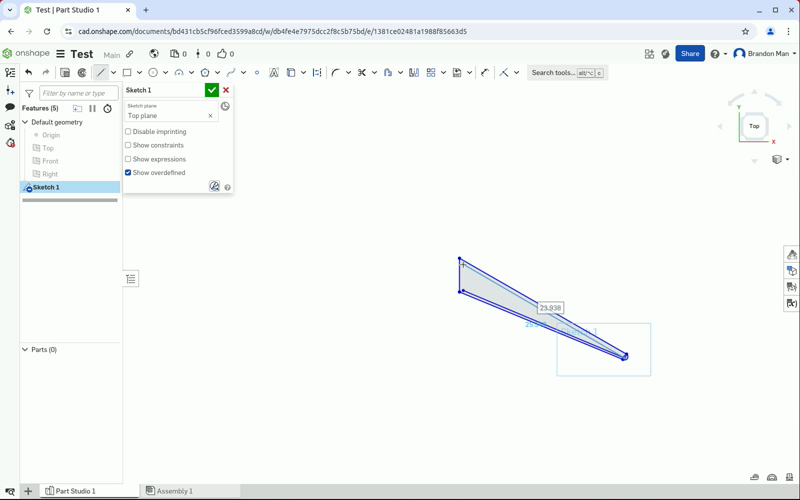
scroll(6)
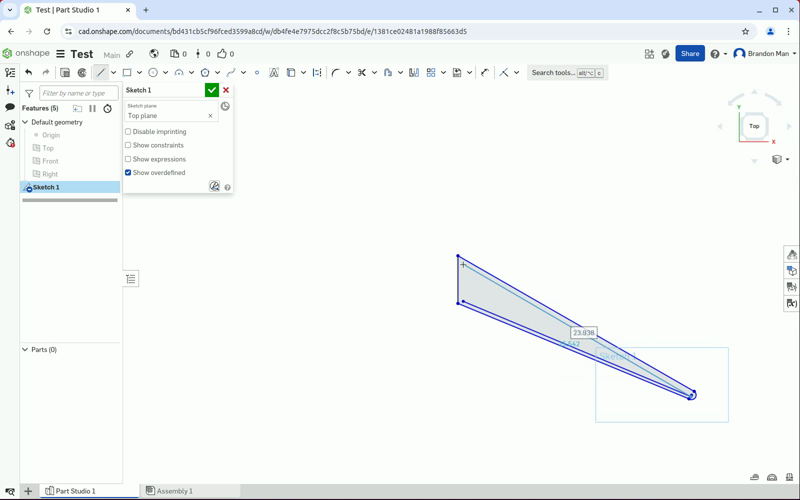
scroll(6)
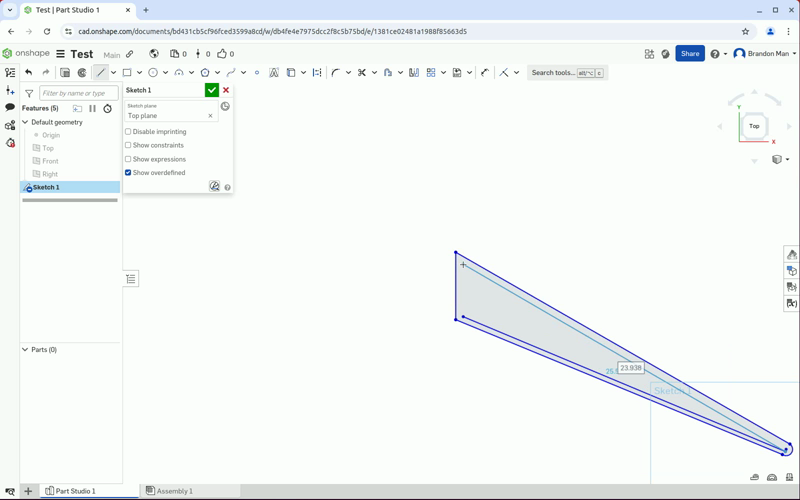
scroll(6)
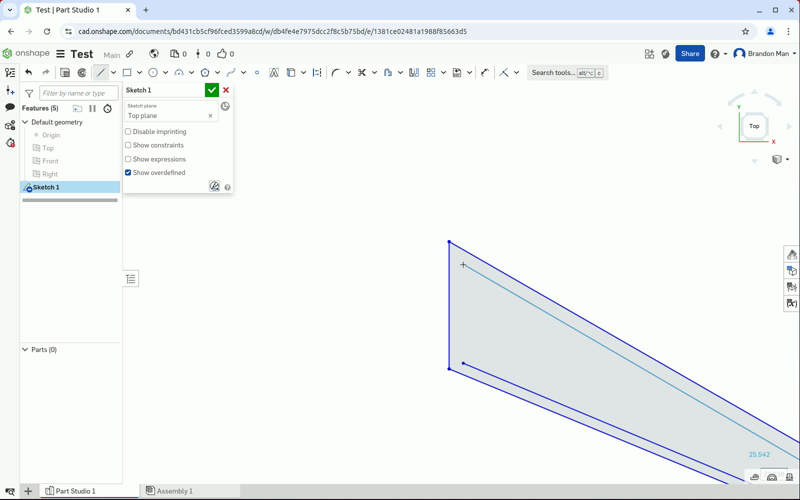
scroll(6)
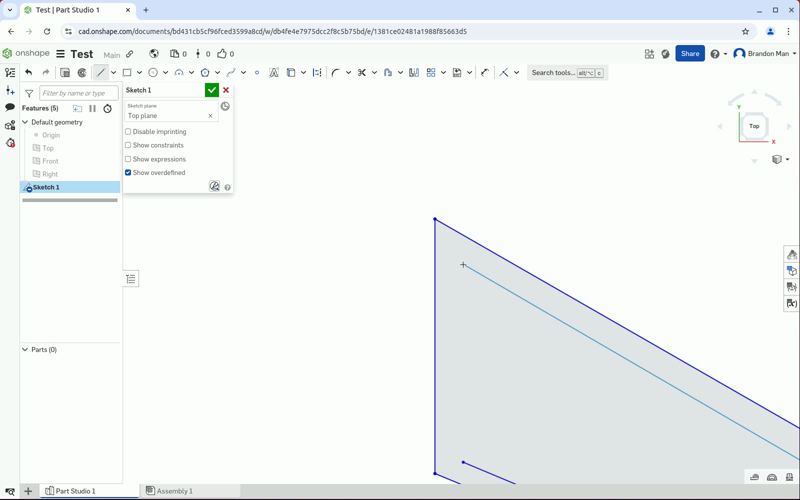
click(463, 264)
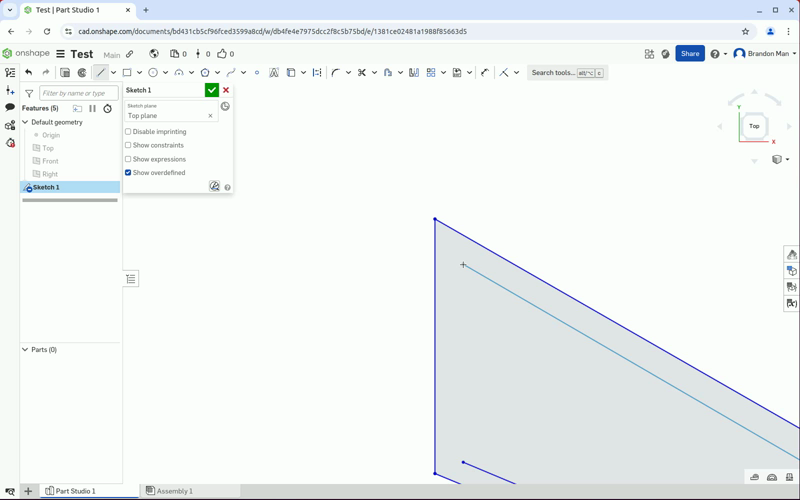
scroll(-6)
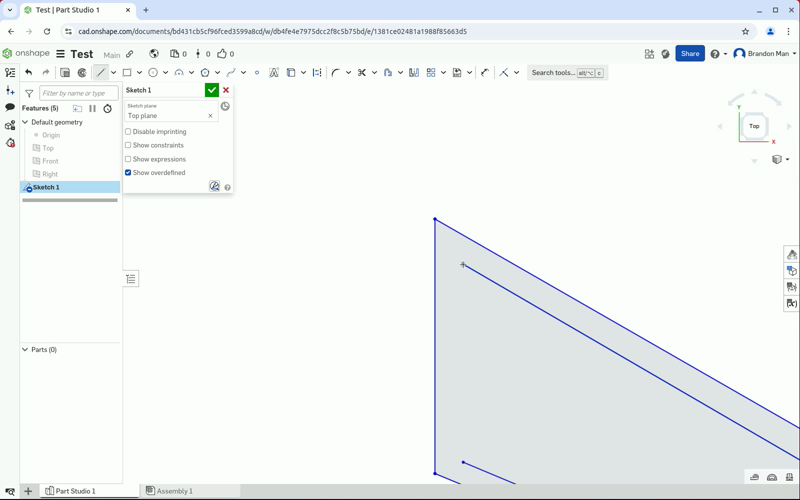
scroll(-6)
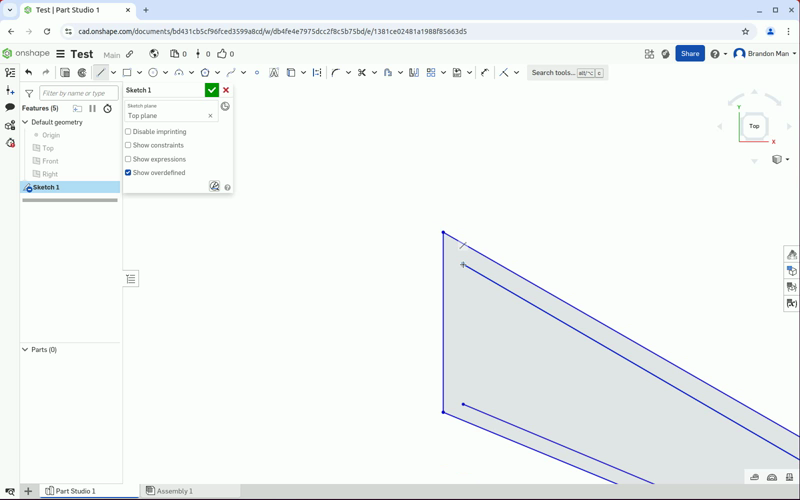
scroll(-6)
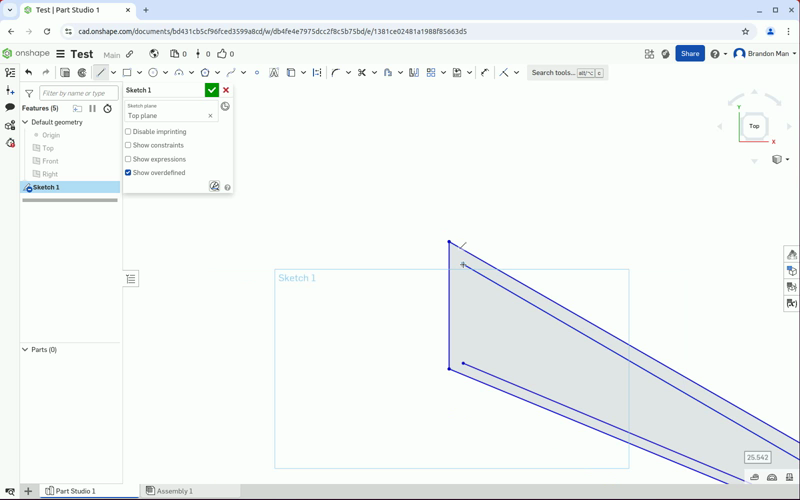
scroll(-6)
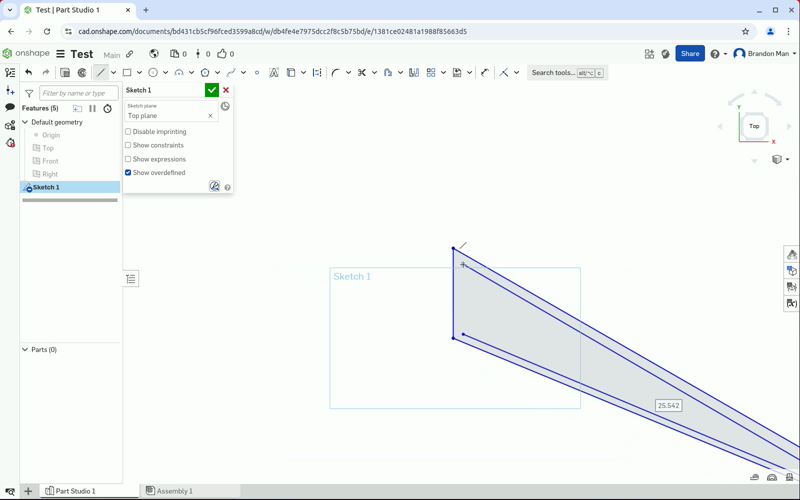
scroll(-6)
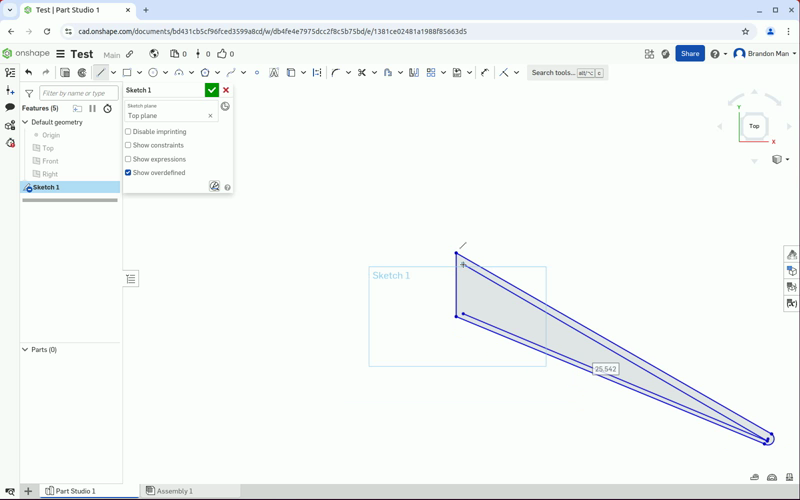
scroll(-6)
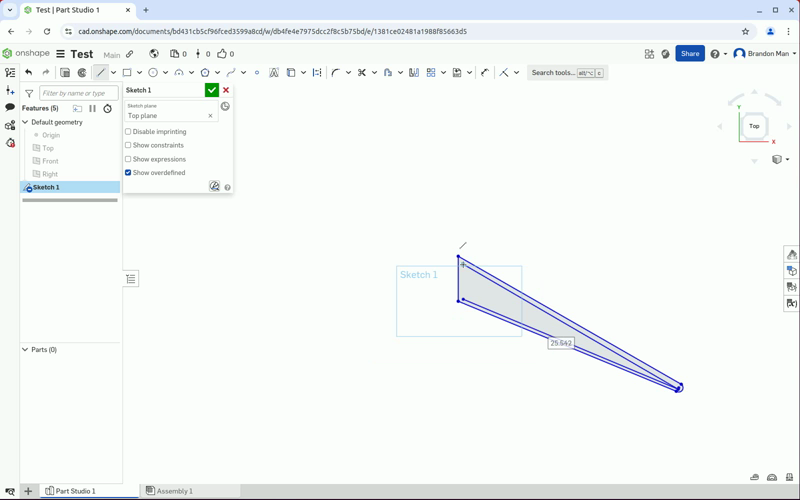
scroll(-6)
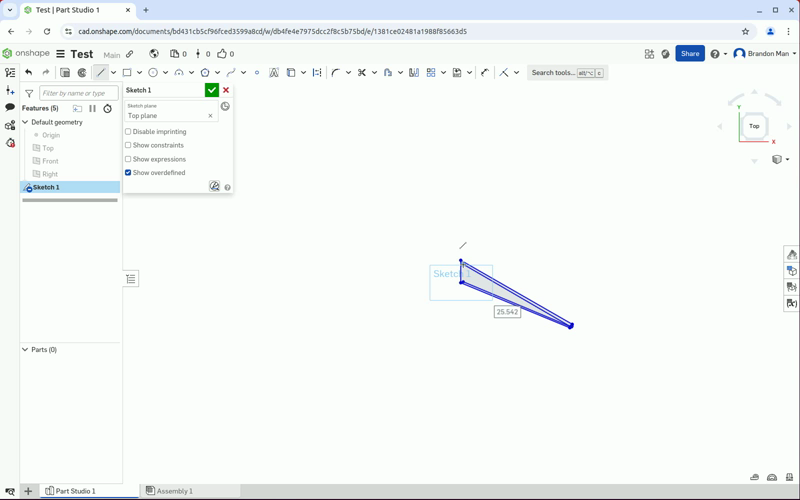
key_up(shift)
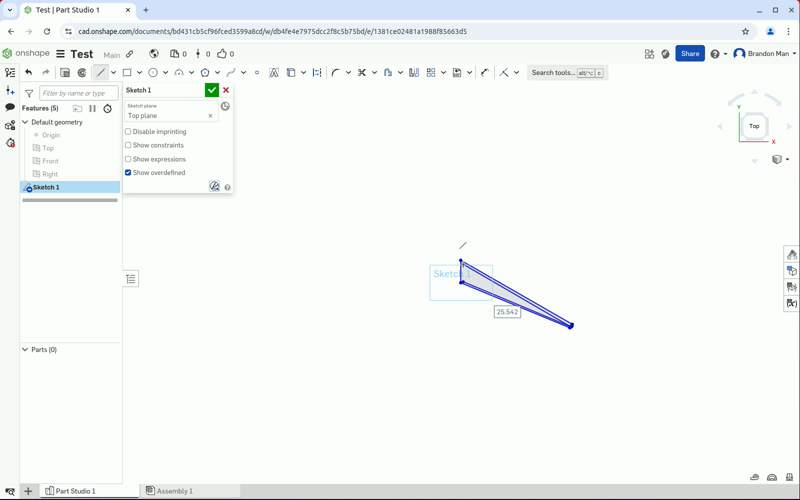
mouse_move(493, 264)
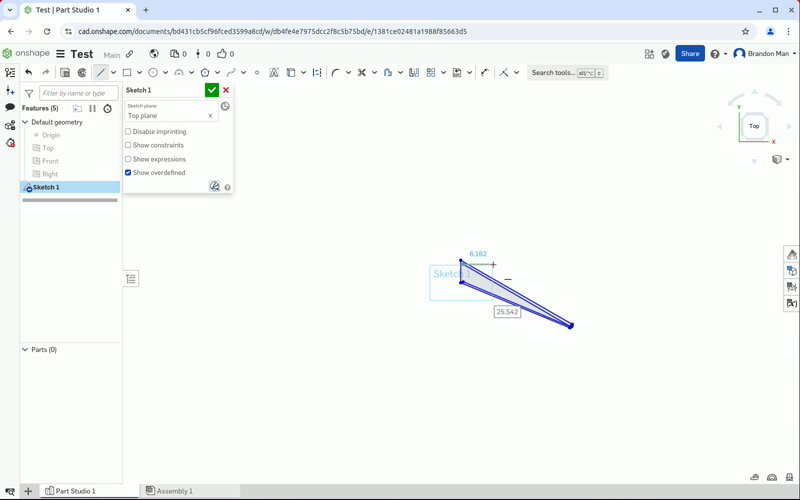
key_down(shift)
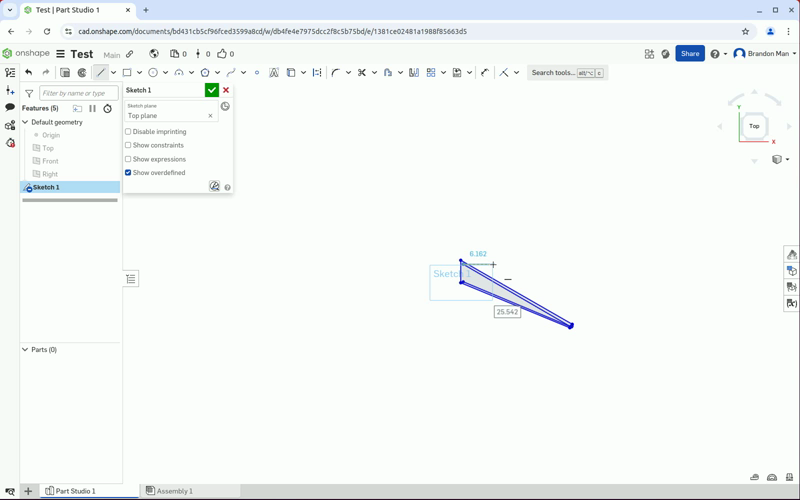
mouse_move(463, 281)
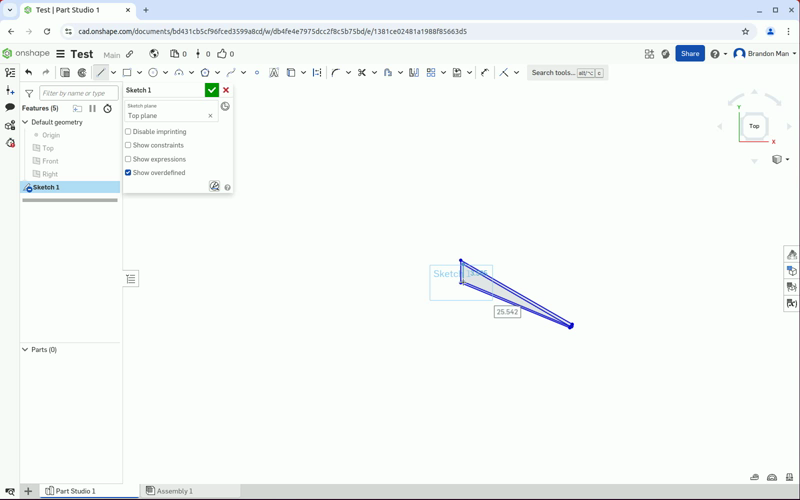
scroll(6)
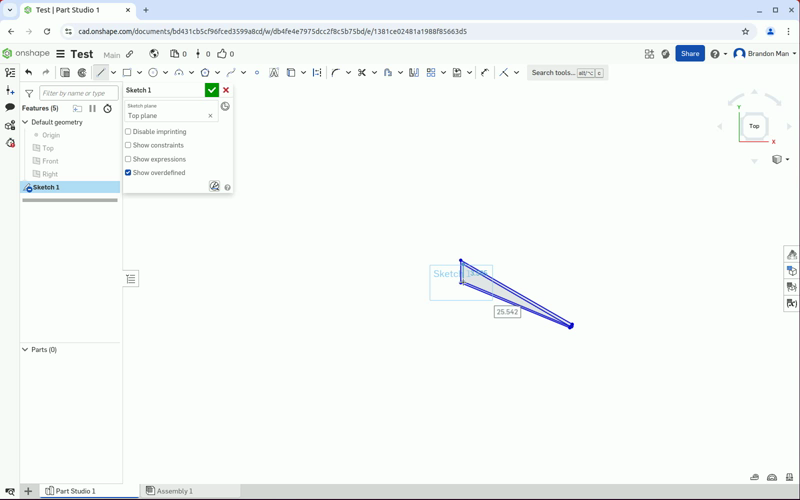
scroll(6)
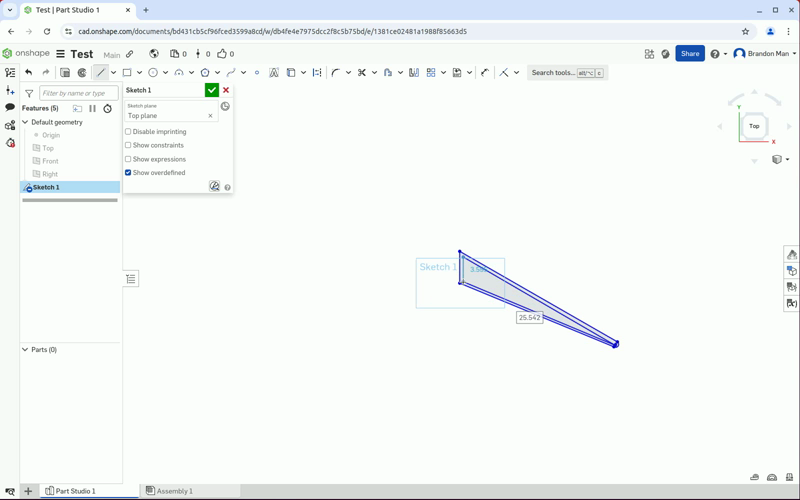
scroll(6)
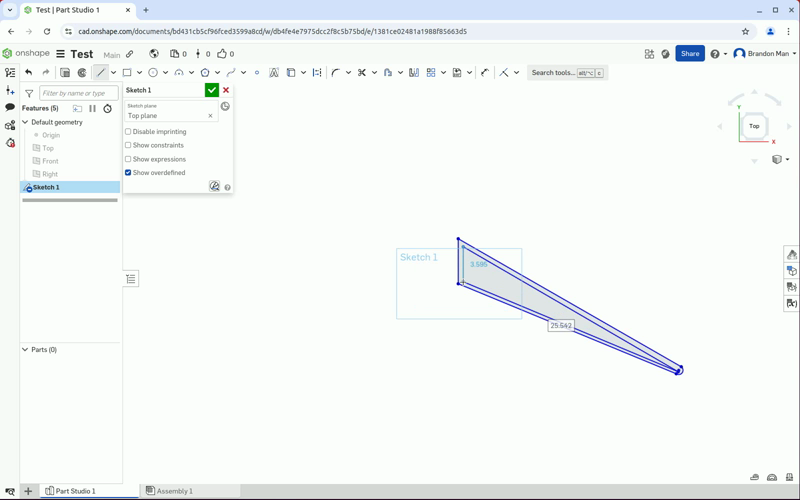
scroll(6)
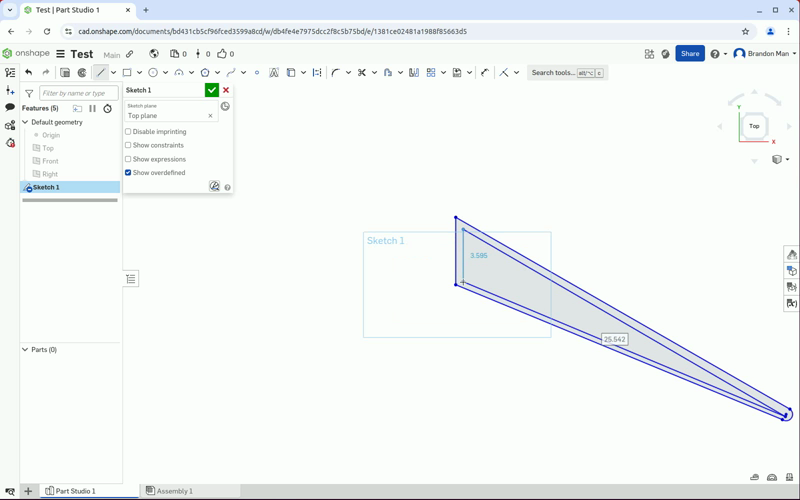
scroll(6)
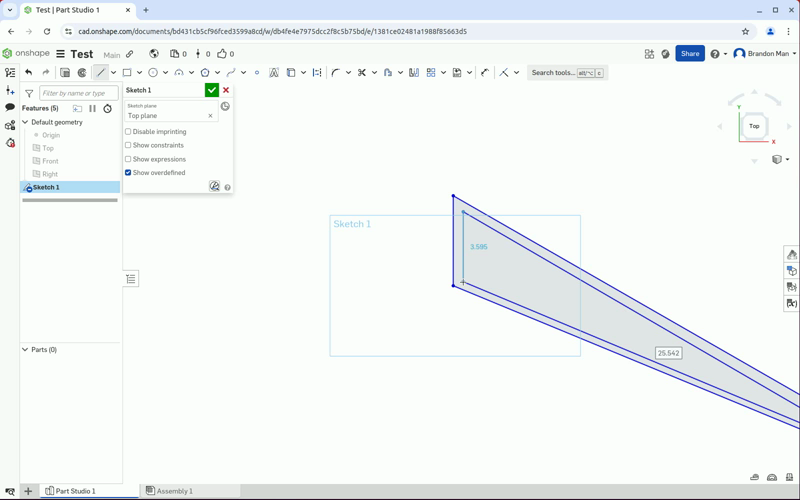
scroll(6)
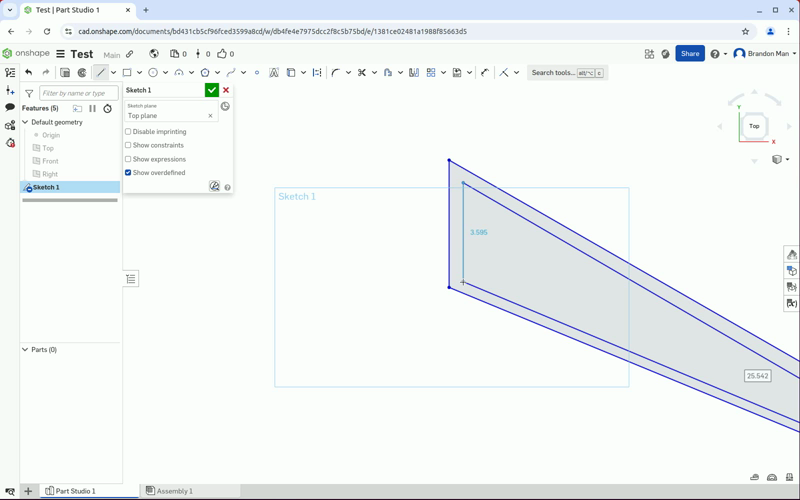
scroll(6)
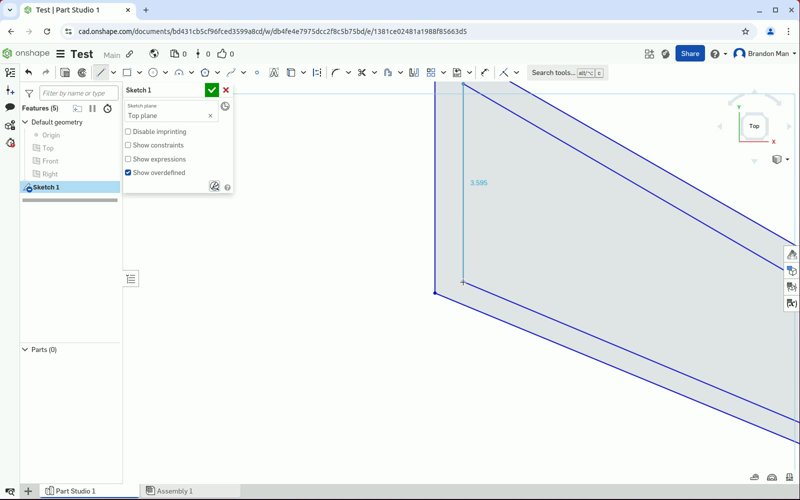
key_up(shift)
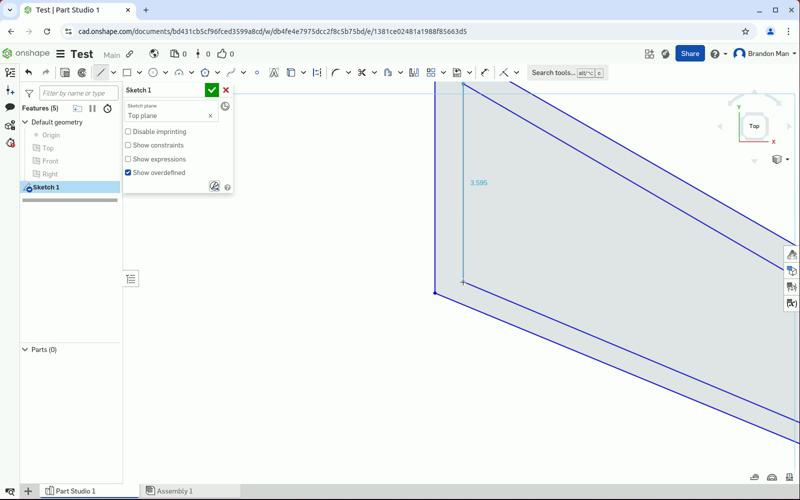
click(463, 281)
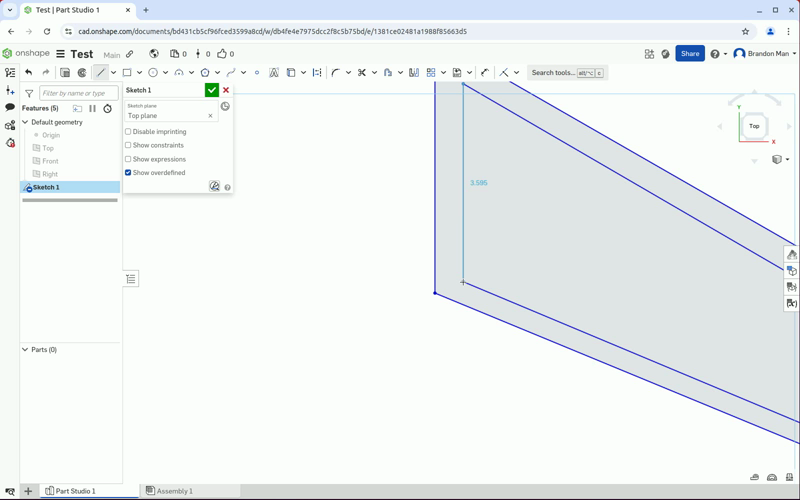
scroll(-6)
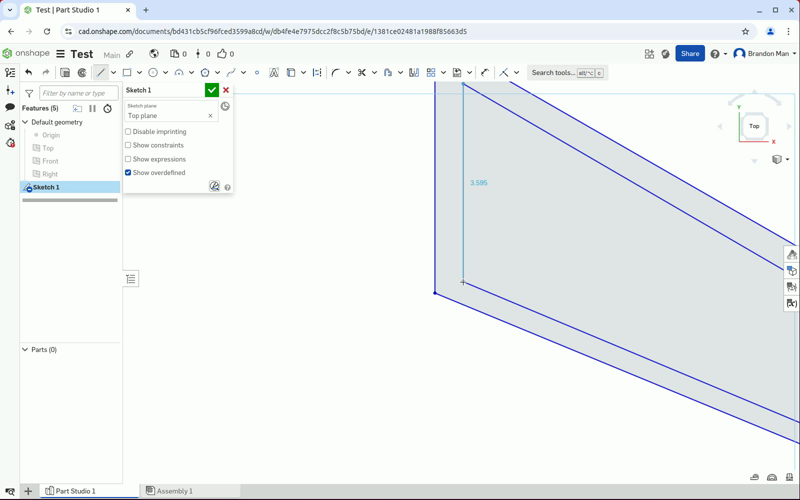
scroll(-6)
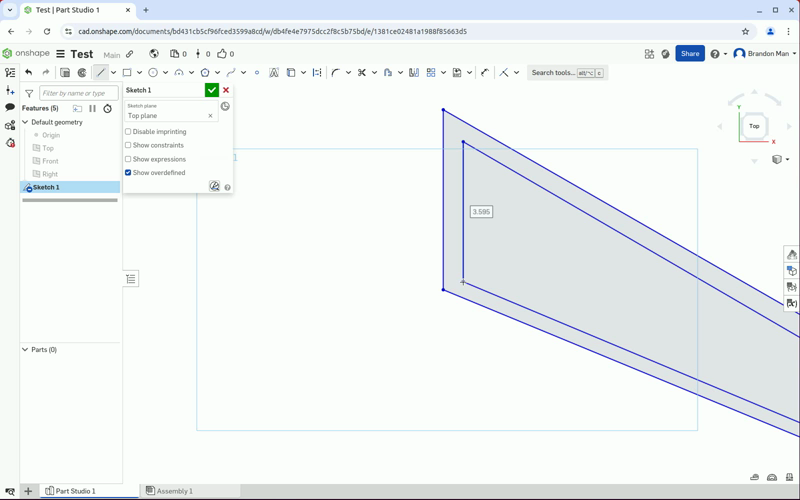
scroll(-6)
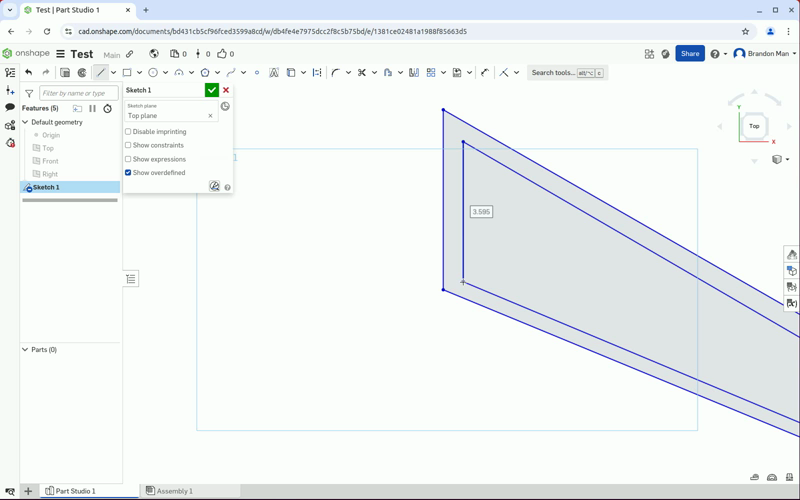
scroll(-6)
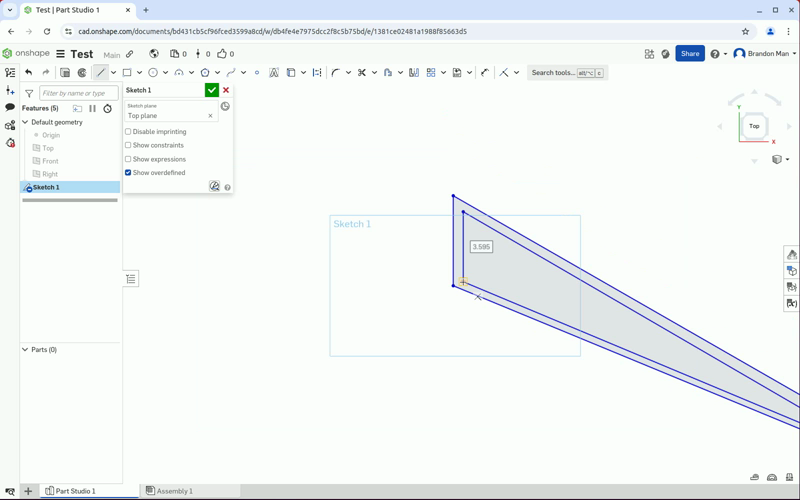
scroll(-6)
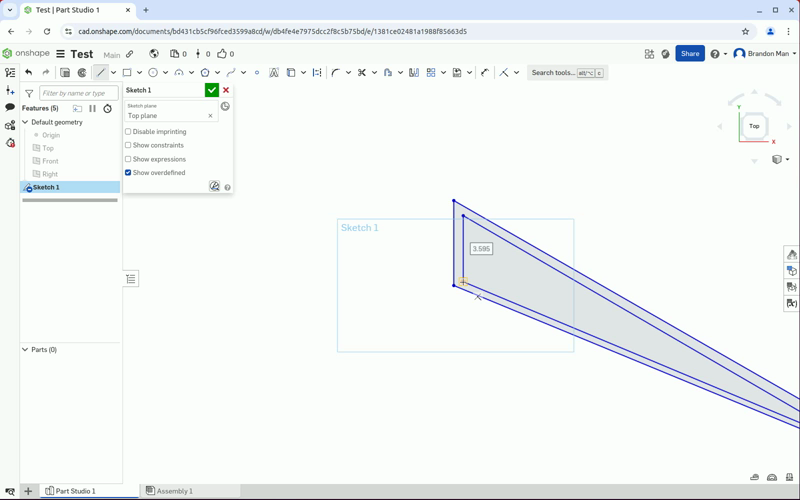
scroll(-6)
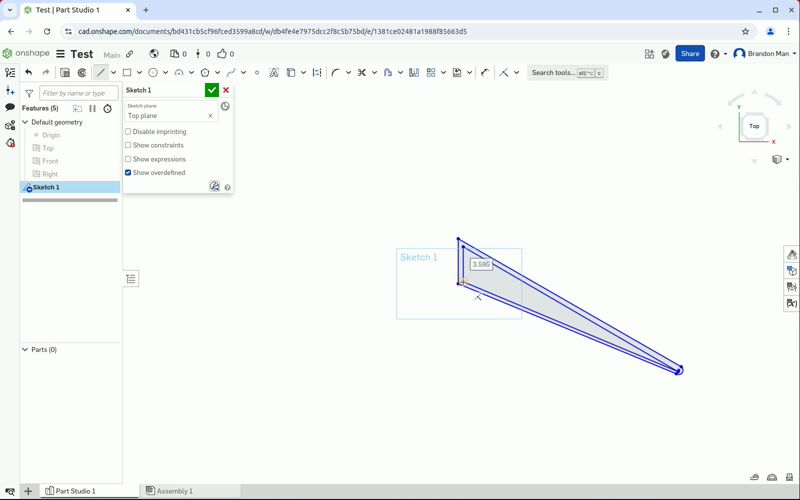
scroll(-6)
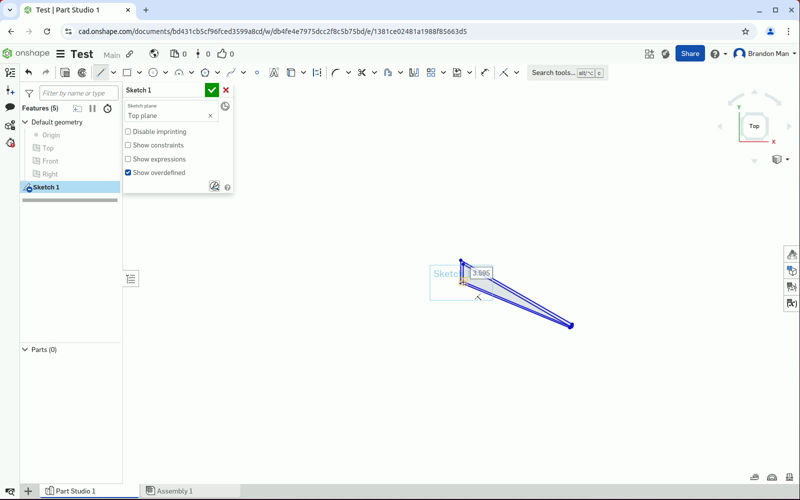
key(esc)
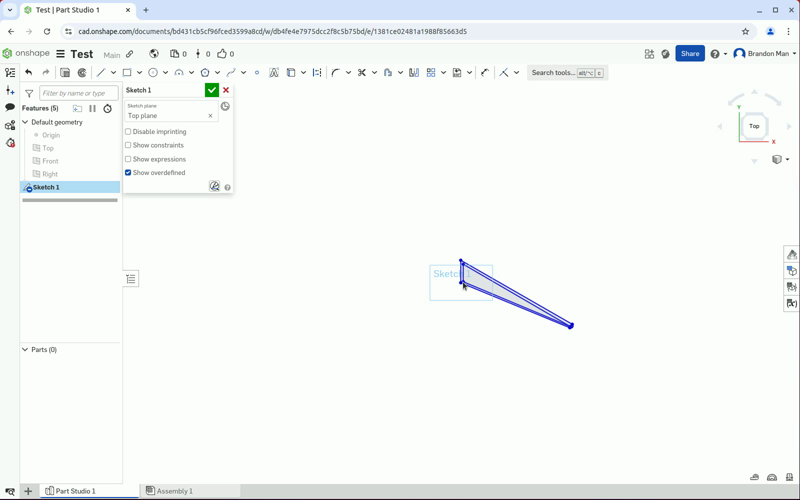
mouse_move(516, 304)
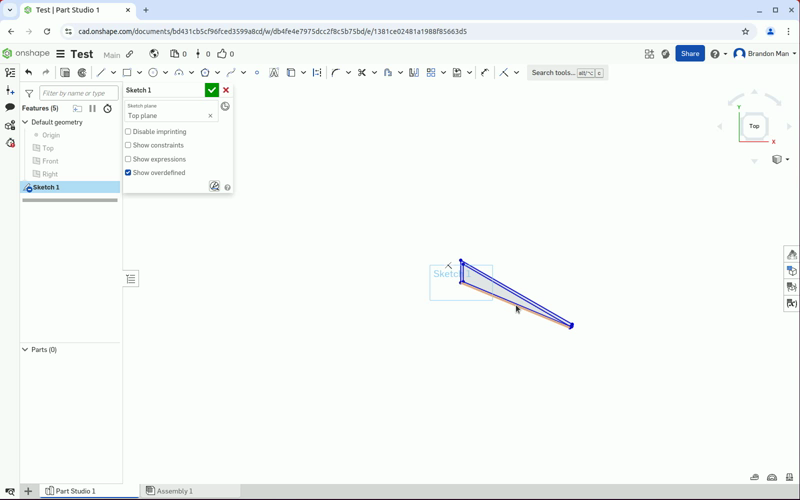
scroll(6)
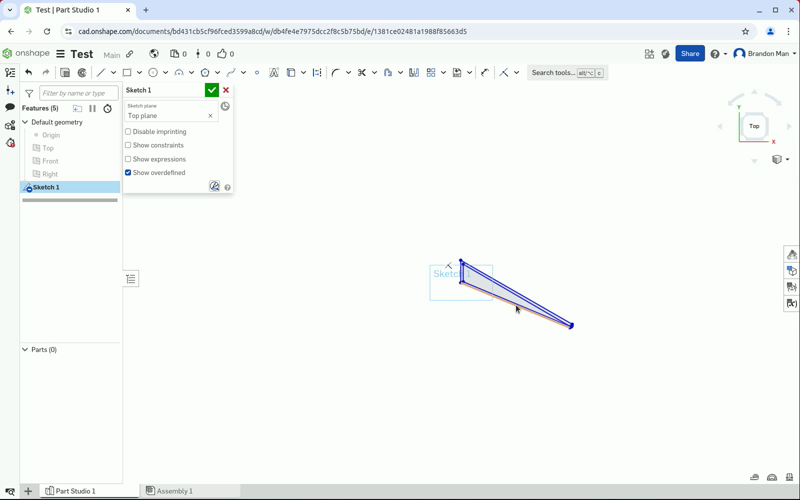
scroll(6)
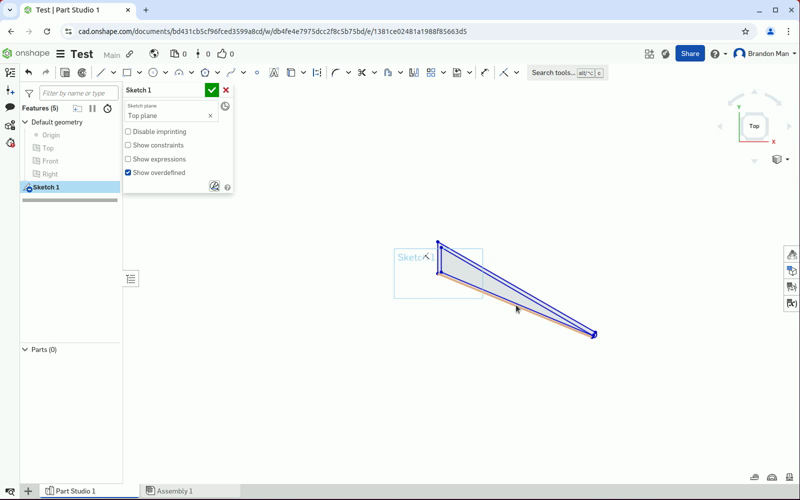
scroll(6)
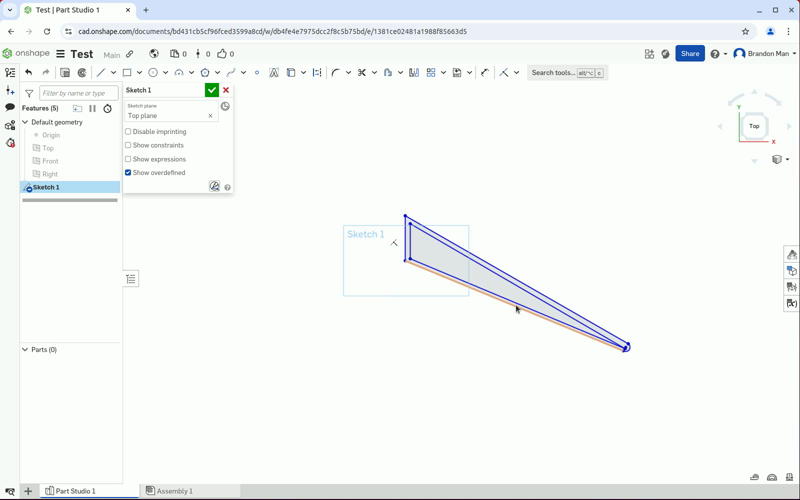
scroll(6)
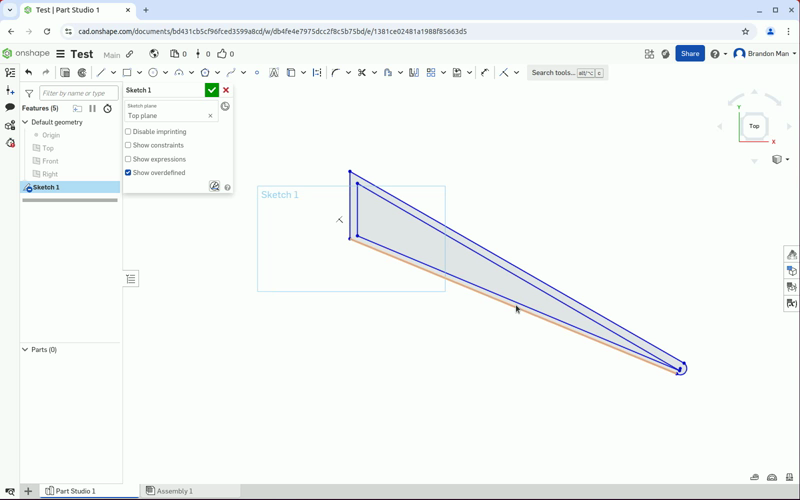
scroll(6)
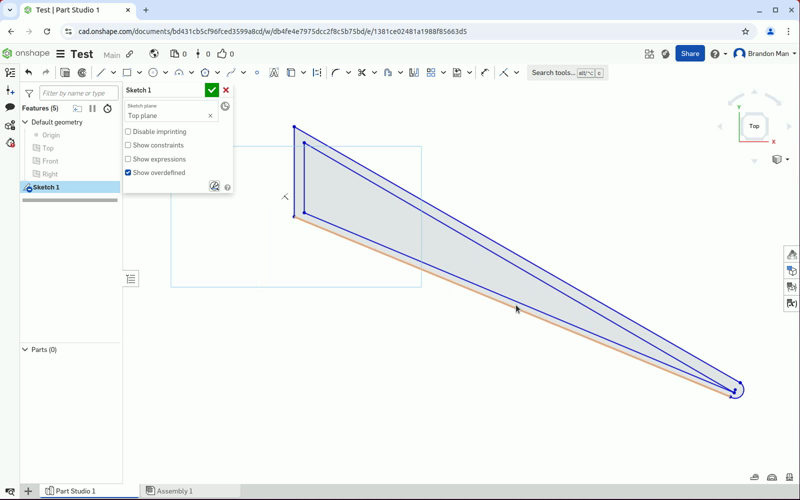
scroll(6)
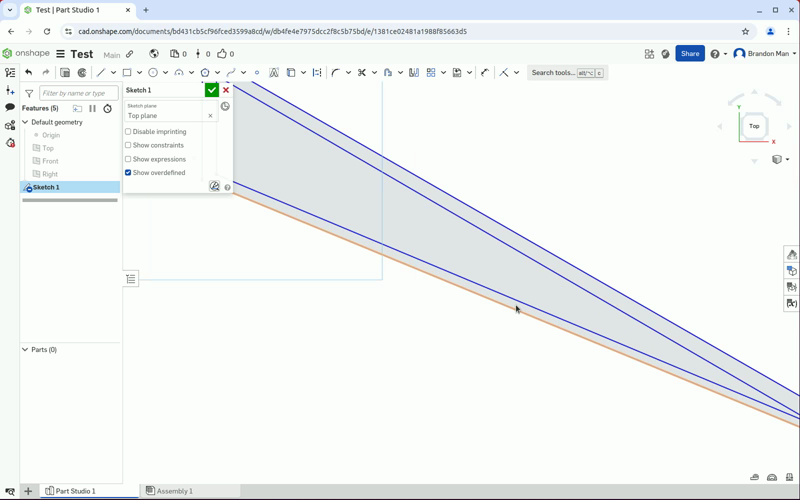
scroll(6)
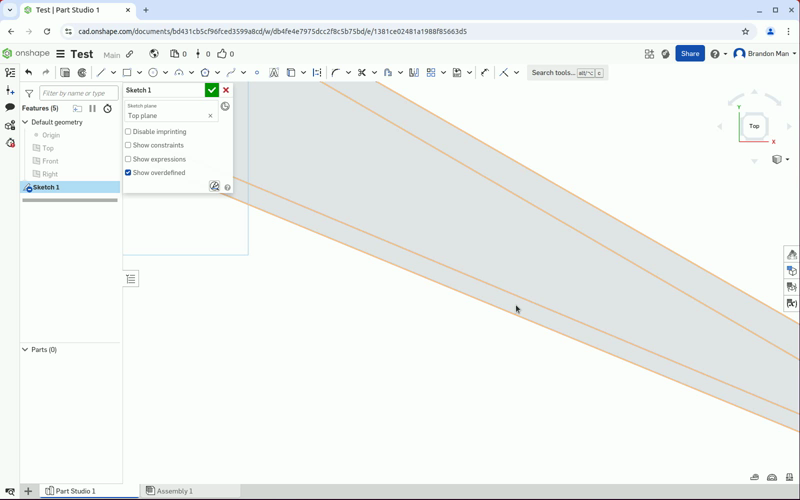
click(516, 304)
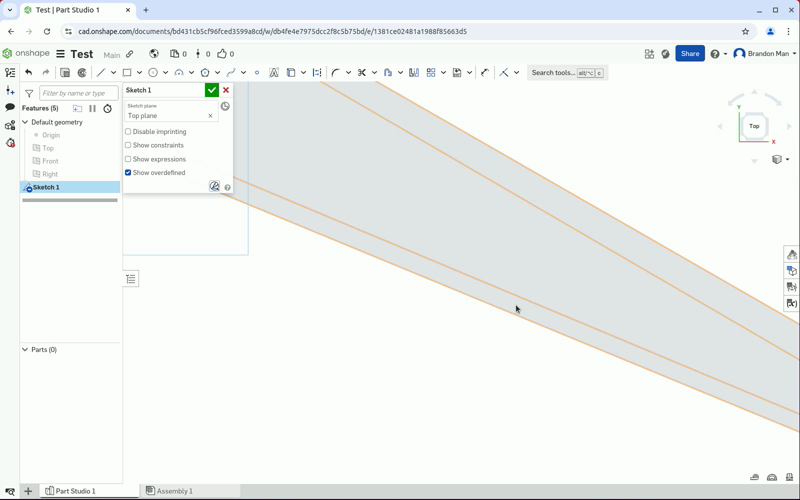
scroll(-6)
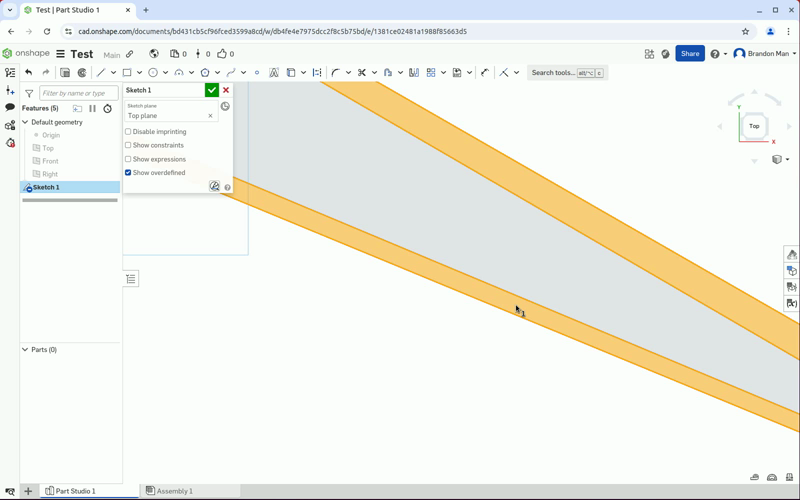
scroll(-6)
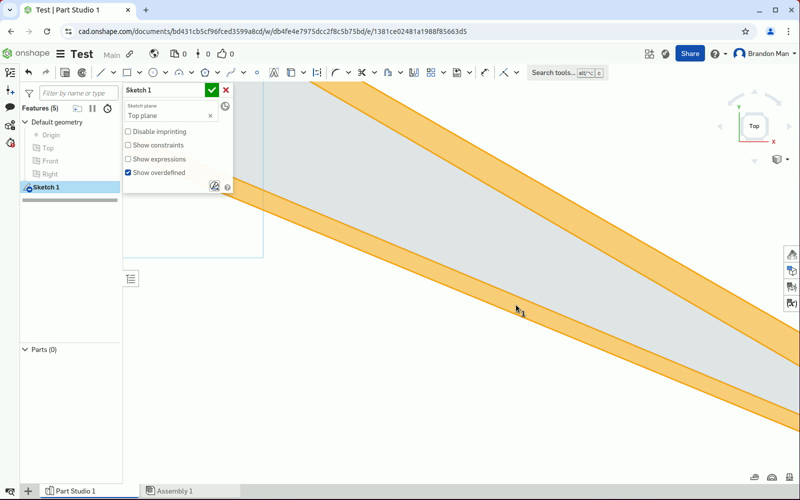
scroll(-6)
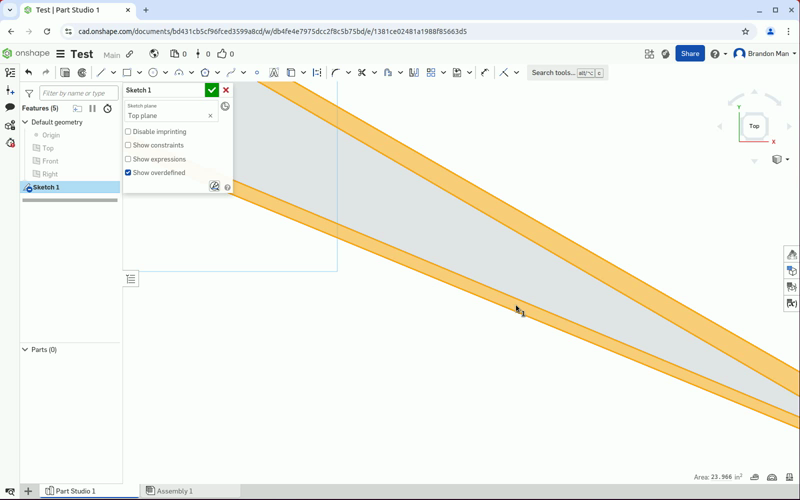
scroll(-6)
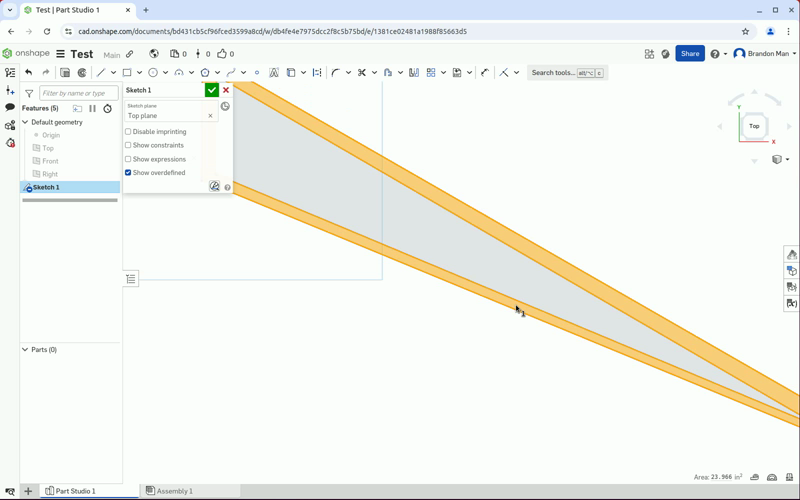
scroll(-6)
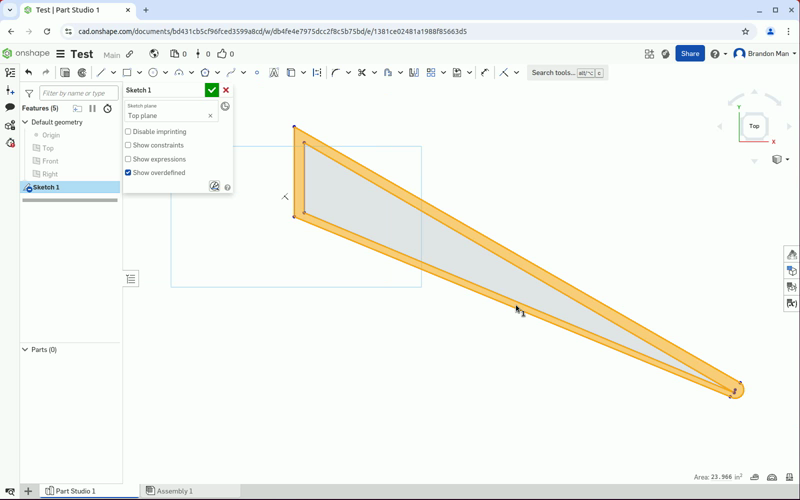
scroll(-6)
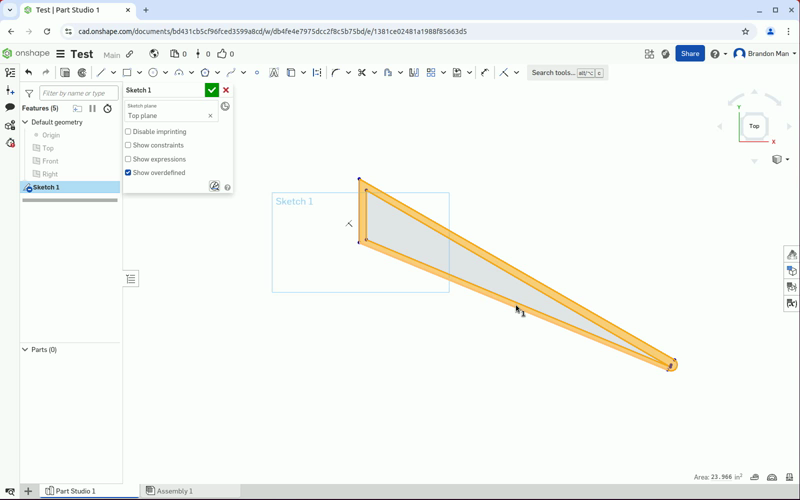
scroll(-6)
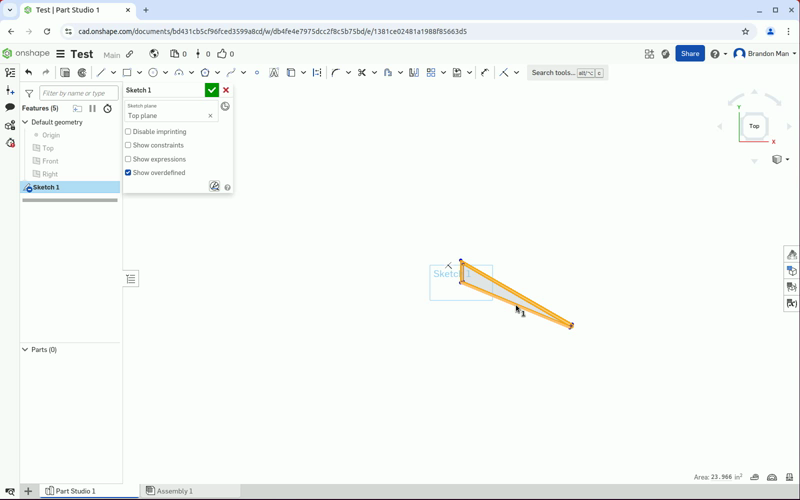
mouse_move(73, 352)
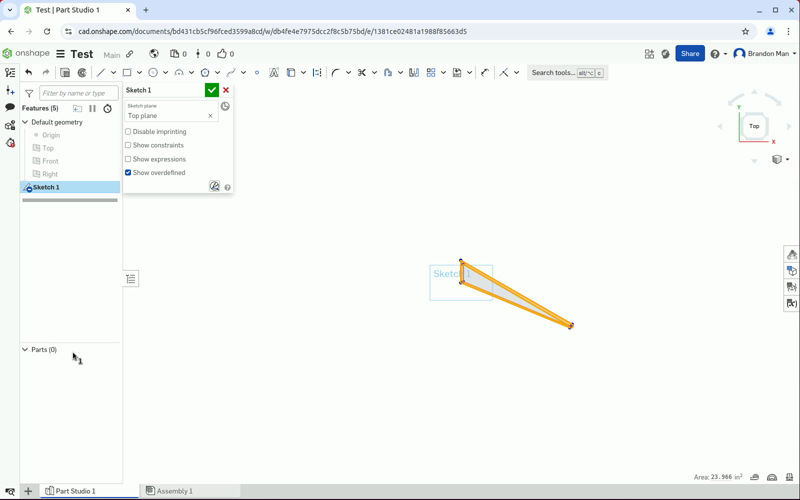
key(shift+y)
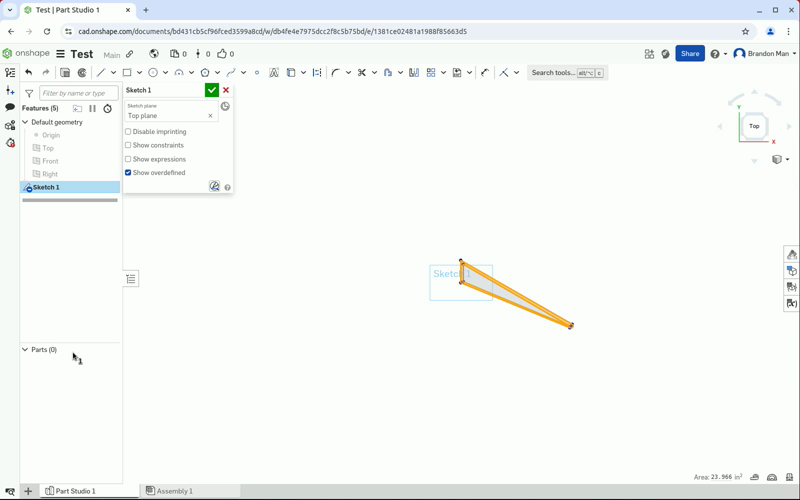
key(shift+e)
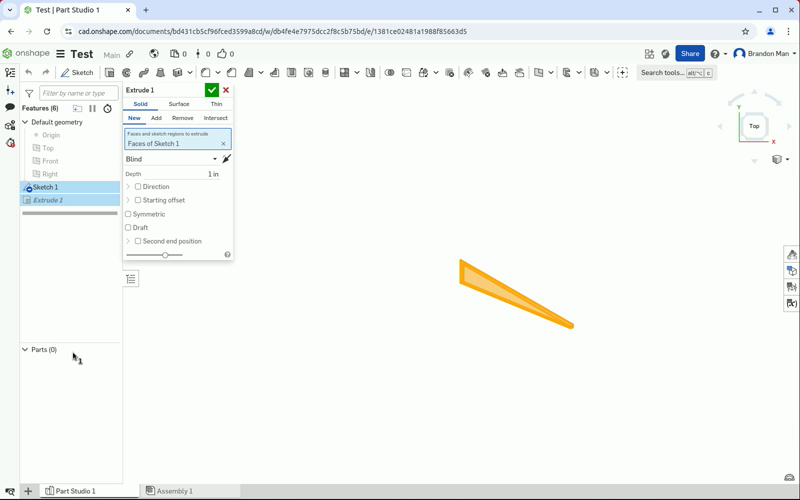
mouse_move(143, 106)
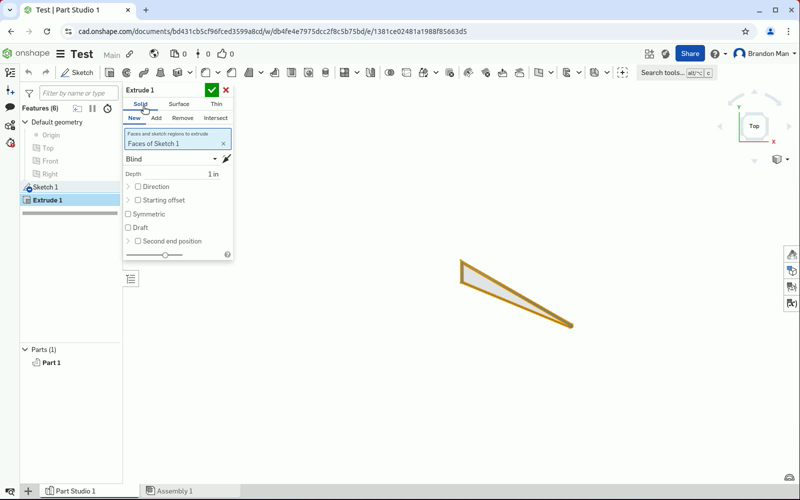
click(143, 106)
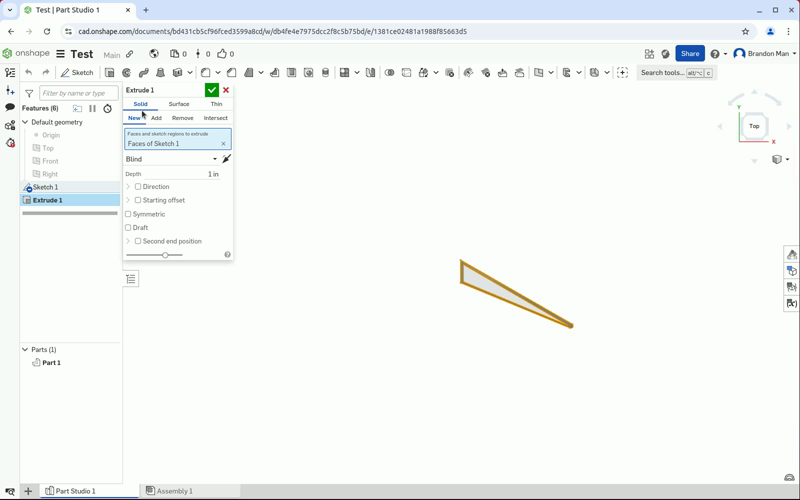
mouse_move(137, 120)
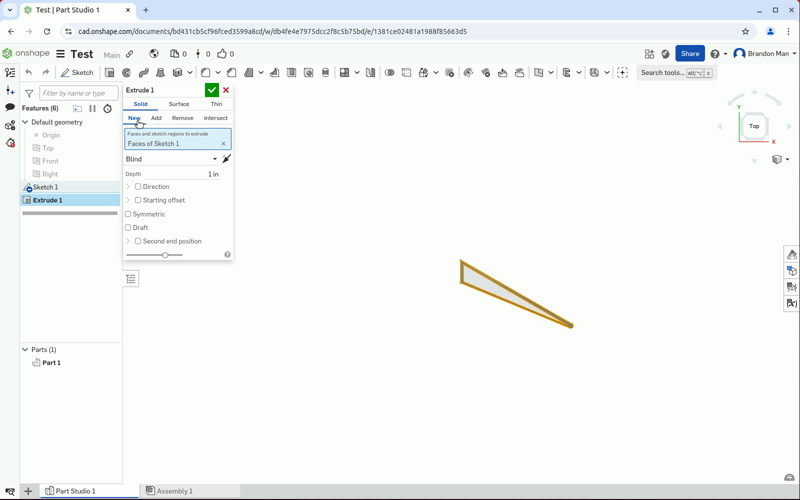
click(137, 120)
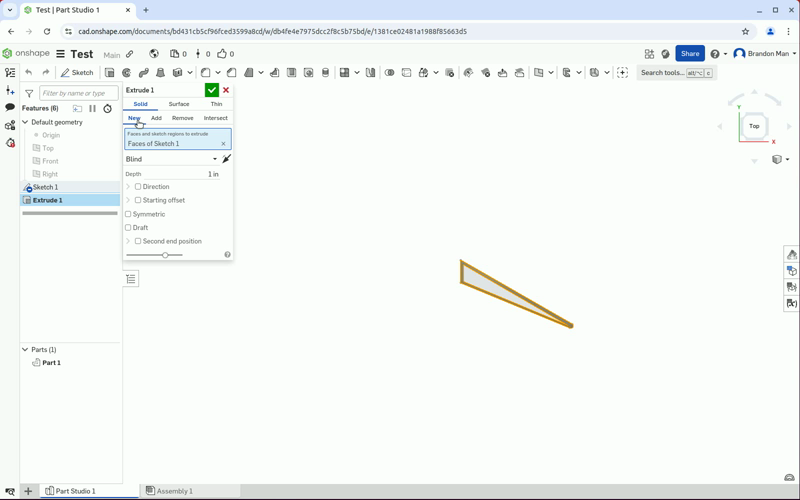
key(tab, 4)
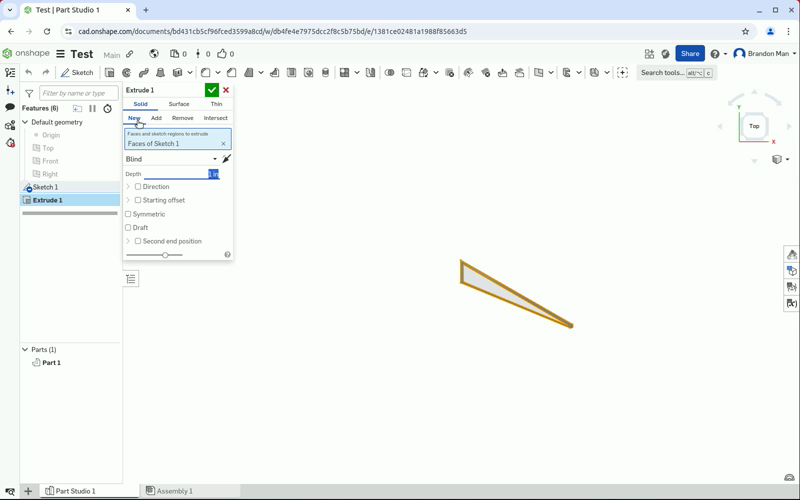
text(3.129)
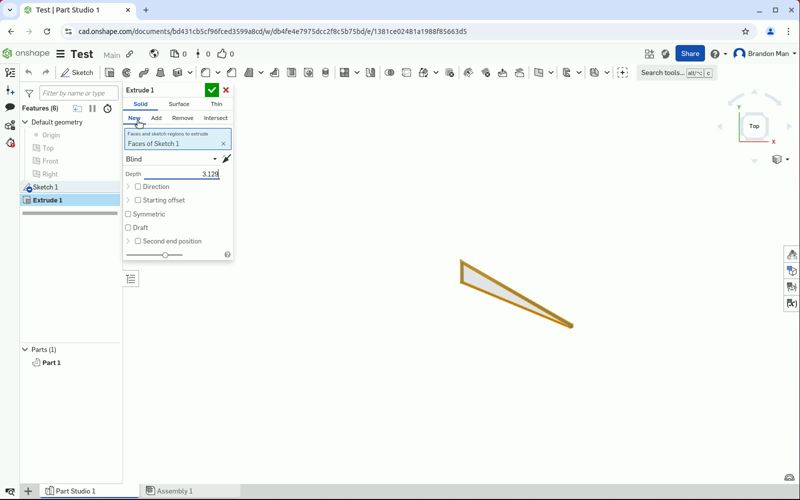
key(enter)
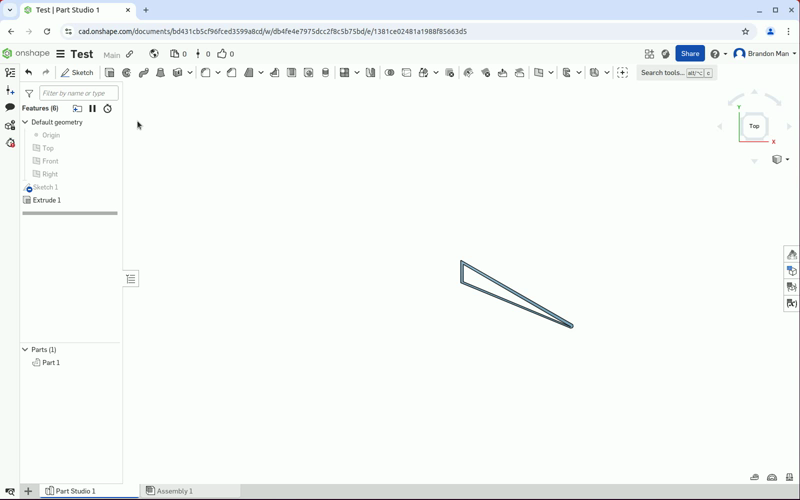
key(shift+h)
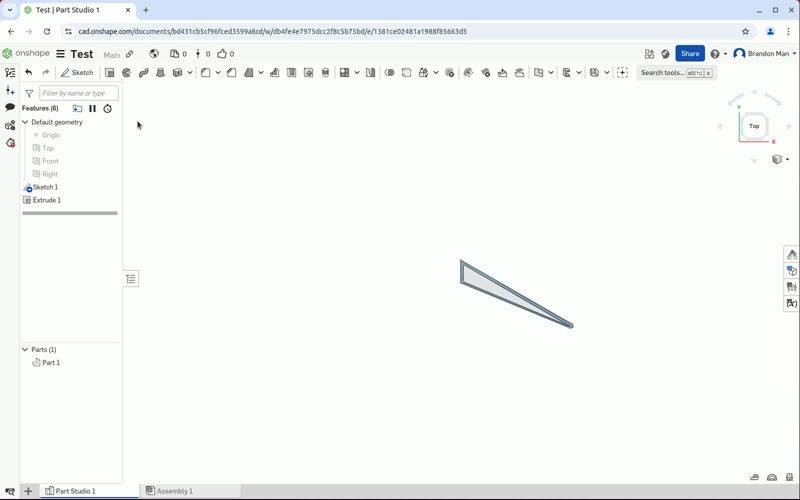
key(shift+h)
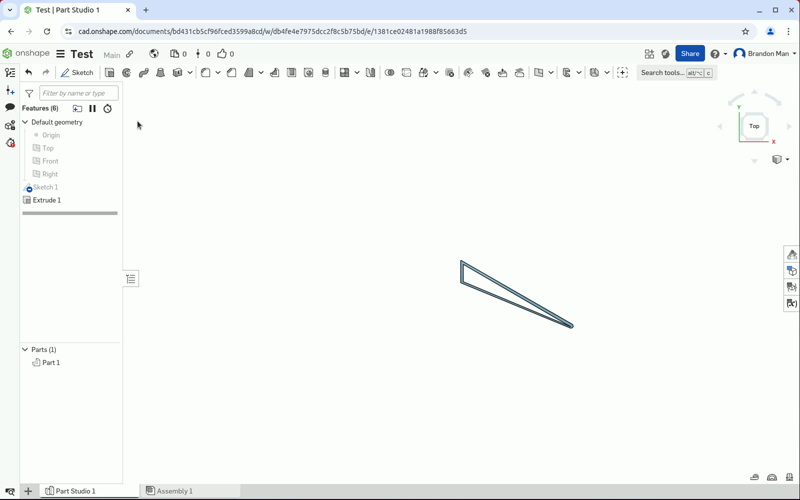
mouse_move(73, 189)
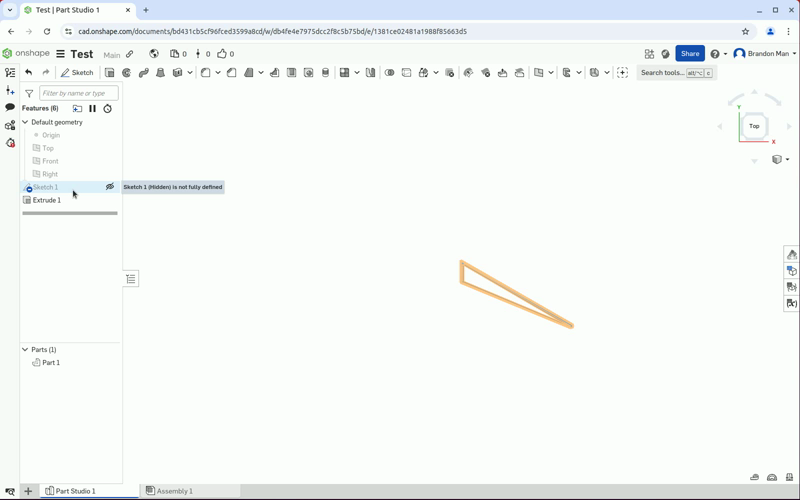
click(73, 189)
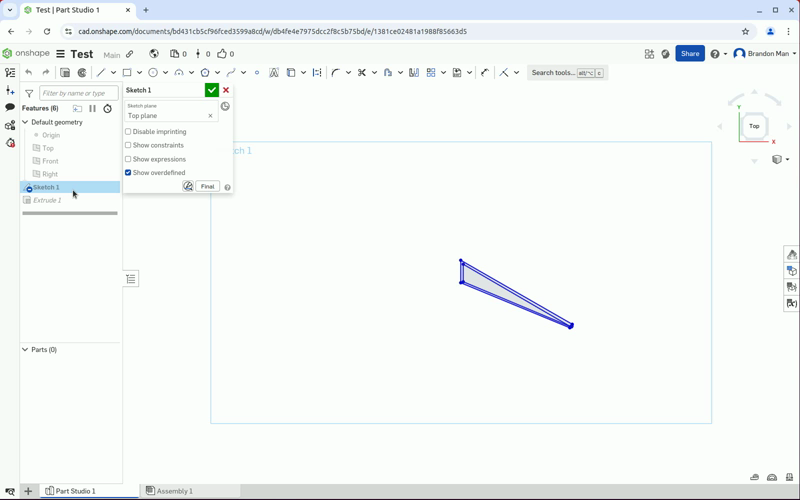
mouse_move(229, 92)
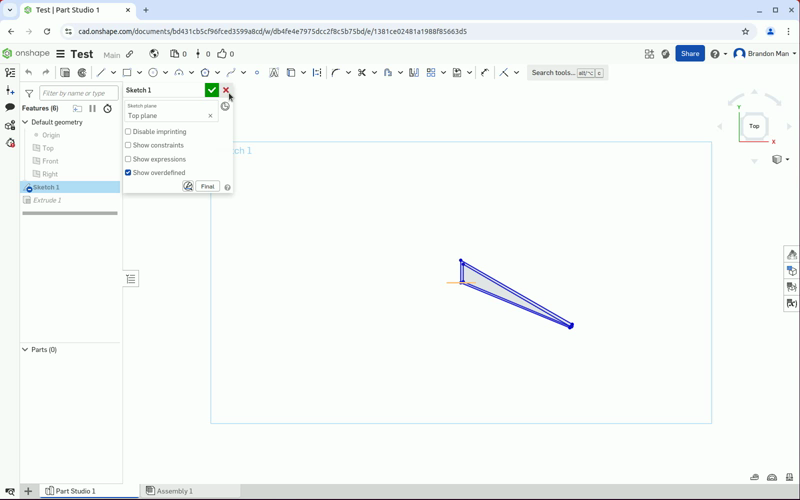
click(229, 92)
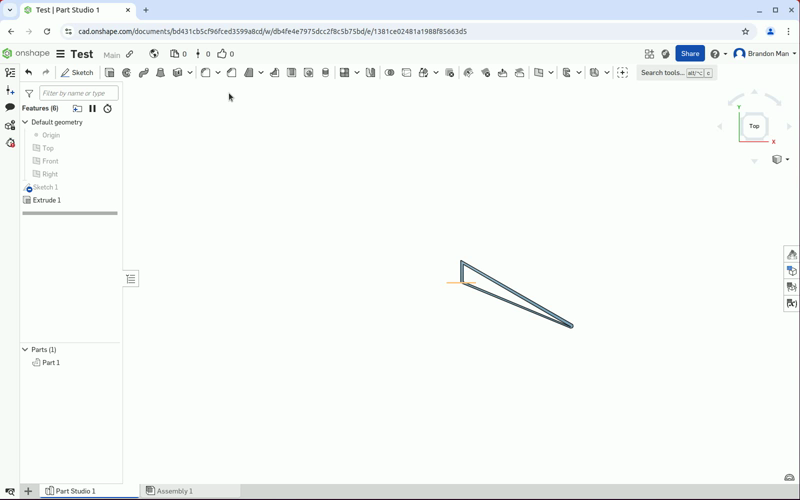
mouse_move(73, 352)
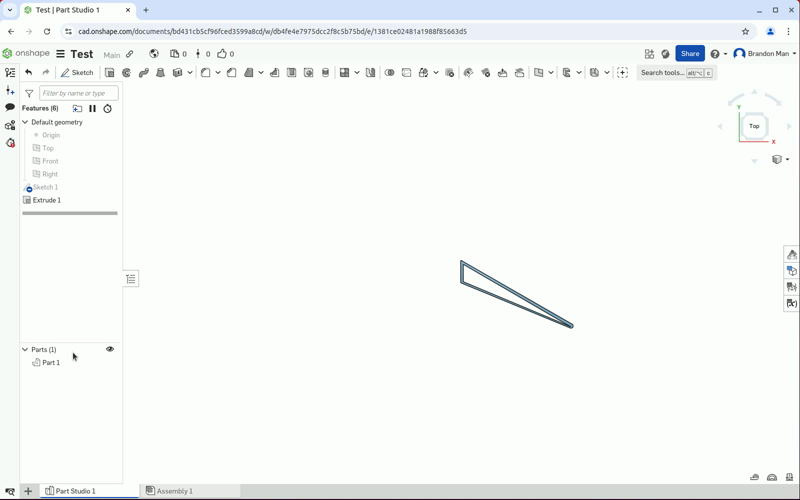
key(y)
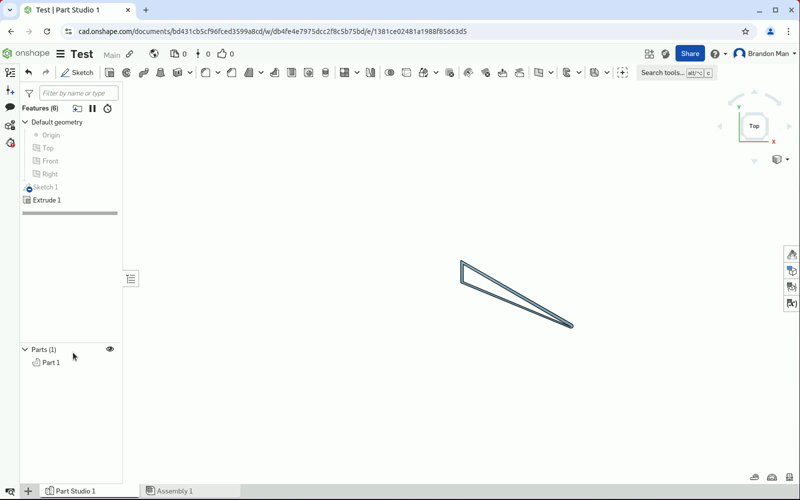
key(shift+p)
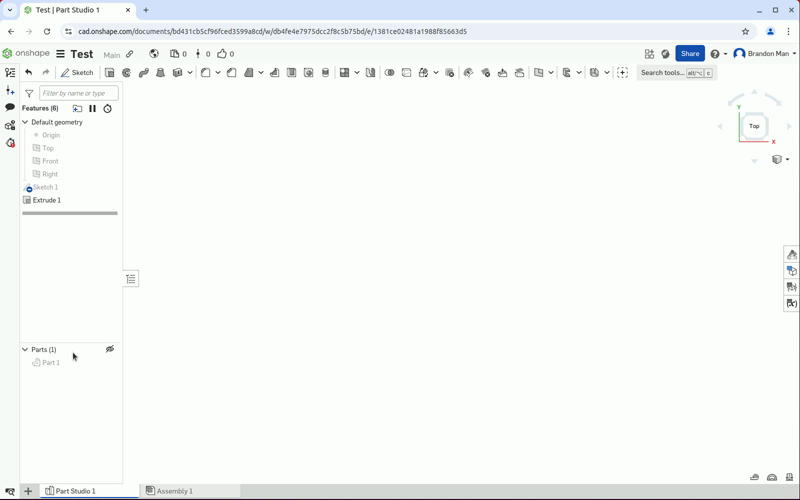
key(space)
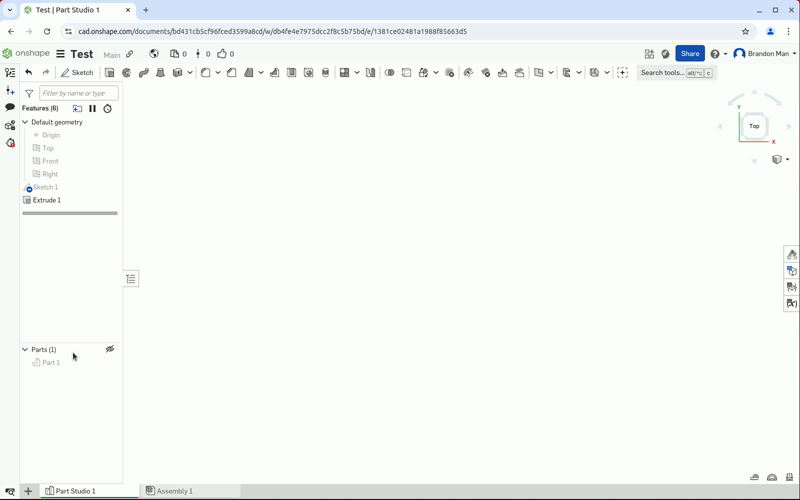
key_down(shift)
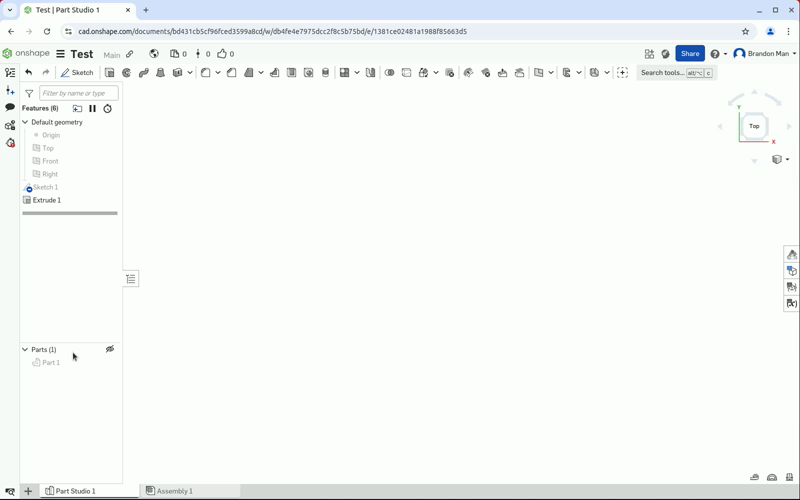
key(up)
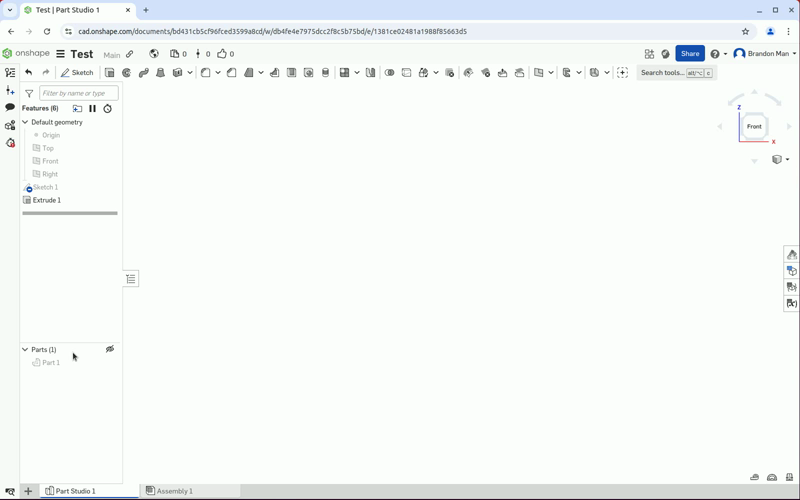
key_up(shift)
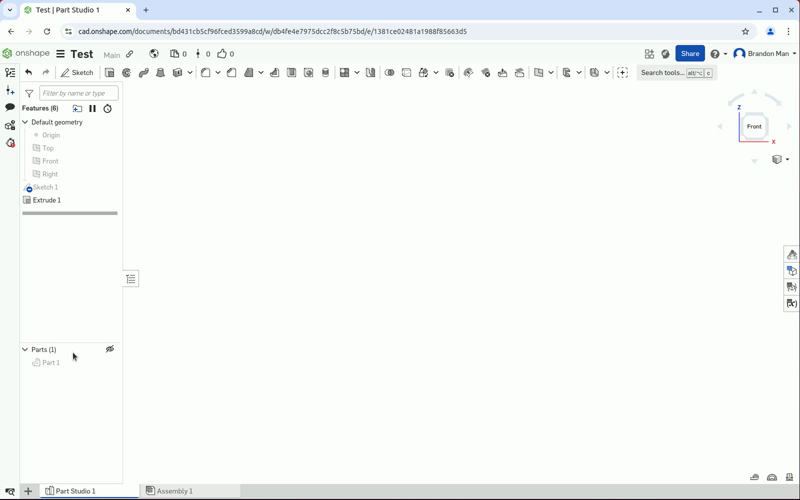
mouse_move(73, 352)
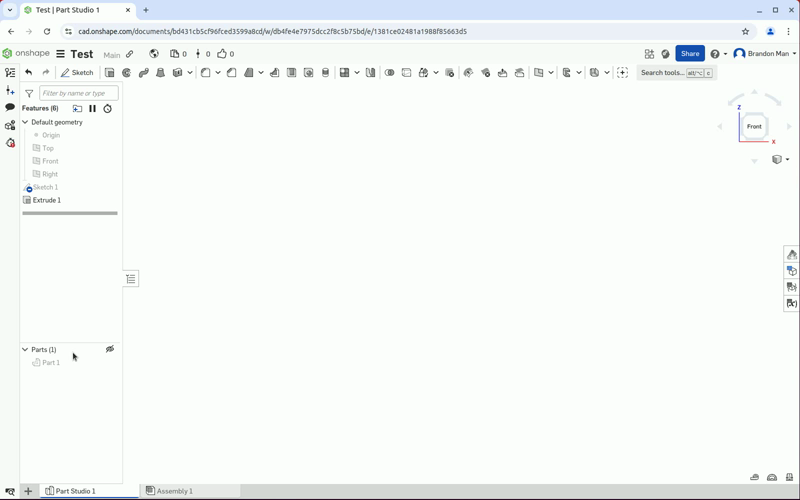
key(shift+y)
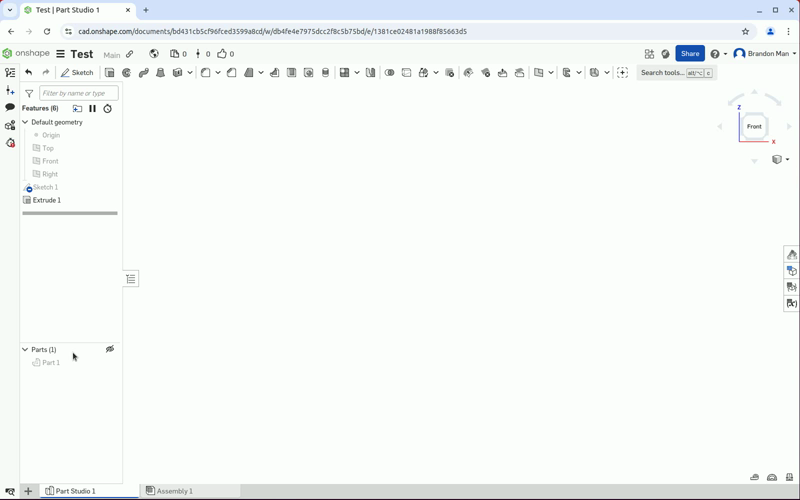
key(shift+s)
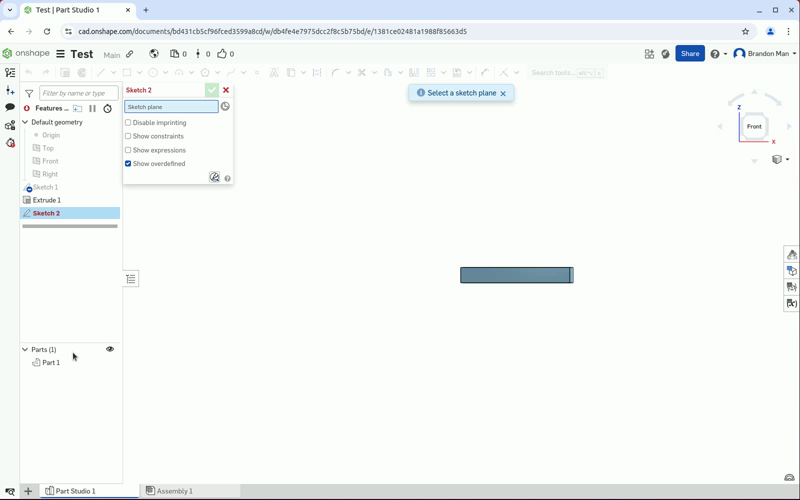
mouse_move(73, 163)
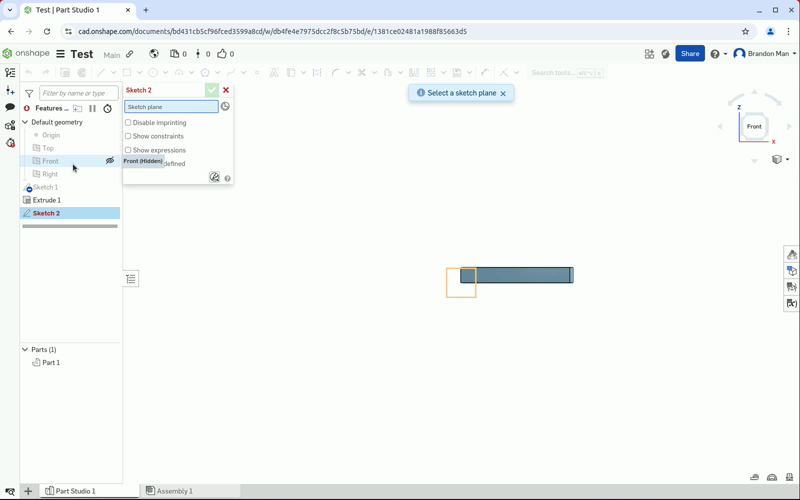
click(73, 163)
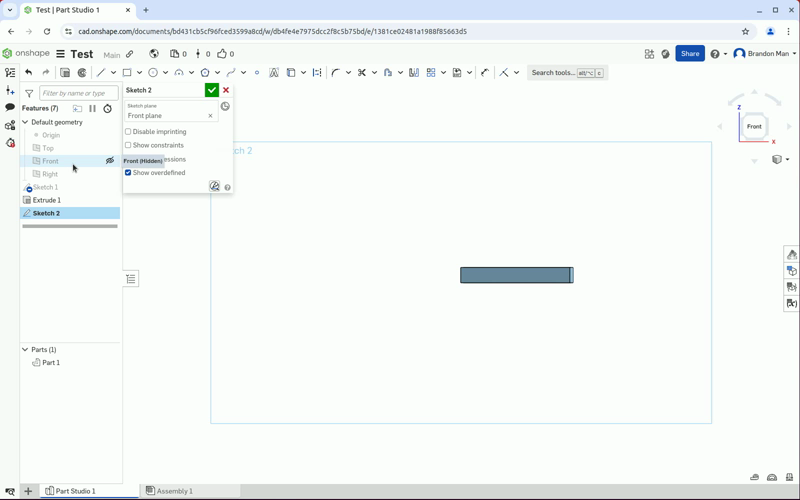
mouse_move(73, 352)
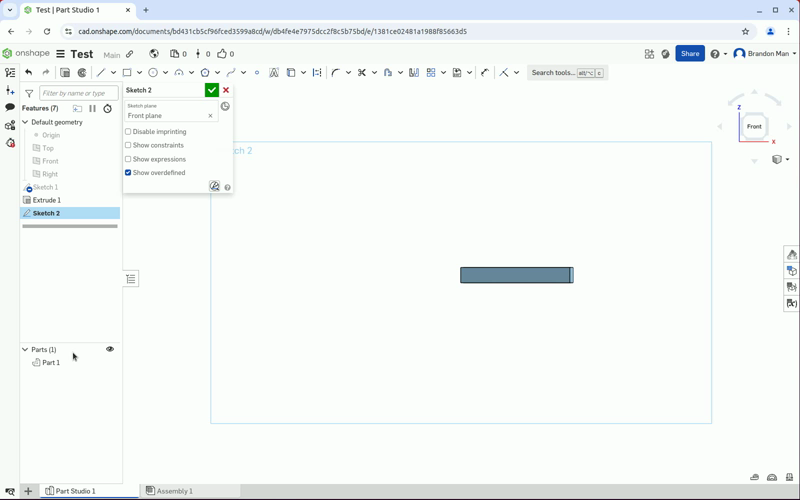
key(y)
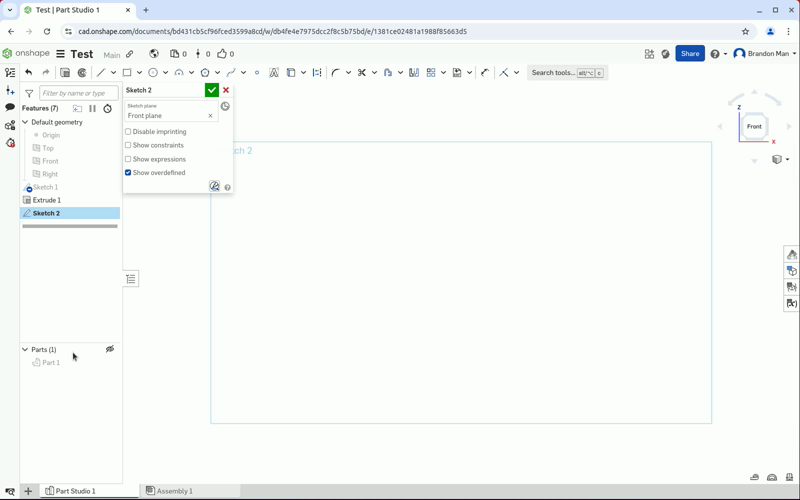
key(l)
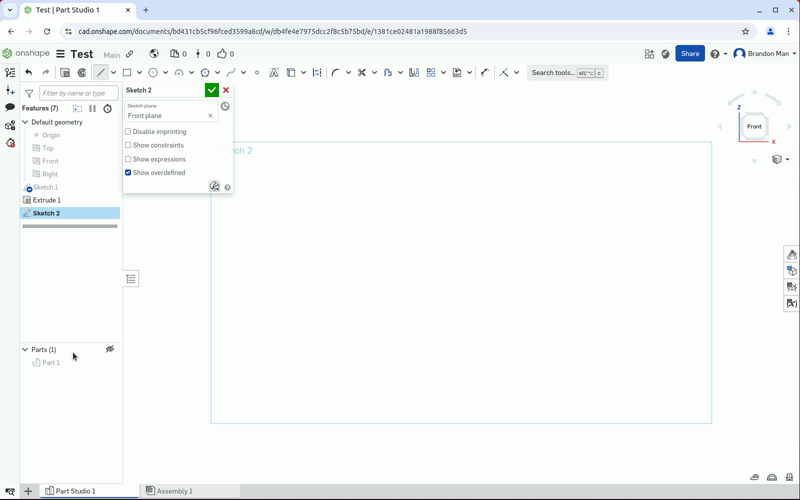
key_down(shift)
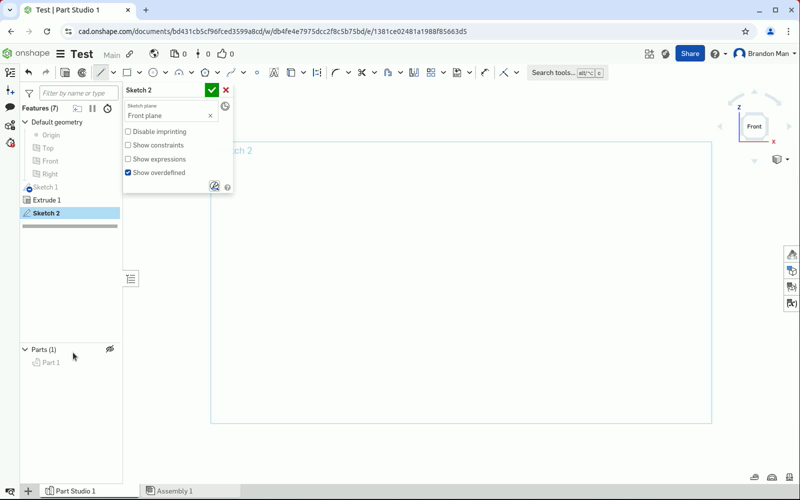
mouse_move(458, 278)
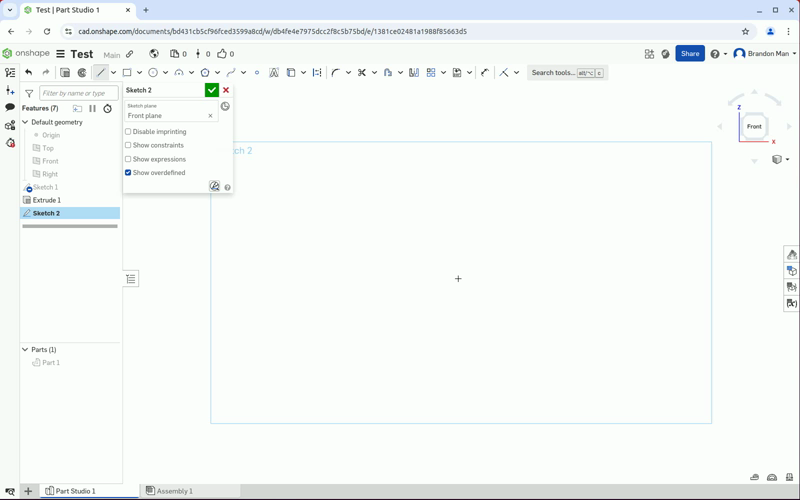
click(458, 278)
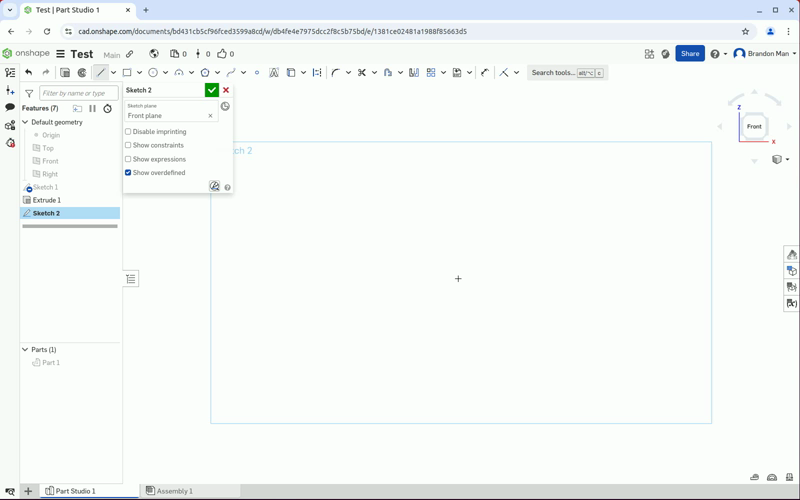
key_up(shift)
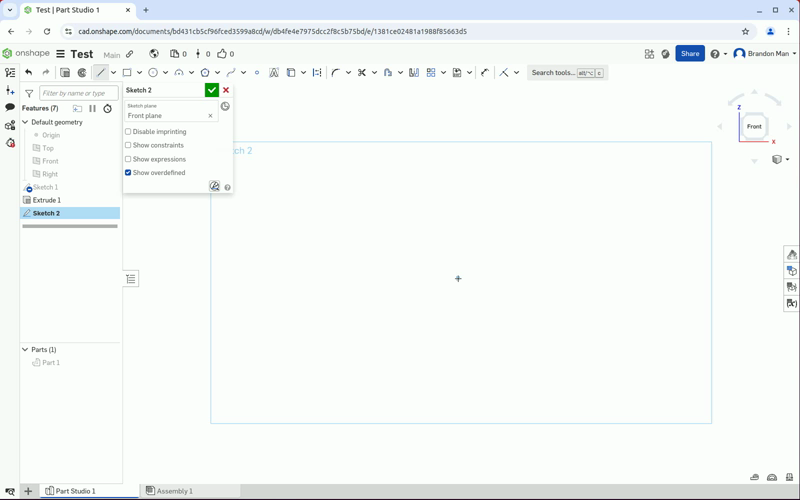
key_down(shift)
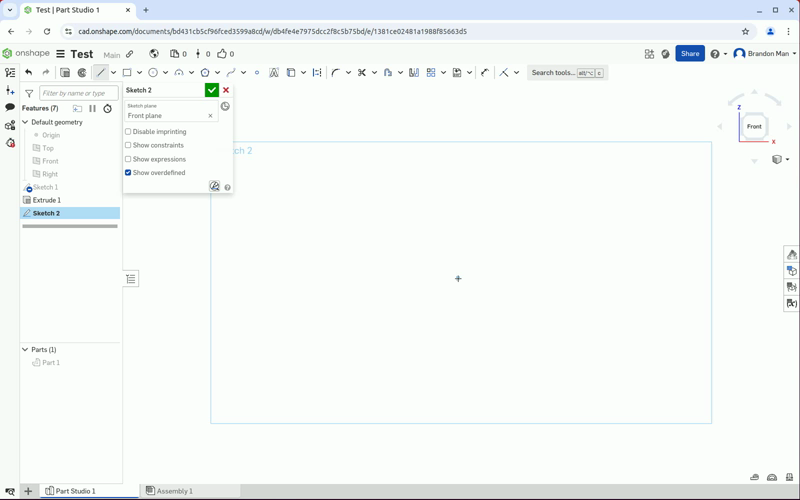
mouse_move(488, 278)
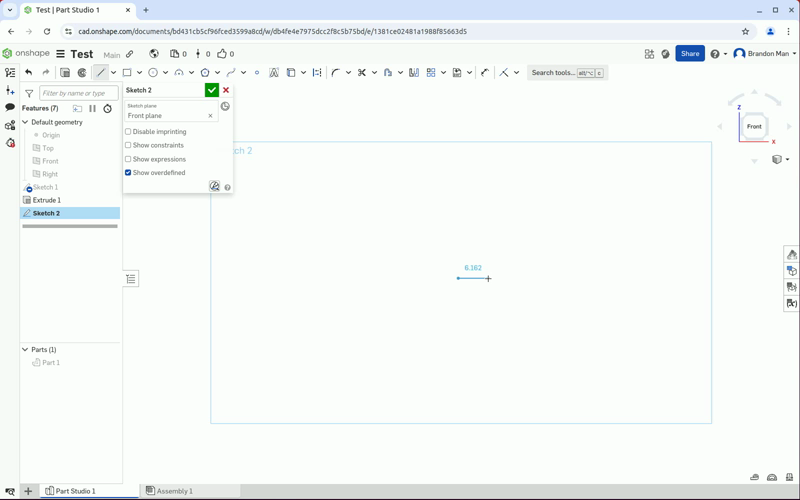
mouse_move(461, 276)
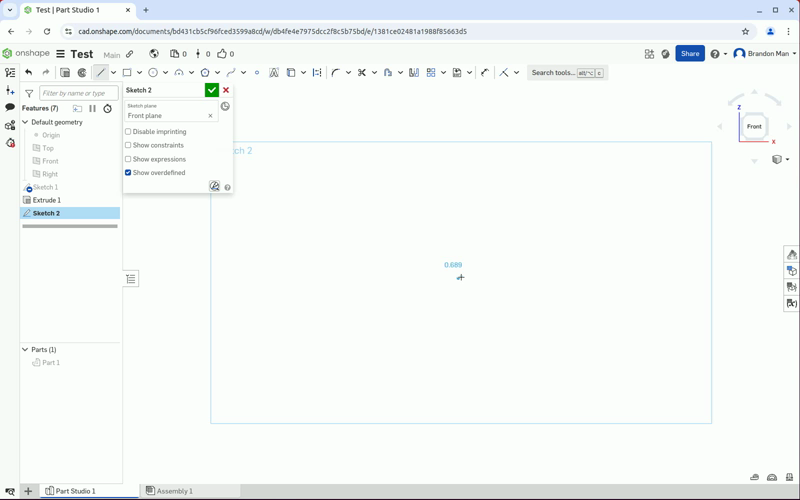
scroll(6)
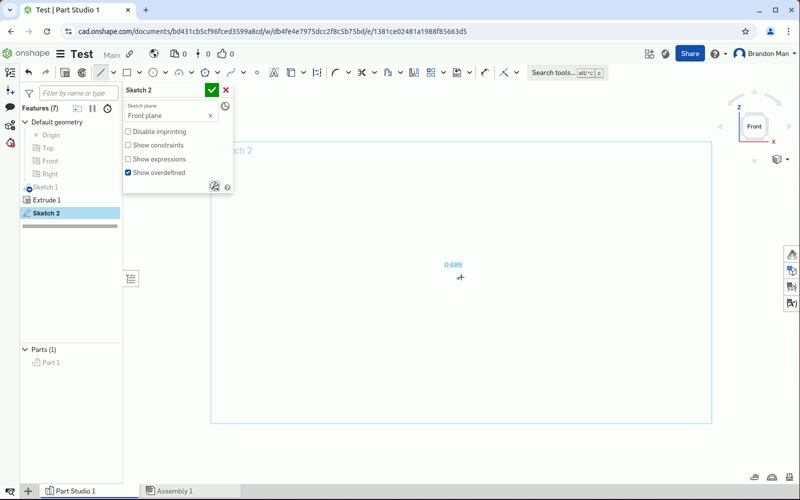
scroll(6)
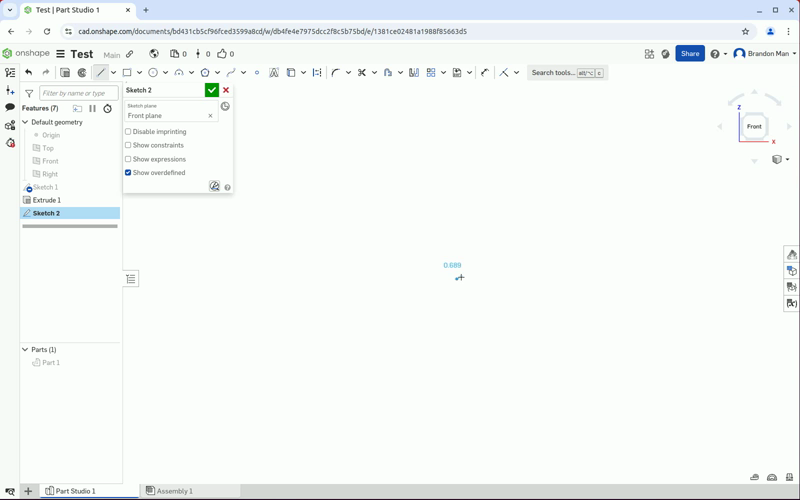
scroll(6)
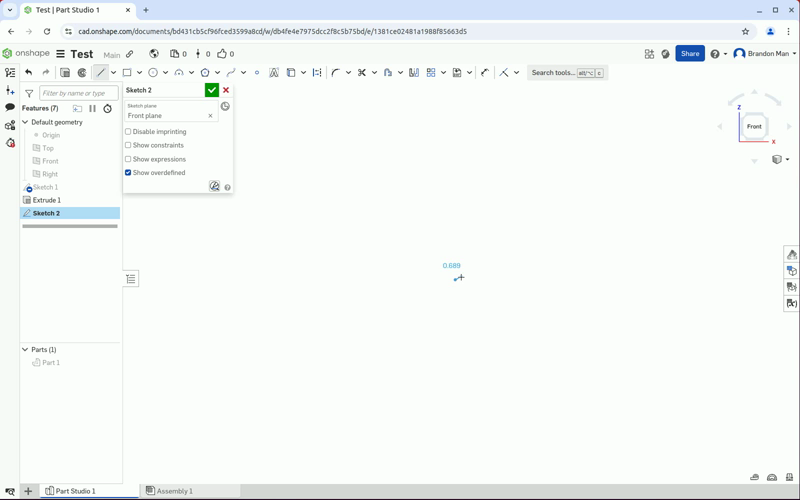
scroll(6)
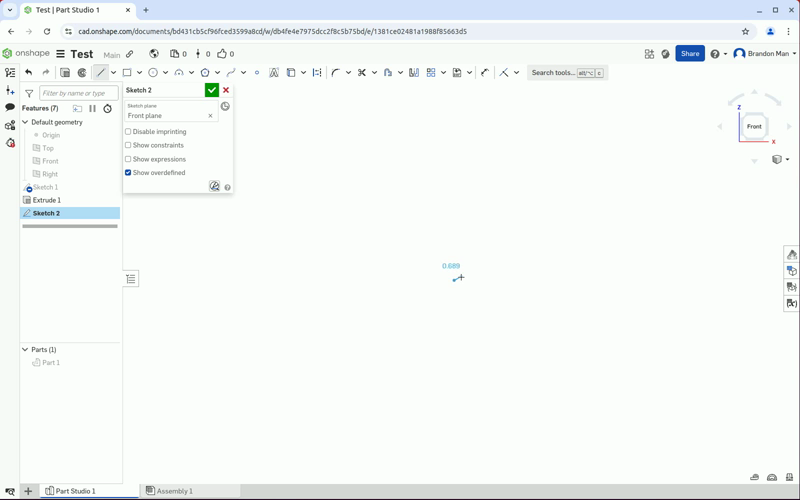
scroll(6)
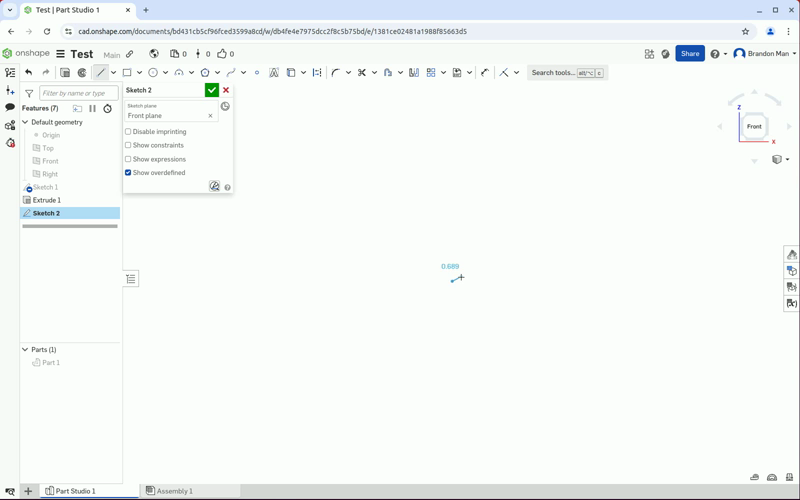
scroll(6)
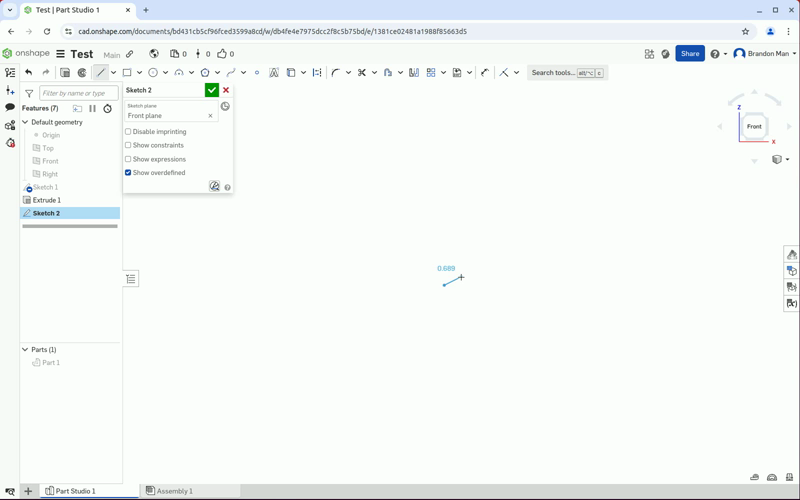
scroll(6)
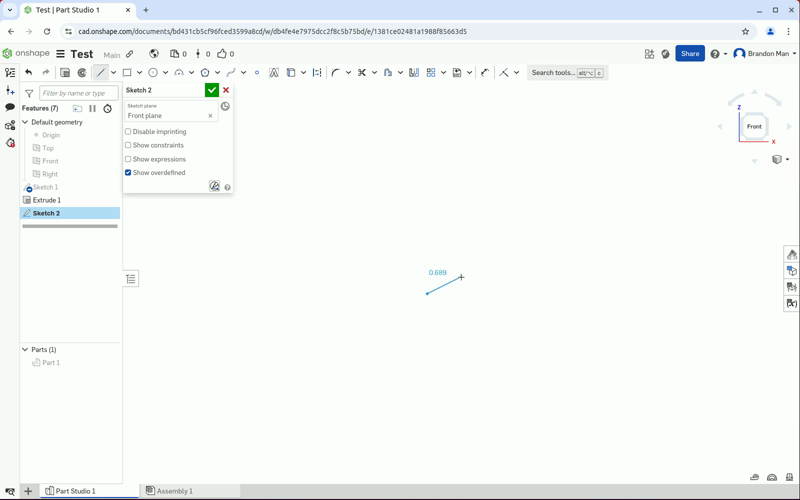
click(461, 276)
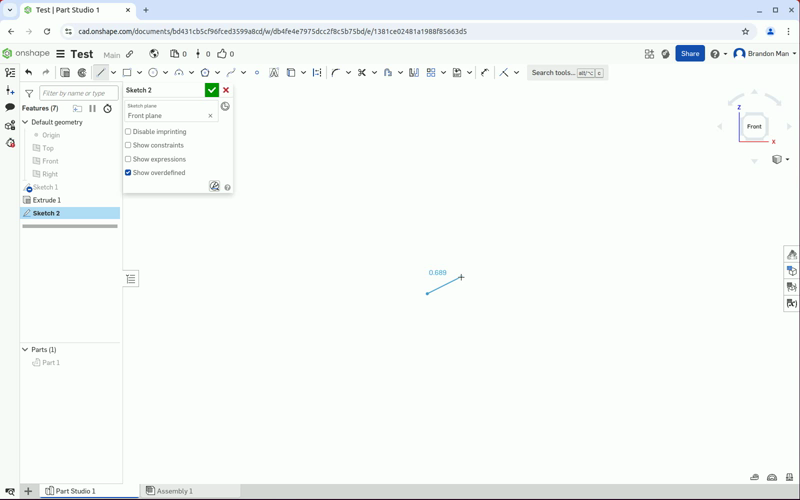
scroll(-6)
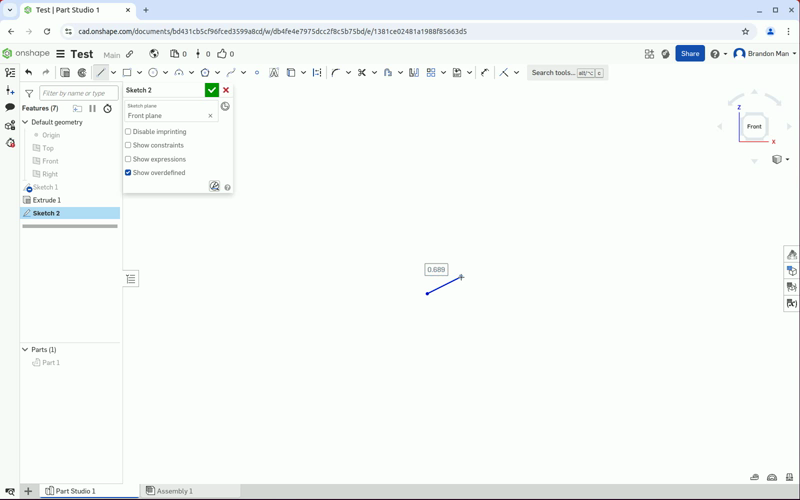
scroll(-6)
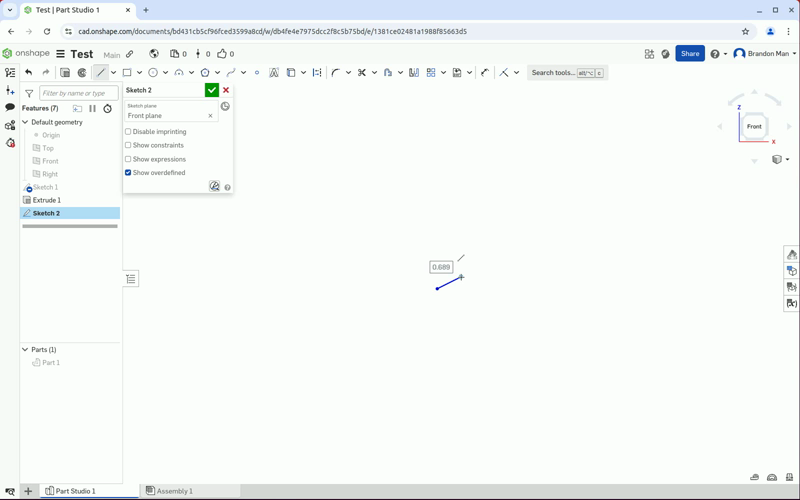
scroll(-6)
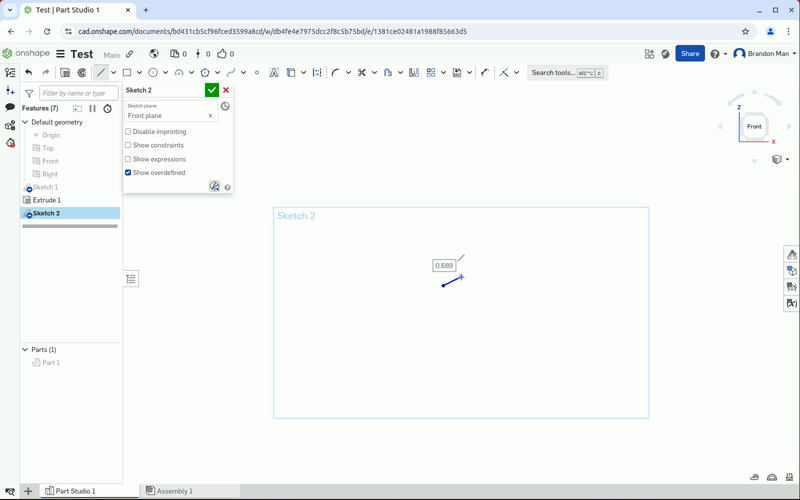
scroll(-6)
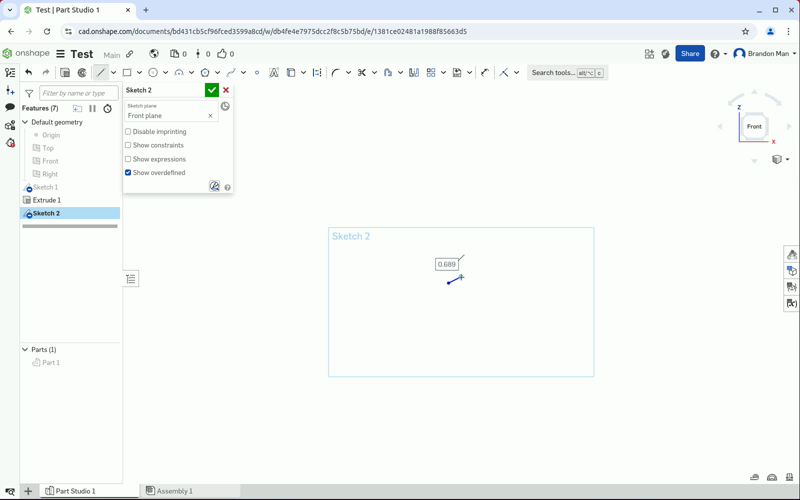
scroll(-6)
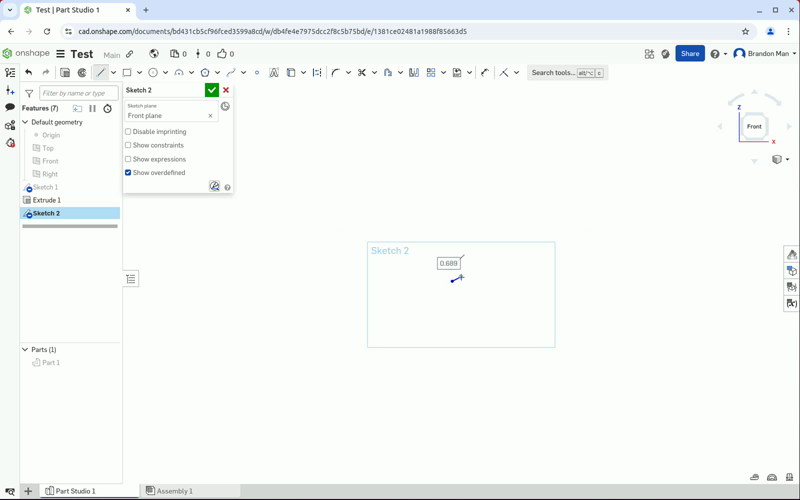
scroll(-6)
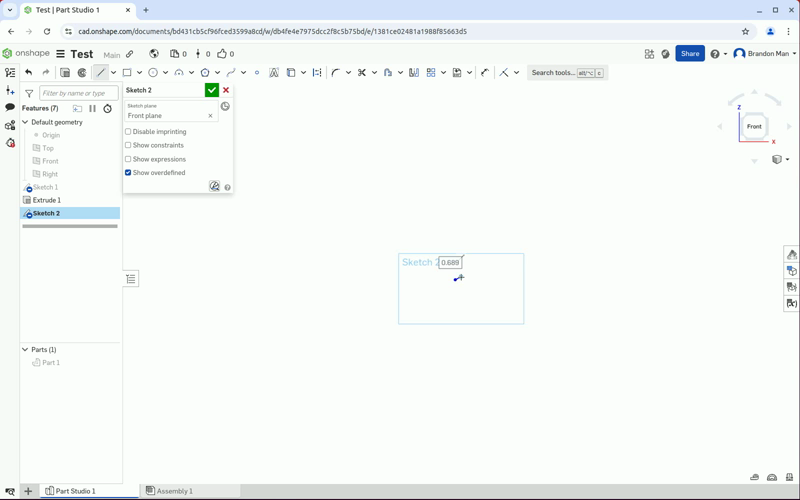
scroll(-6)
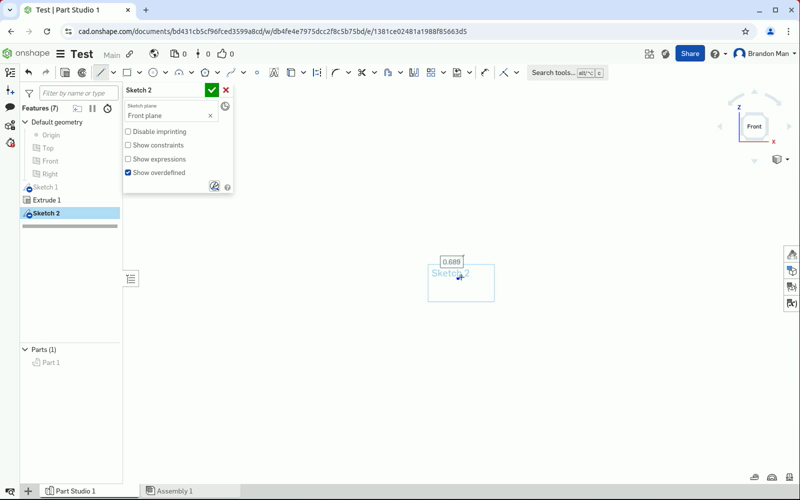
key_up(shift)
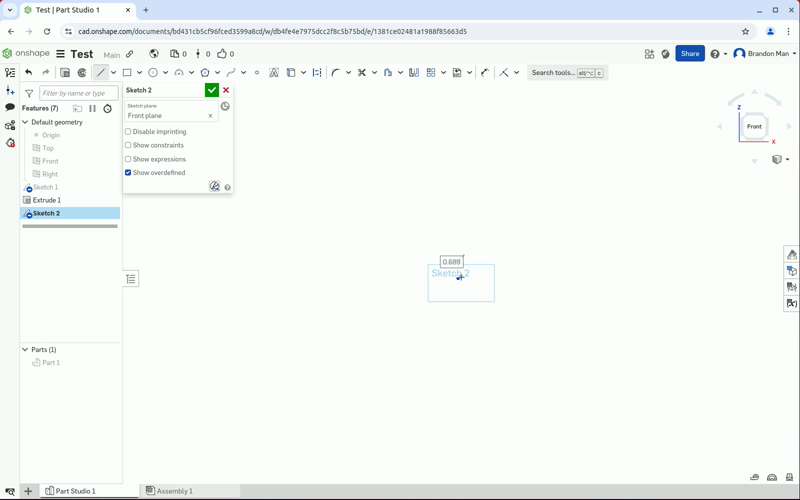
key_down(shift)
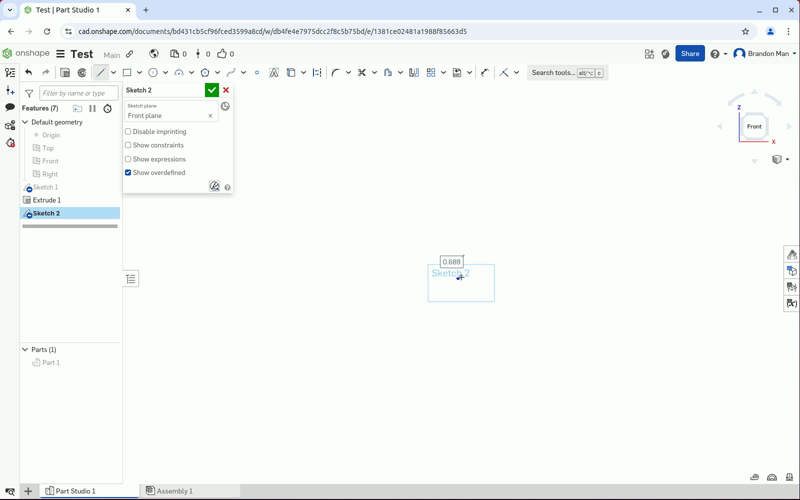
mouse_move(491, 276)
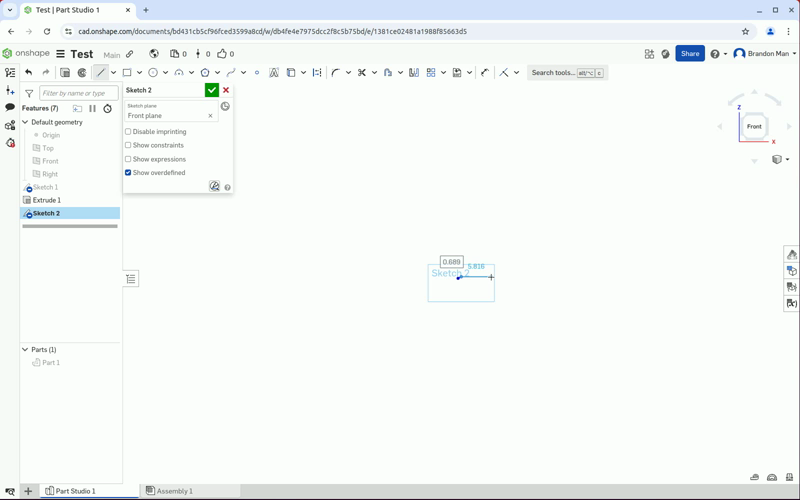
mouse_move(461, 271)
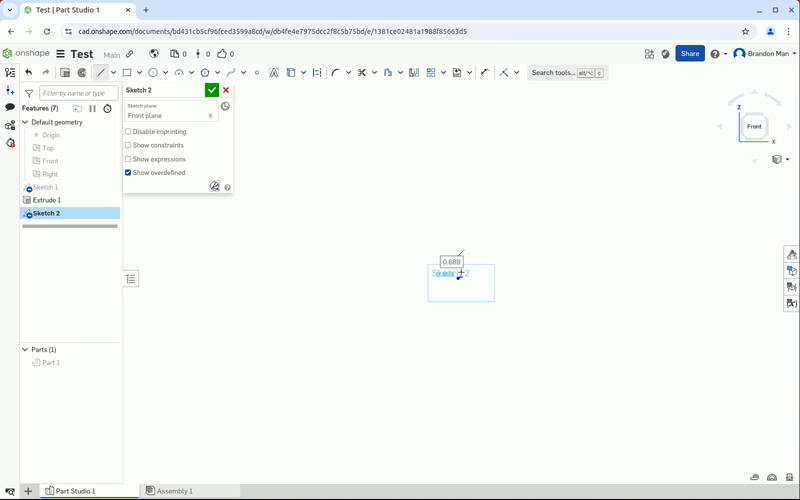
scroll(6)
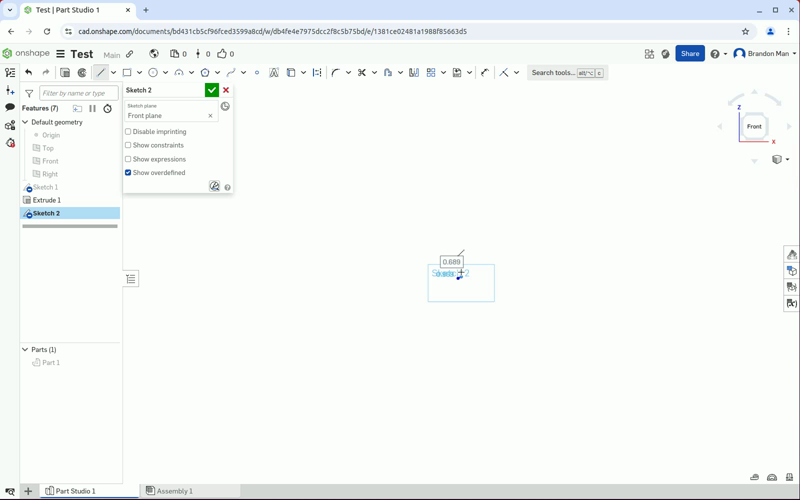
scroll(6)
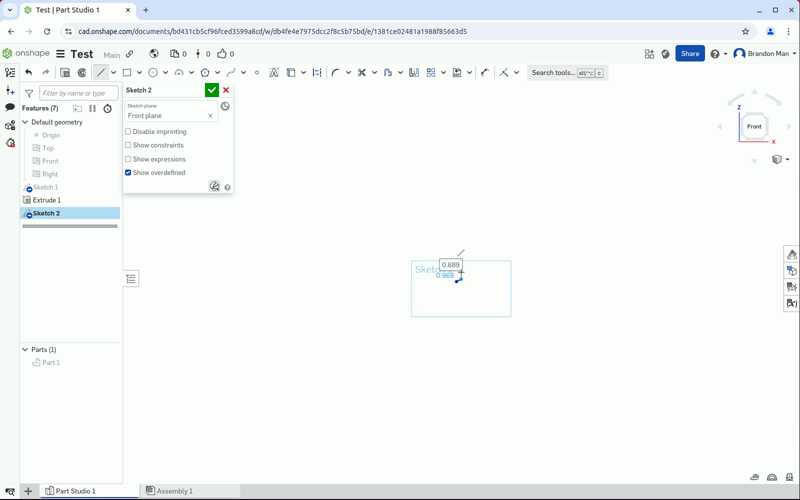
scroll(6)
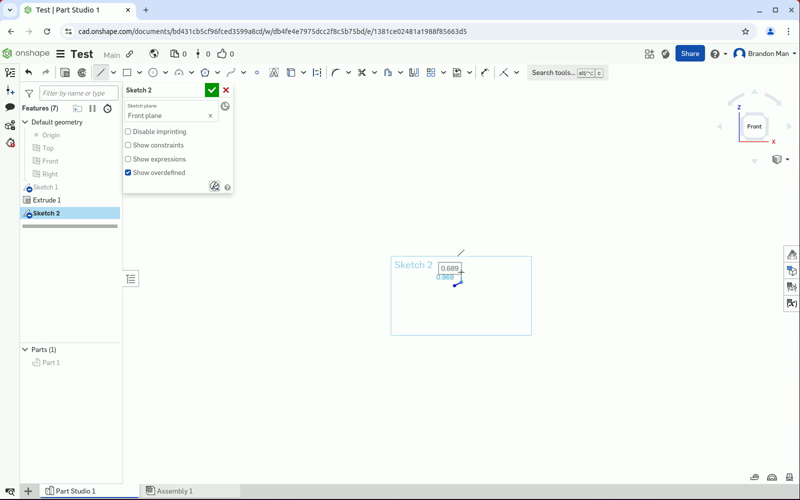
scroll(6)
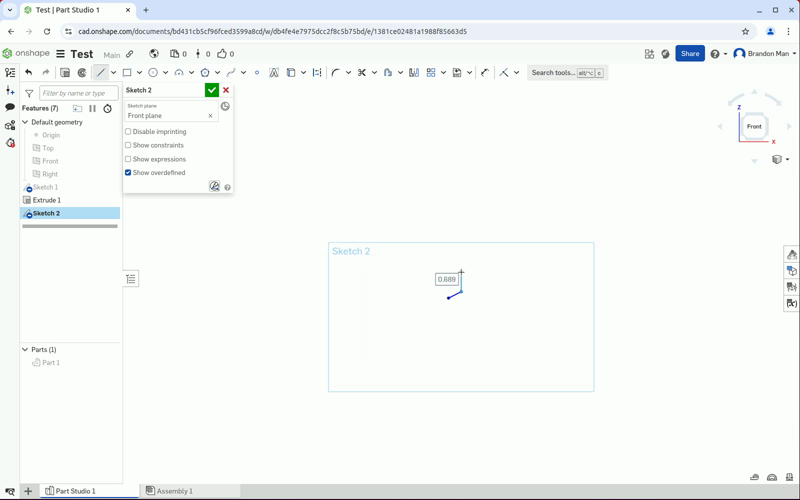
scroll(6)
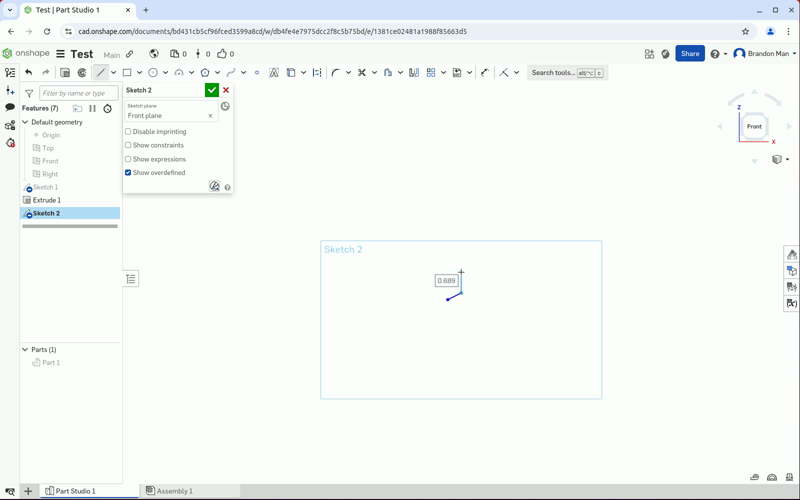
scroll(6)
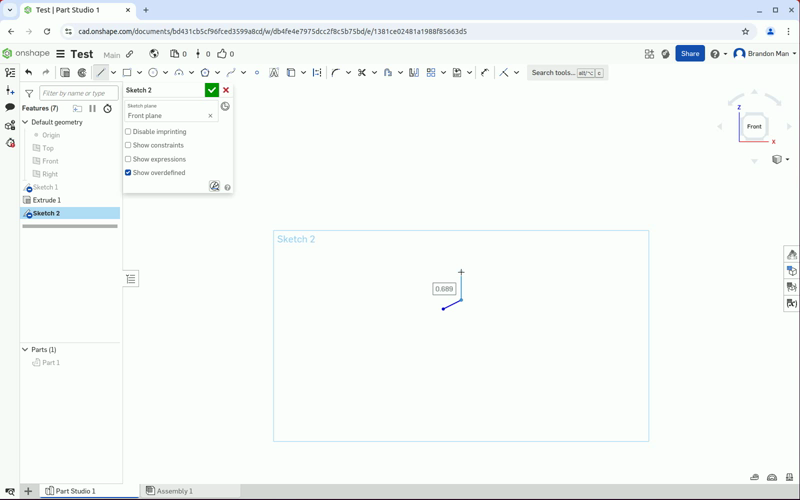
scroll(6)
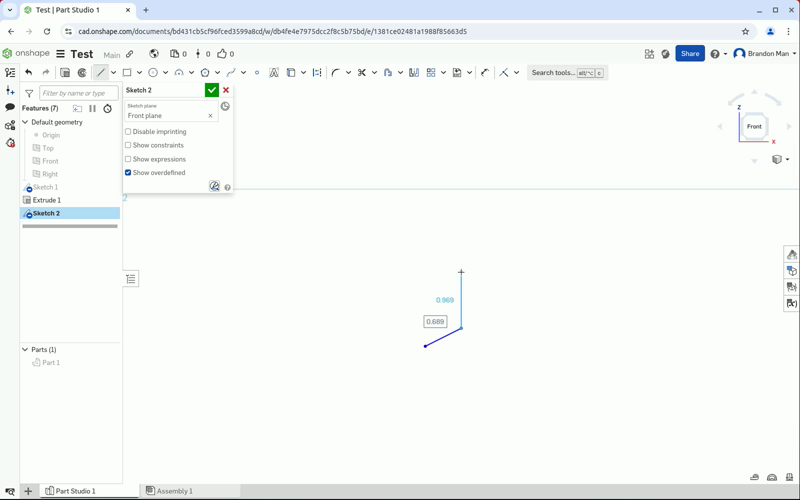
click(461, 271)
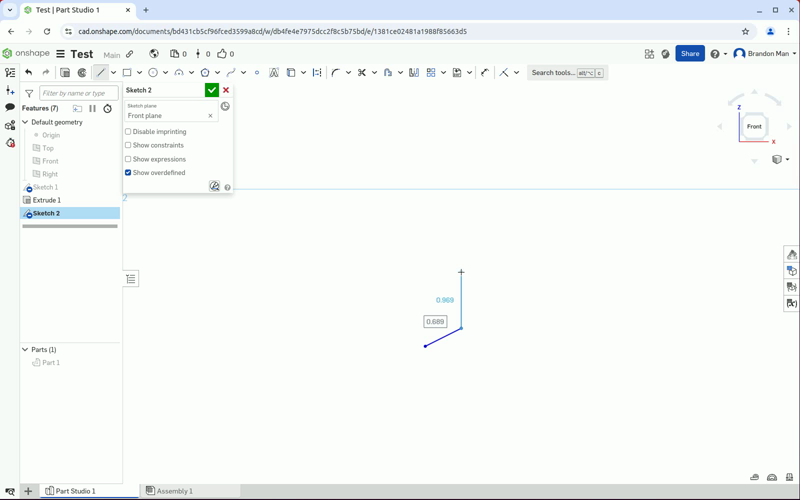
scroll(-6)
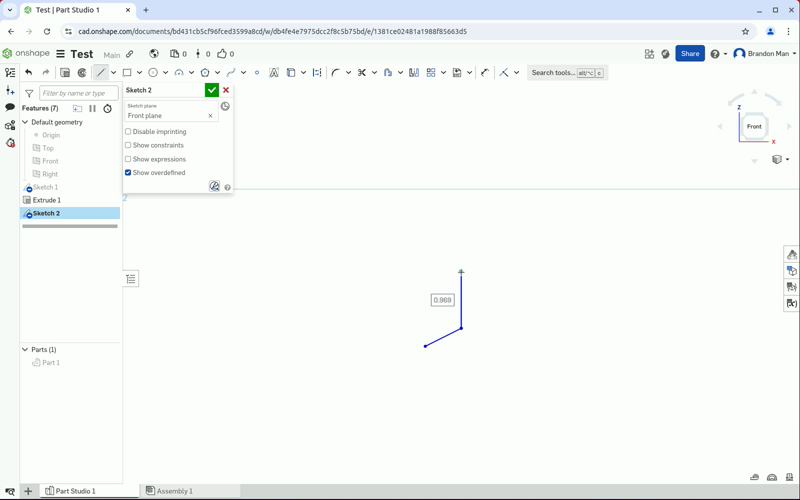
scroll(-6)
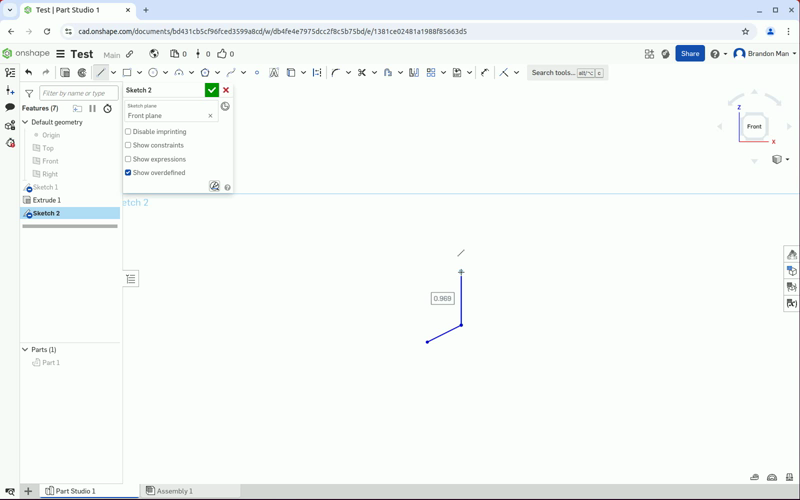
scroll(-6)
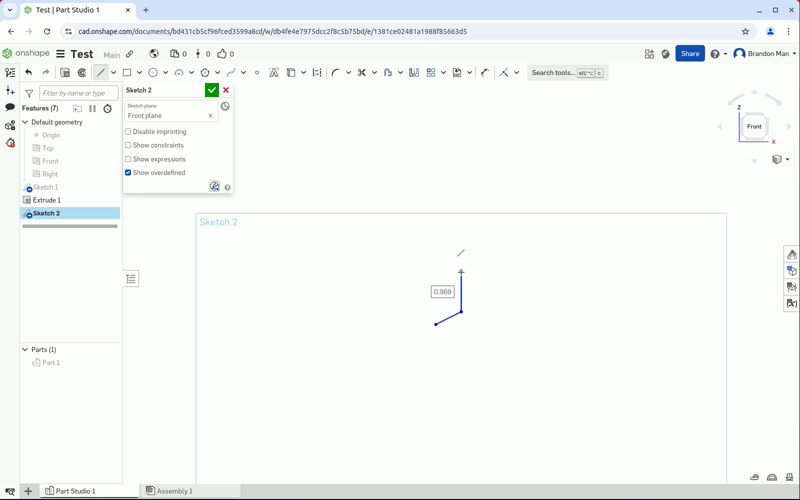
scroll(-6)
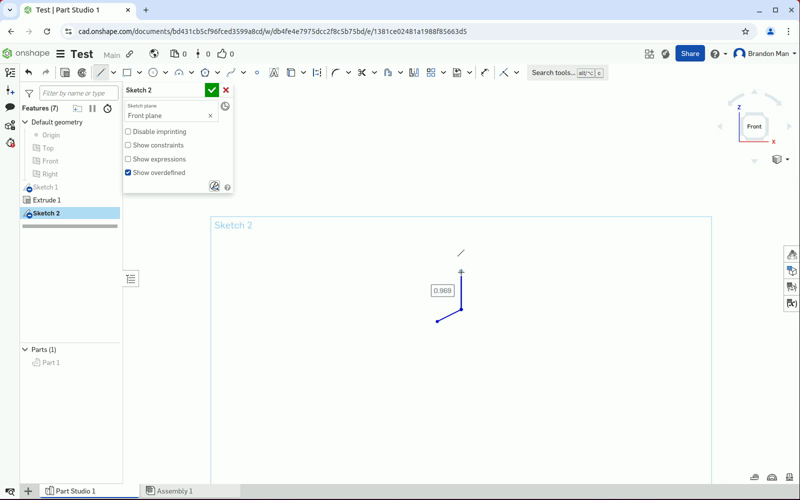
scroll(-6)
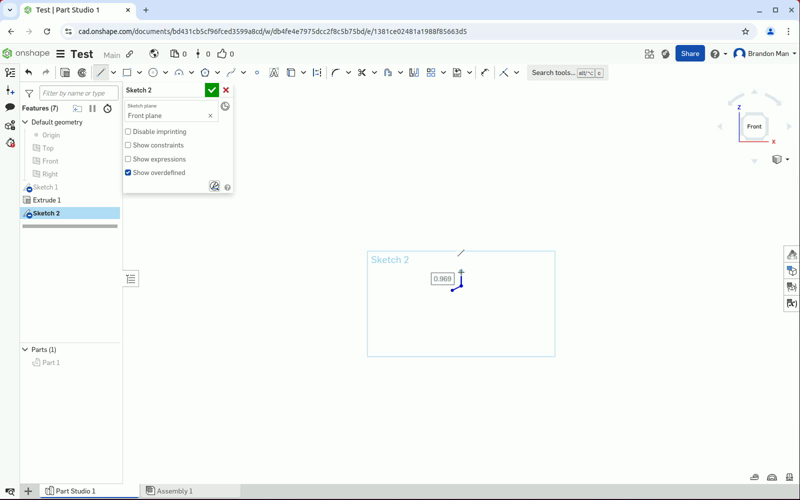
scroll(-6)
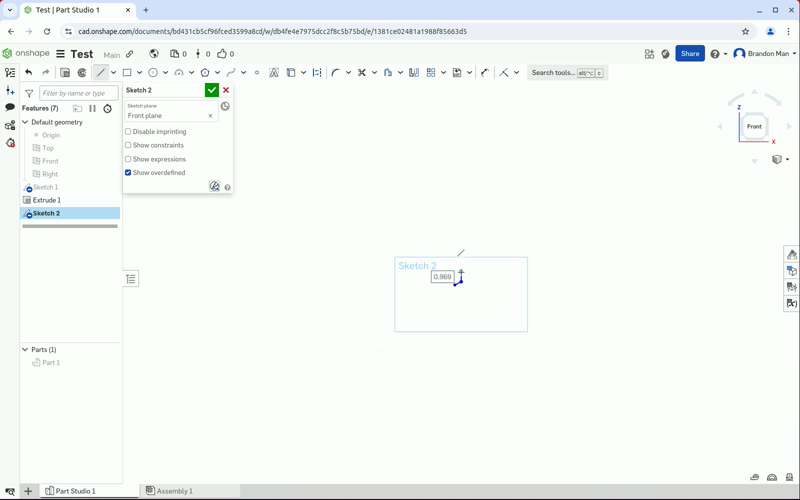
scroll(-6)
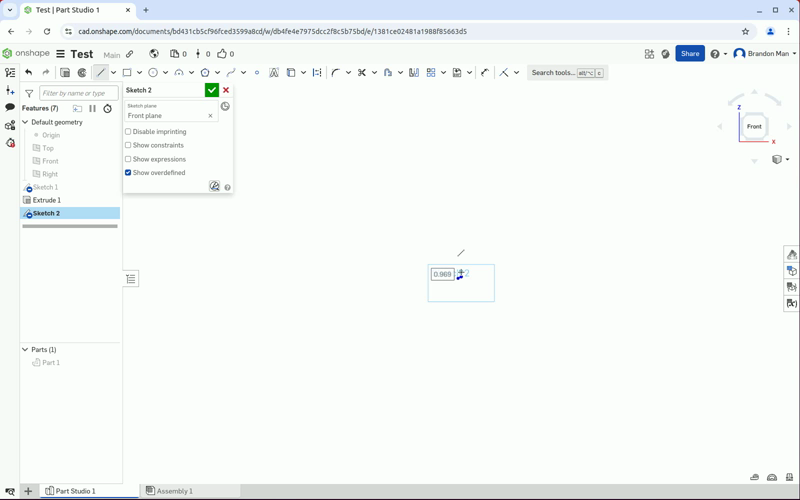
key_up(shift)
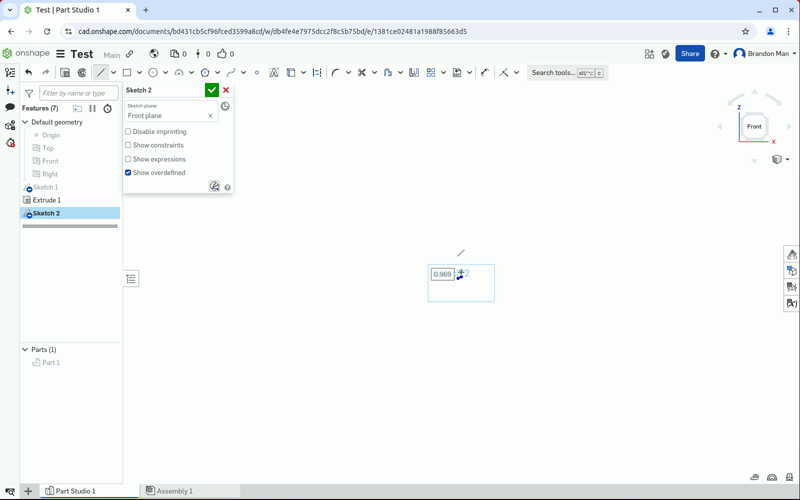
key_down(shift)
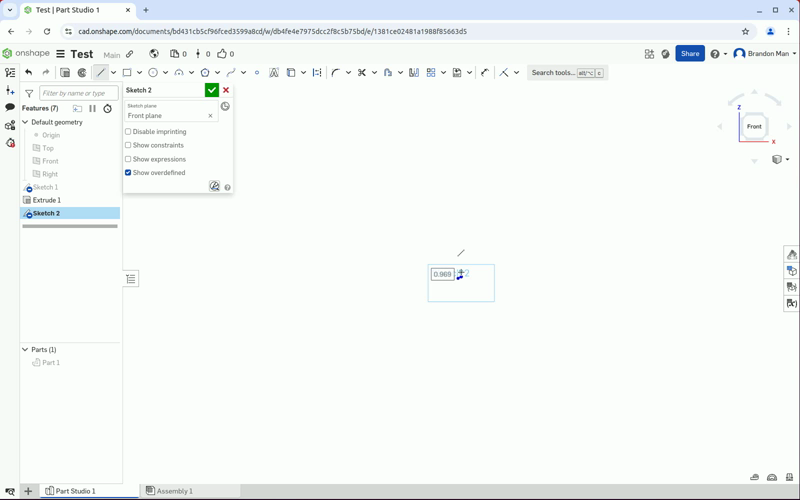
mouse_move(491, 271)
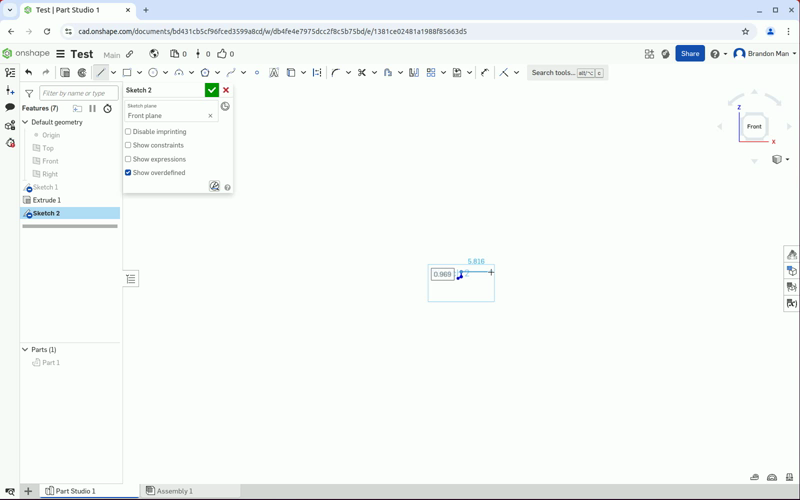
mouse_move(458, 270)
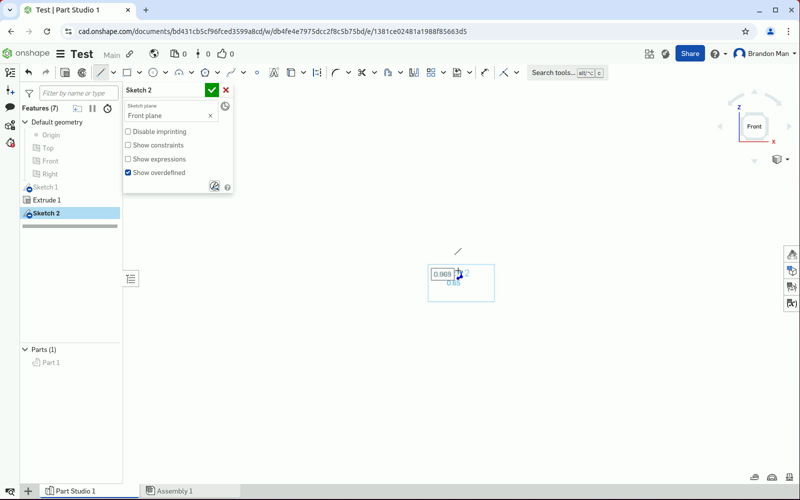
scroll(6)
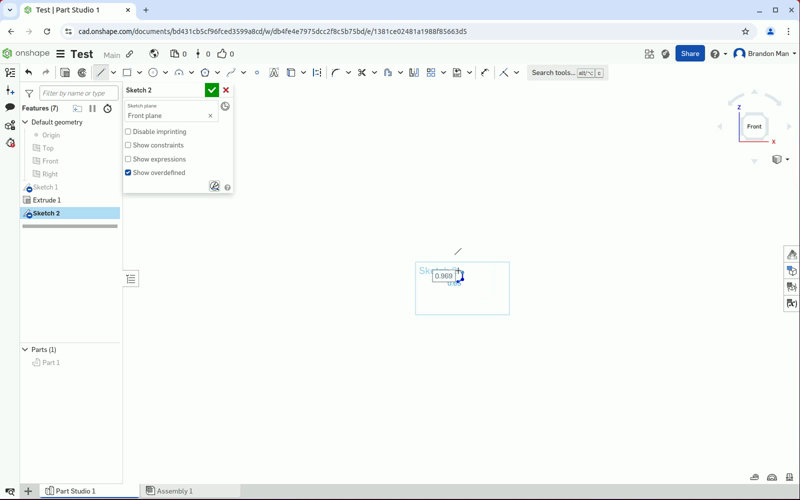
scroll(6)
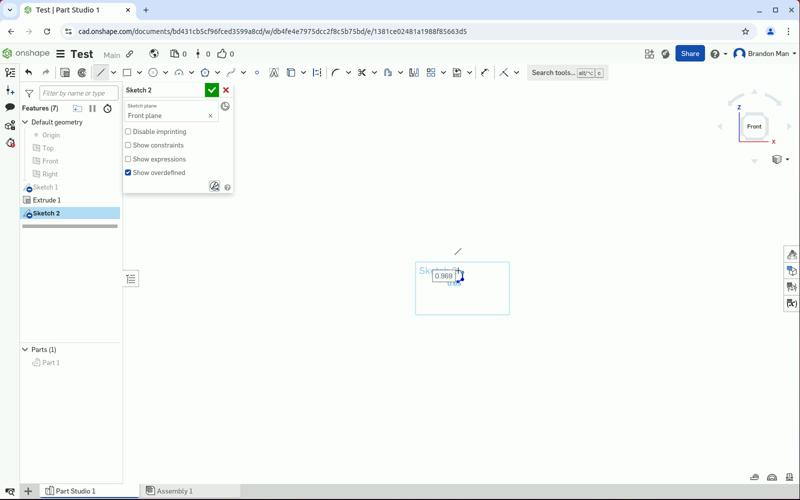
scroll(6)
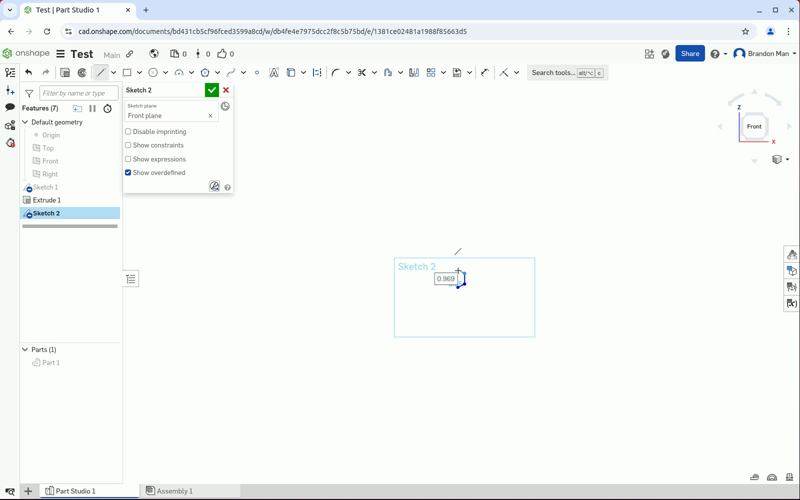
scroll(6)
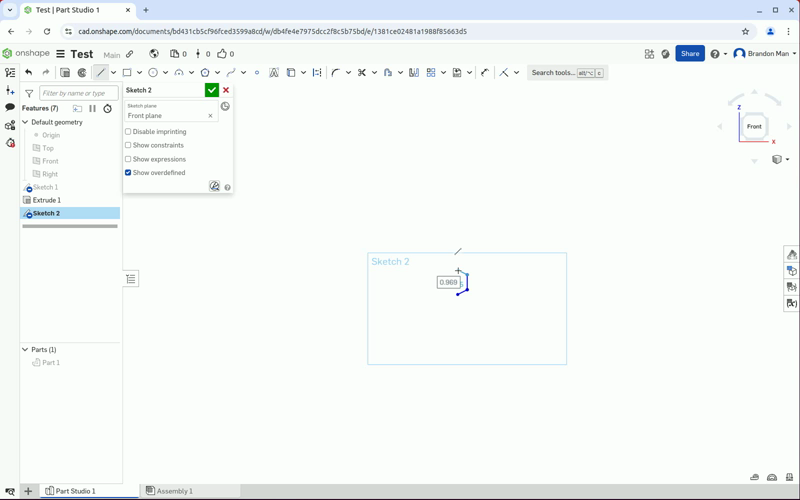
scroll(6)
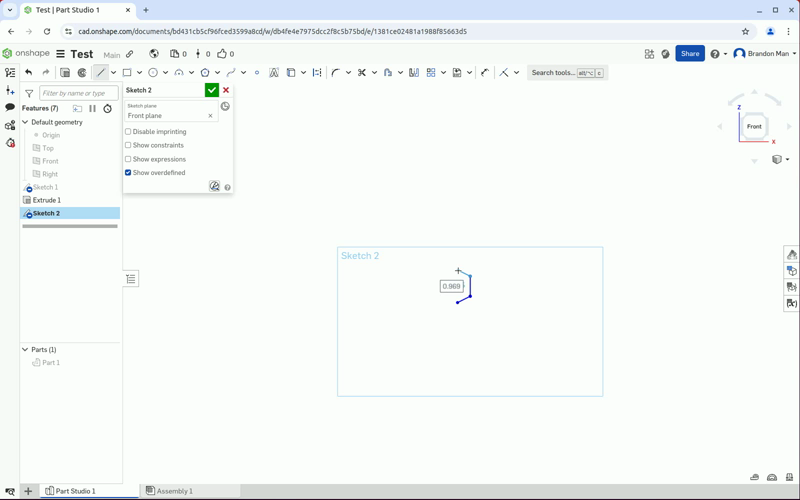
scroll(6)
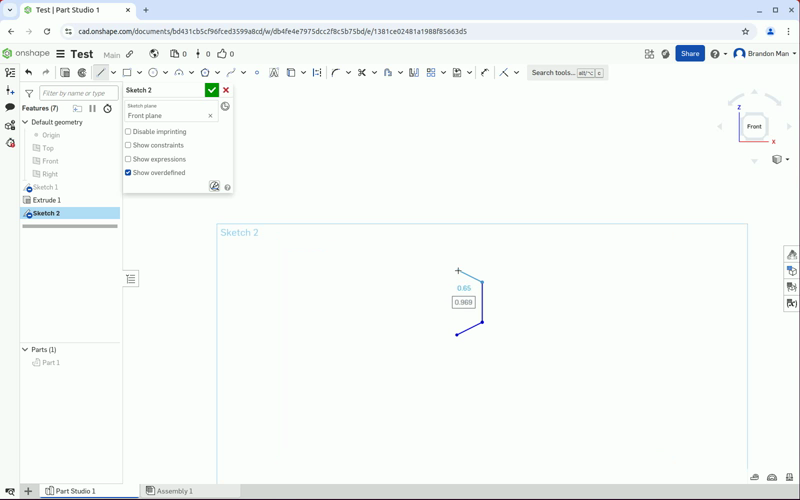
scroll(6)
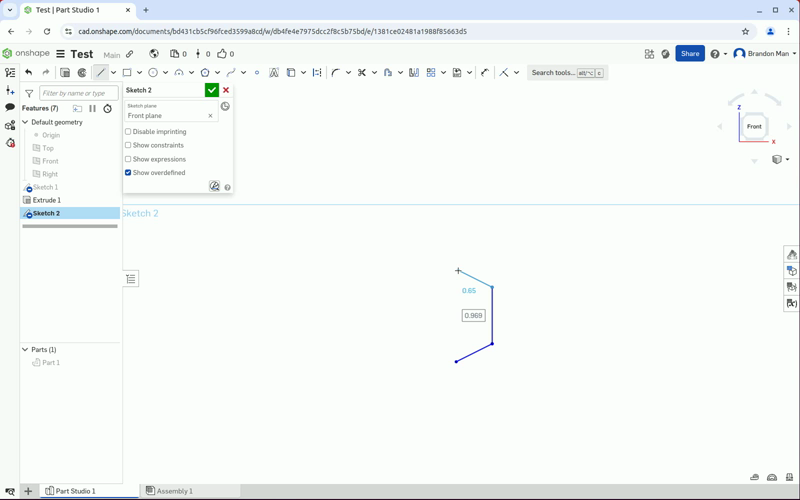
click(458, 270)
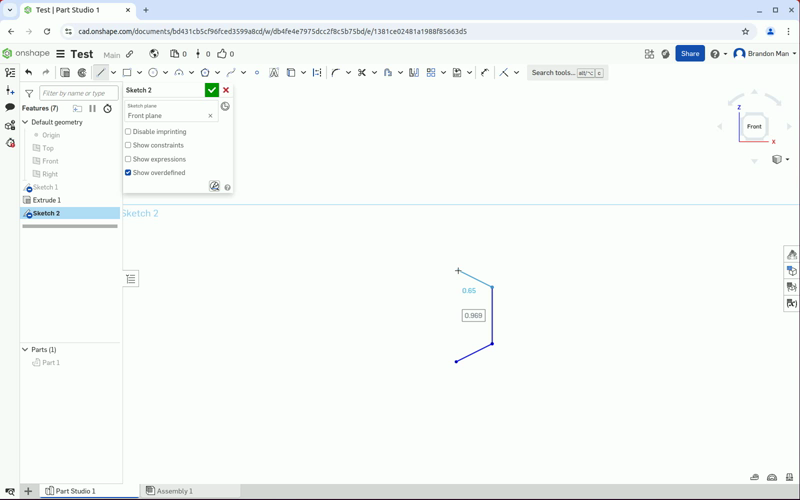
scroll(-6)
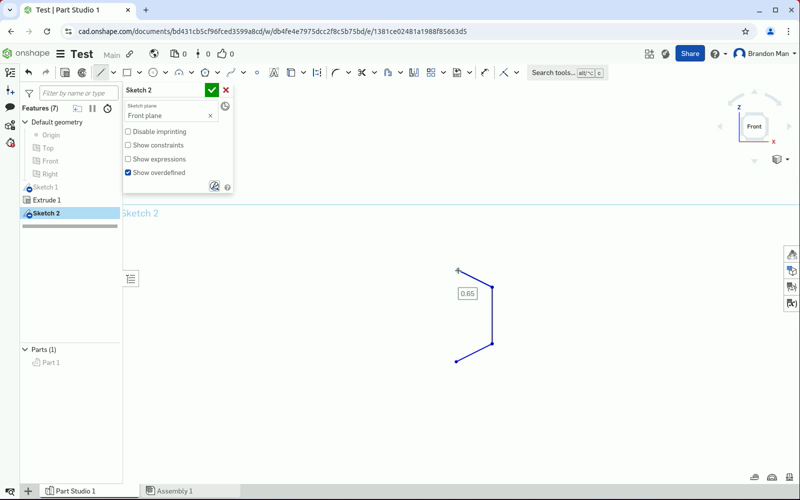
scroll(-6)
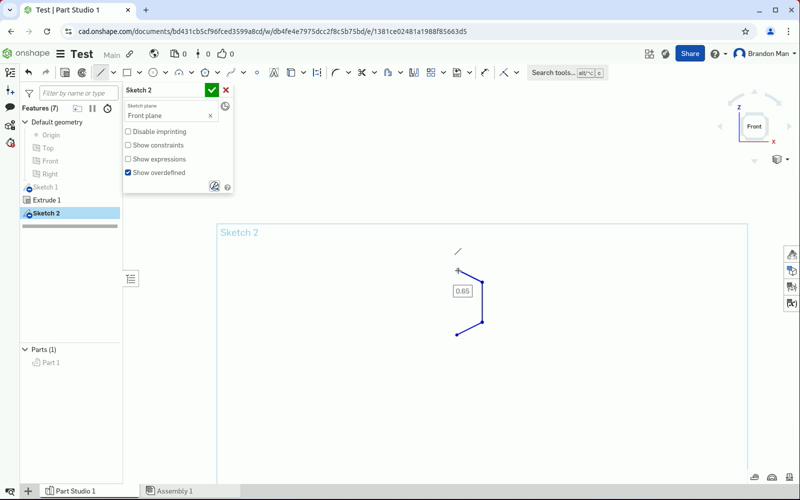
scroll(-6)
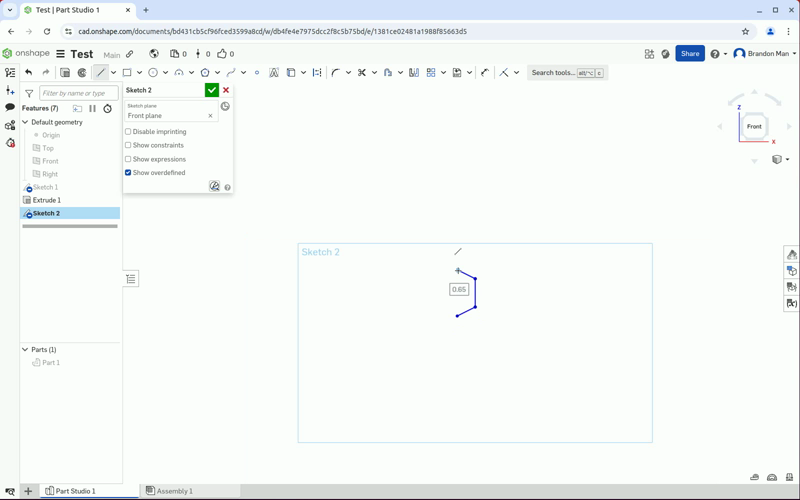
scroll(-6)
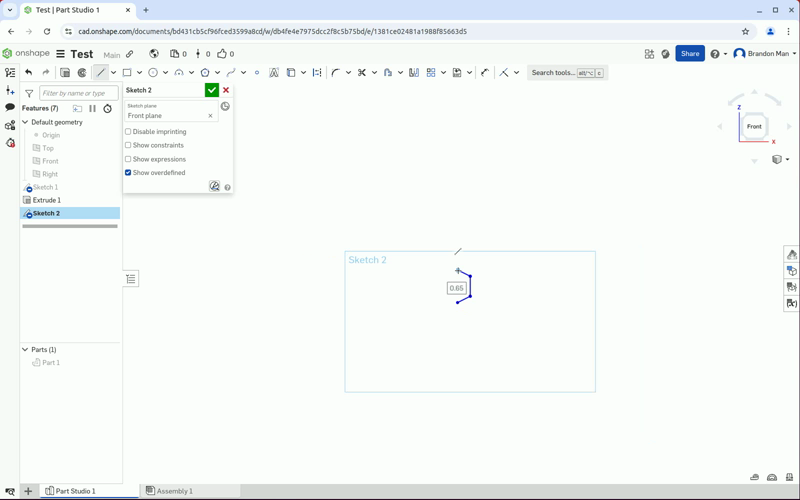
scroll(-6)
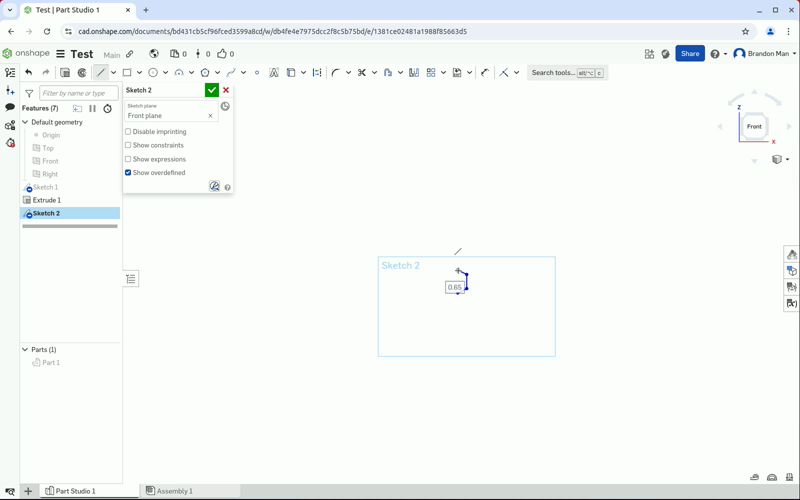
scroll(-6)
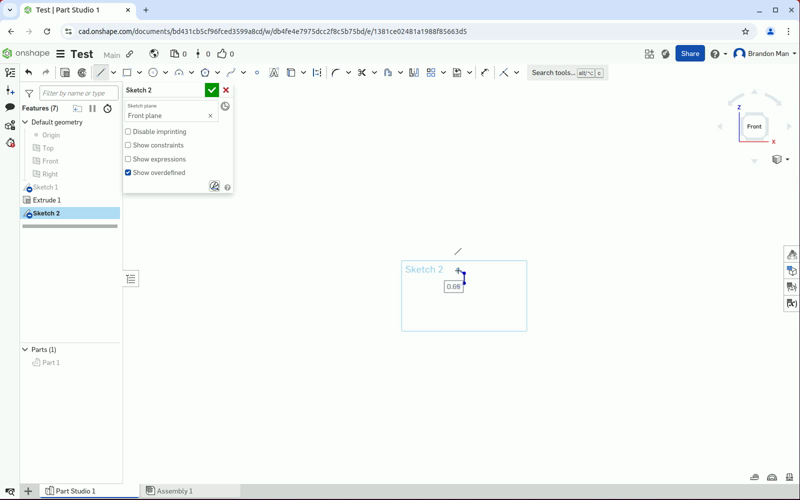
scroll(-6)
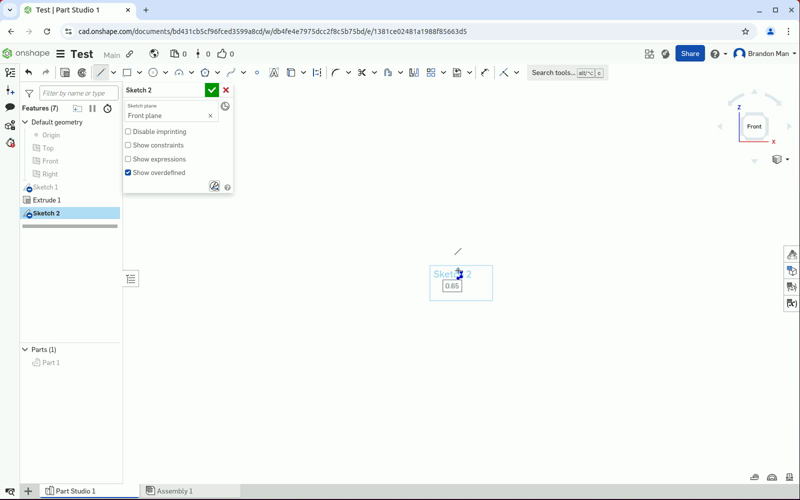
key_up(shift)
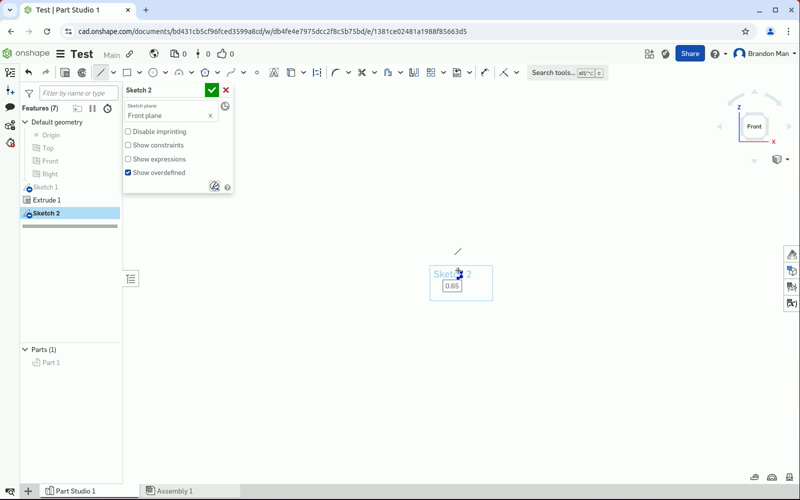
mouse_move(488, 270)
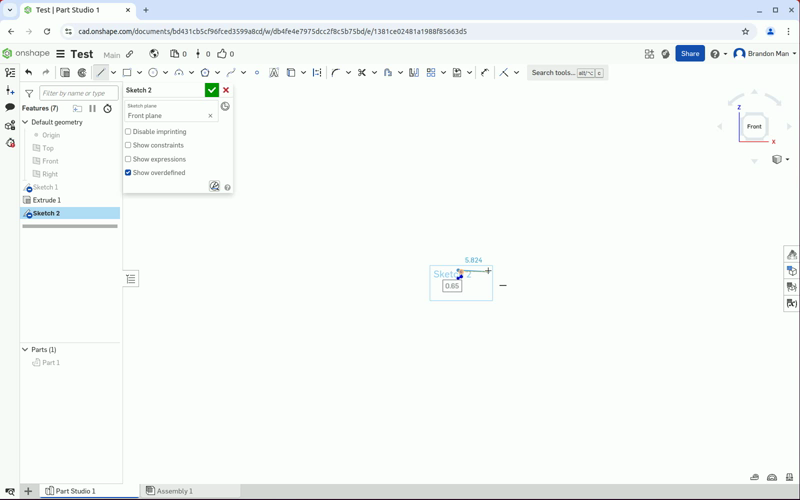
key_down(shift)
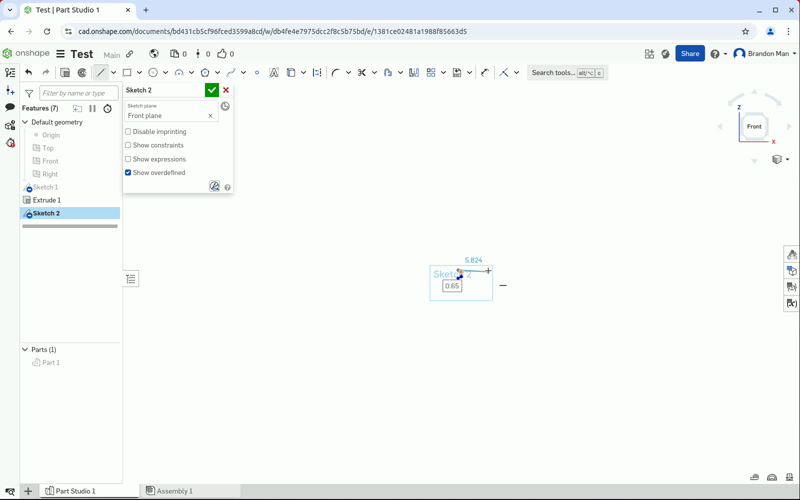
mouse_move(458, 278)
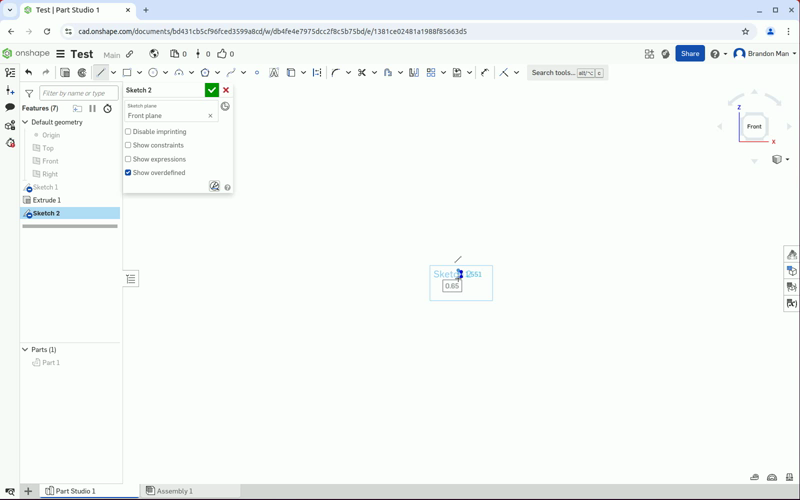
scroll(6)
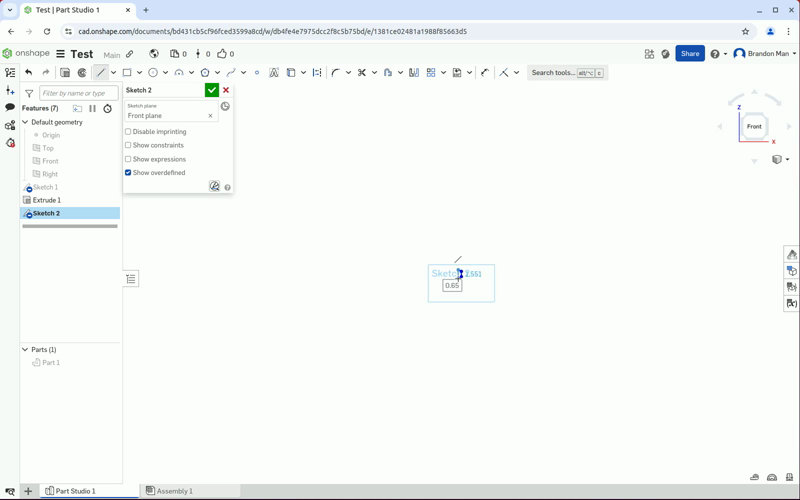
scroll(6)
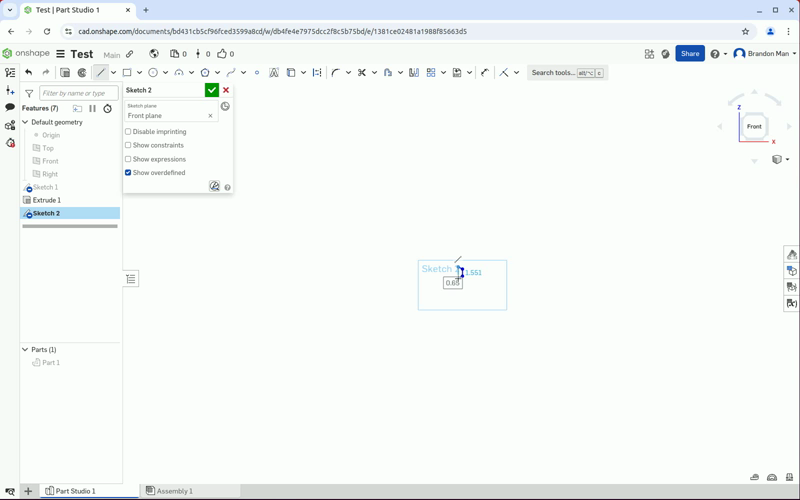
scroll(6)
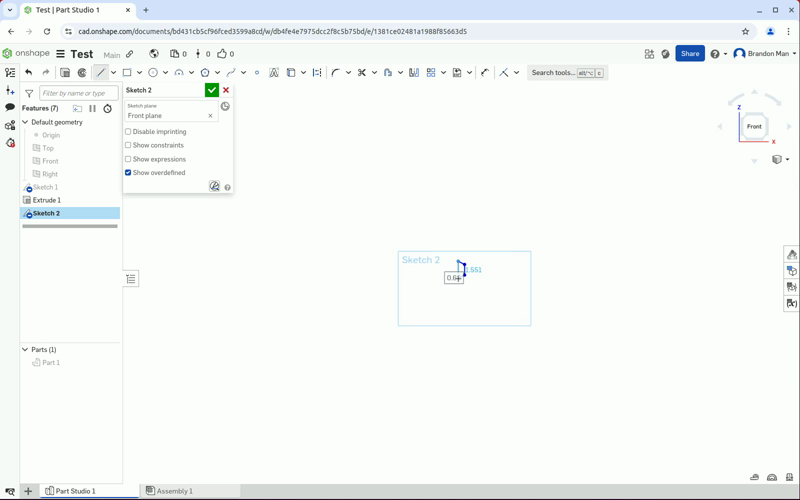
scroll(6)
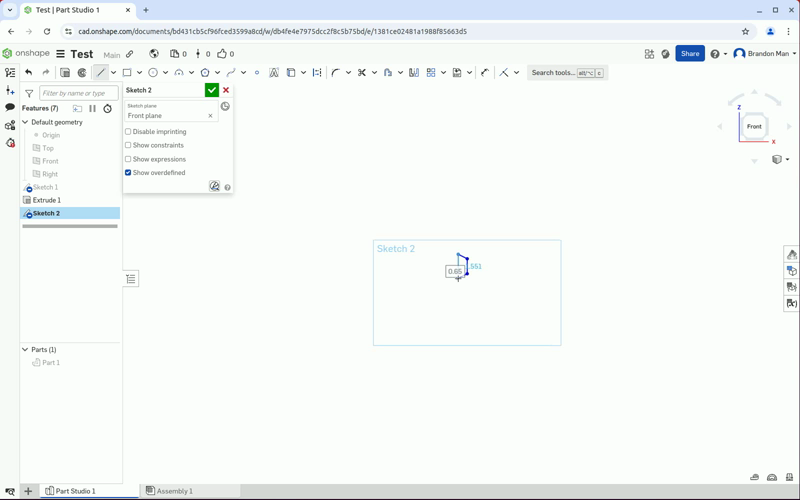
scroll(6)
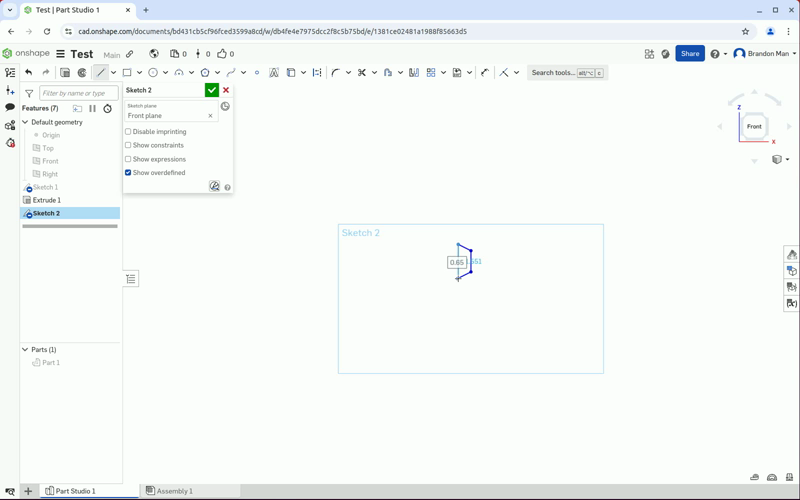
scroll(6)
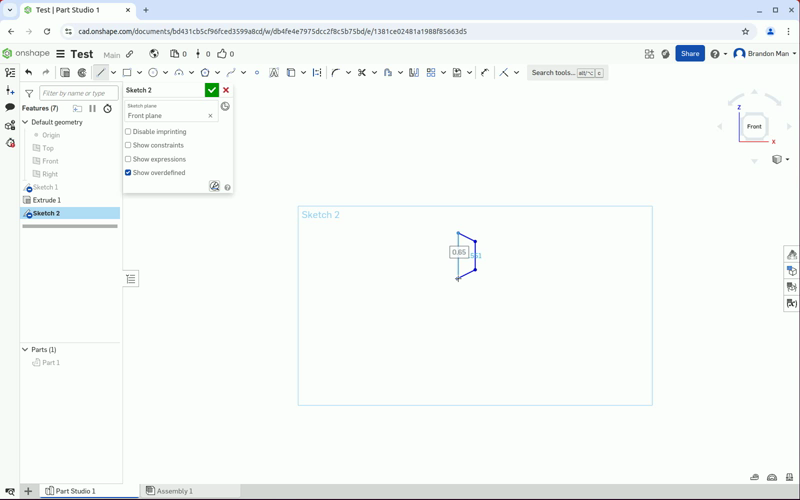
scroll(6)
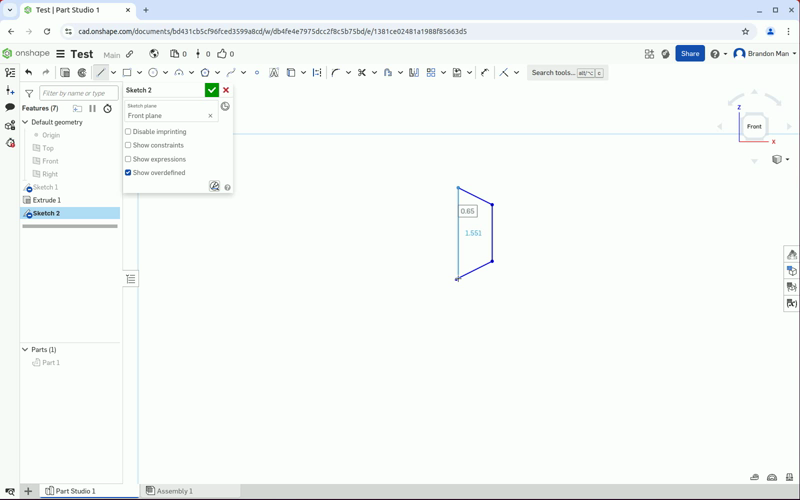
key_up(shift)
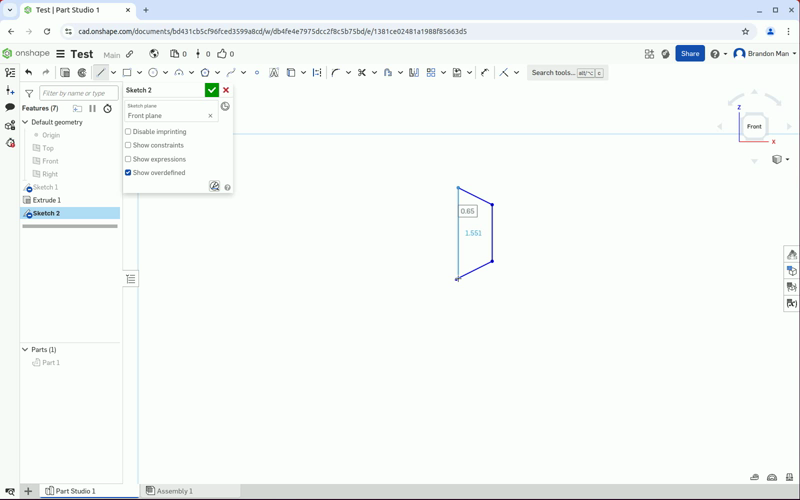
click(458, 278)
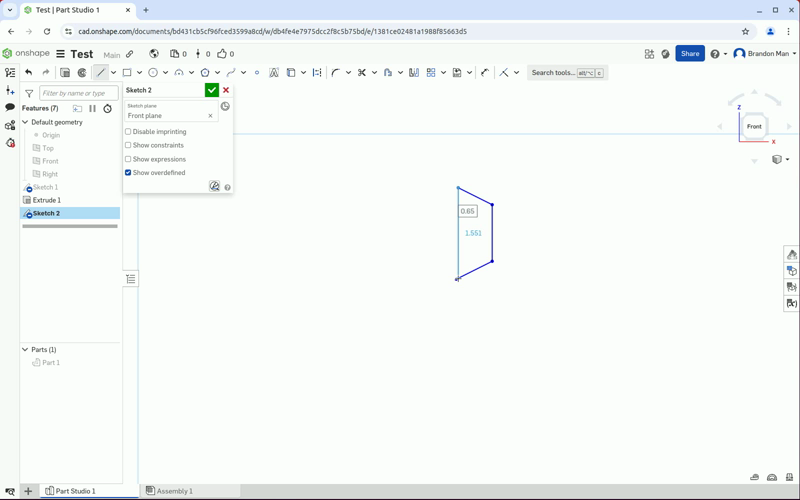
scroll(-6)
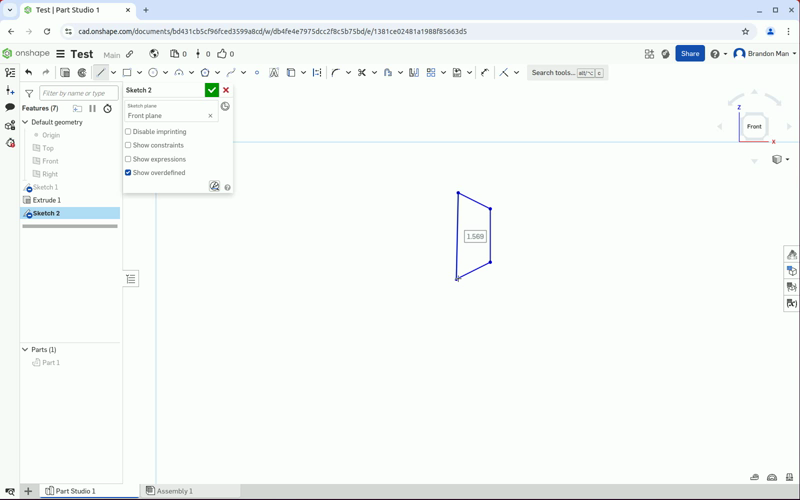
scroll(-6)
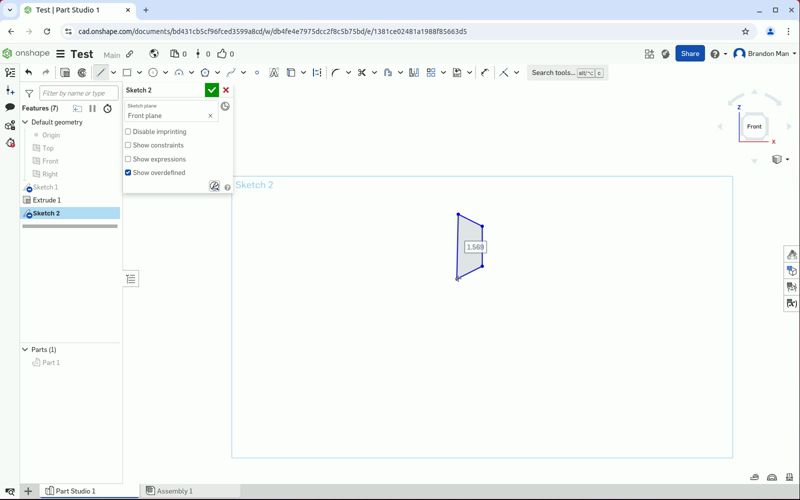
scroll(-6)
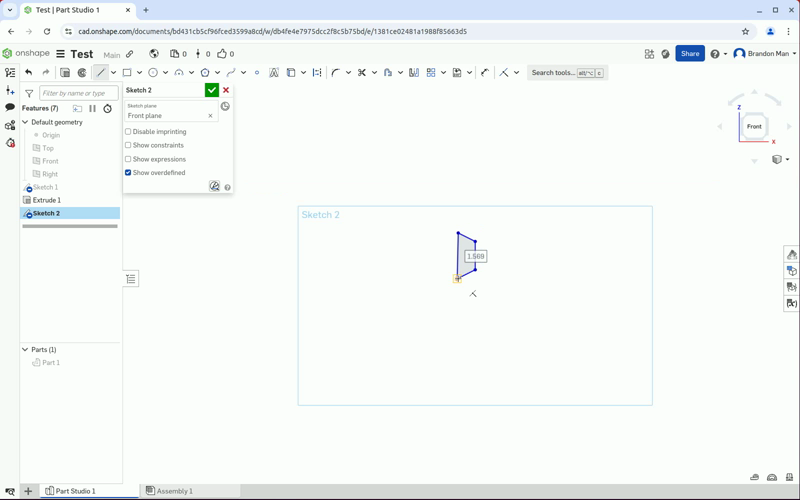
scroll(-6)
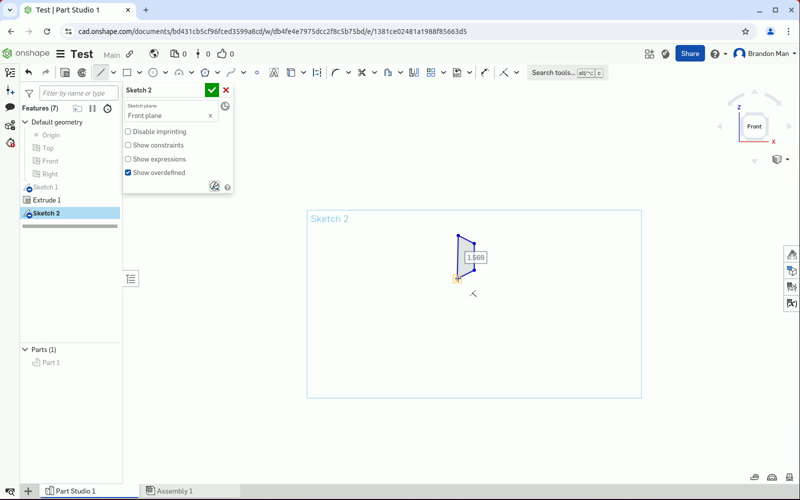
scroll(-6)
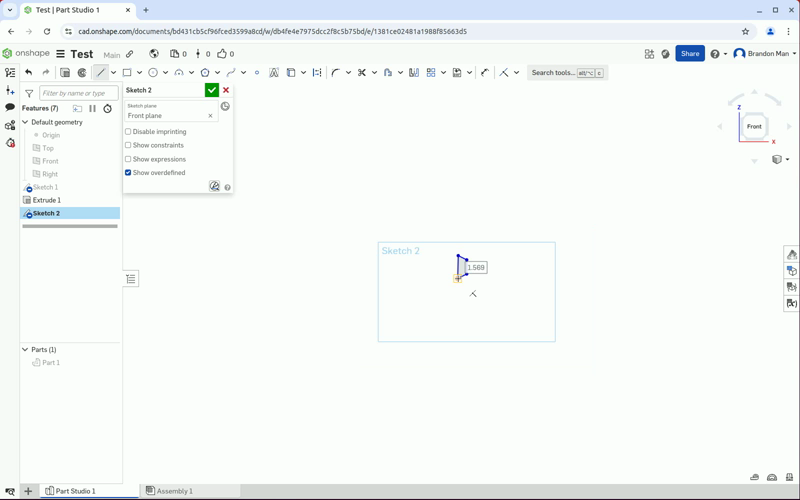
scroll(-6)
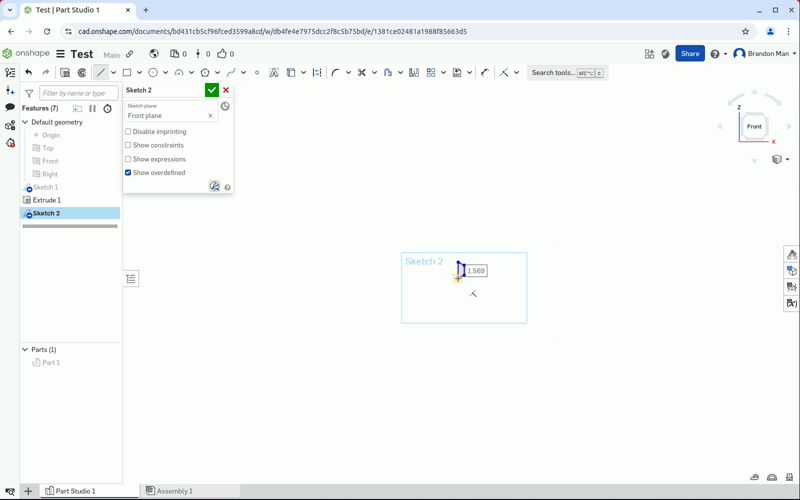
scroll(-6)
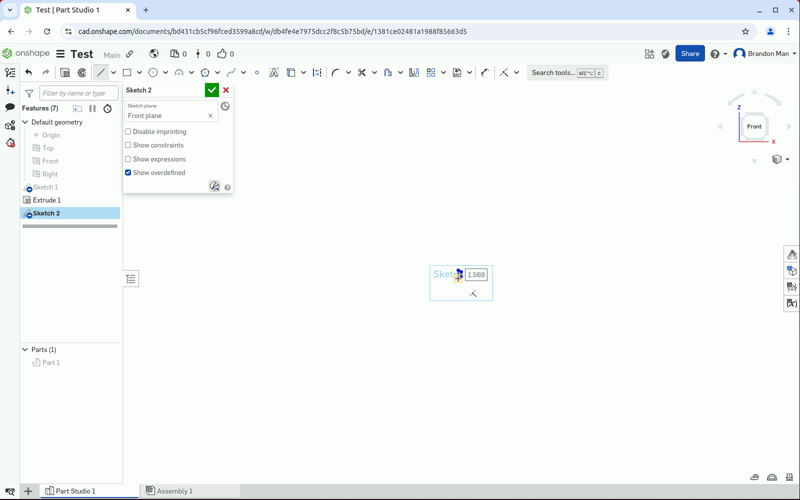
key(esc)
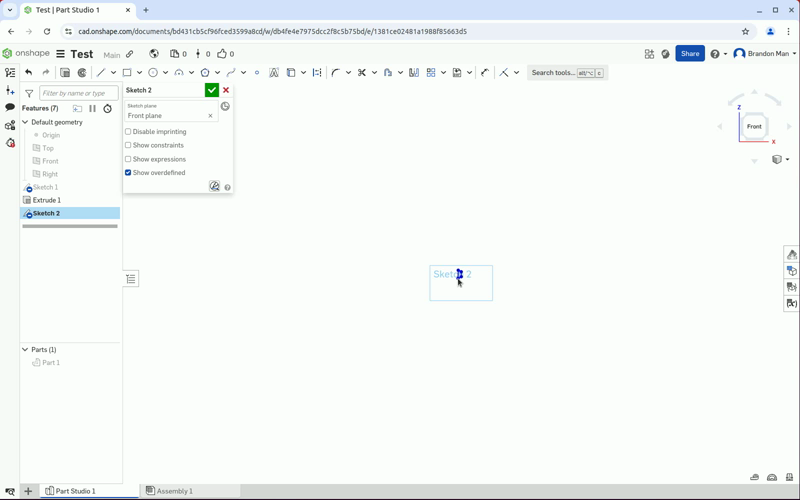
mouse_move(459, 276)
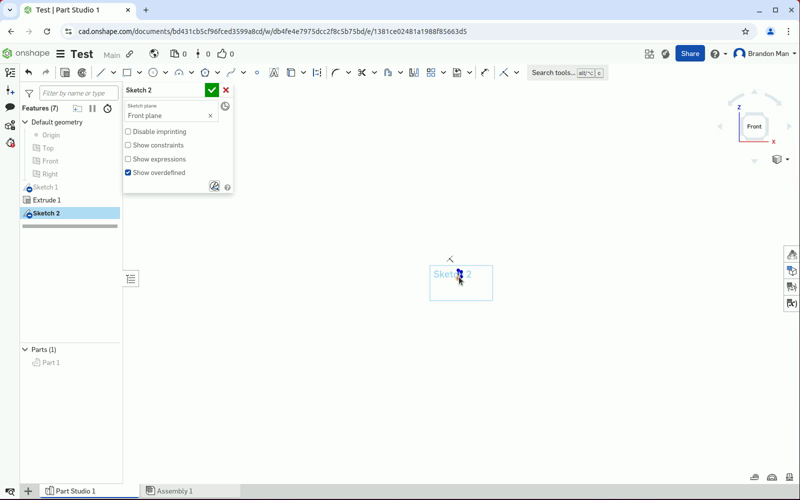
scroll(6)
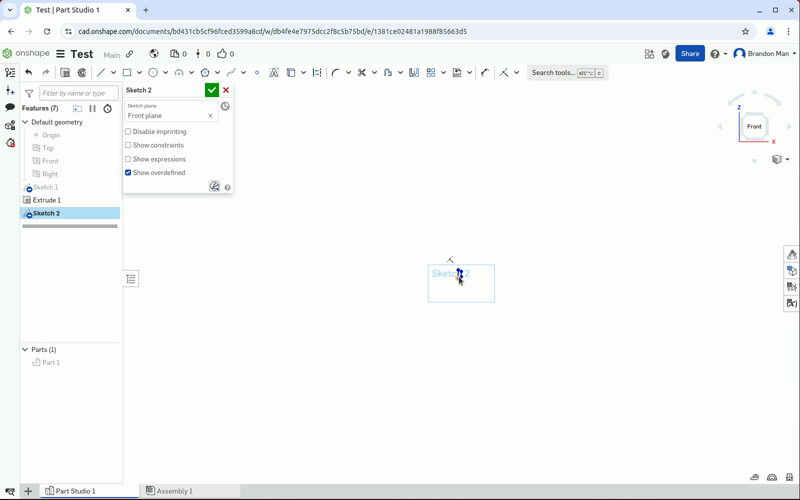
scroll(6)
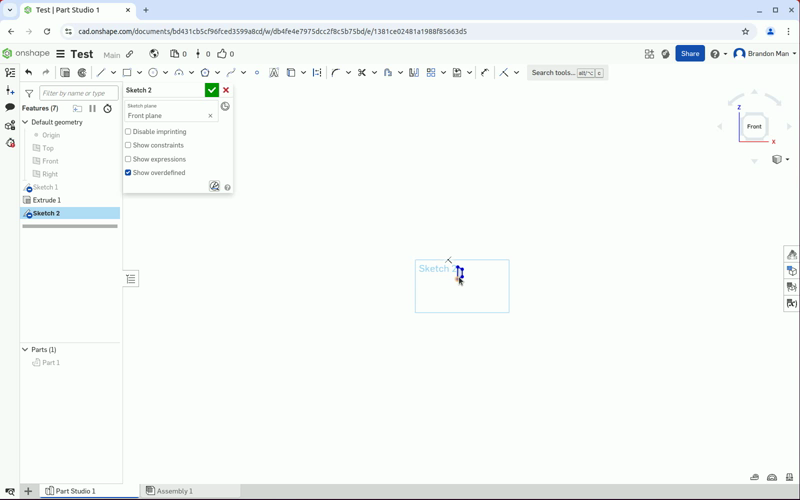
scroll(6)
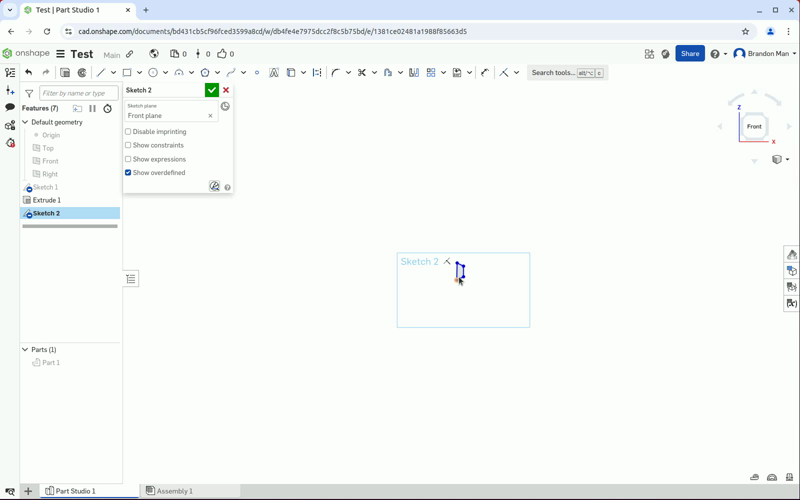
scroll(6)
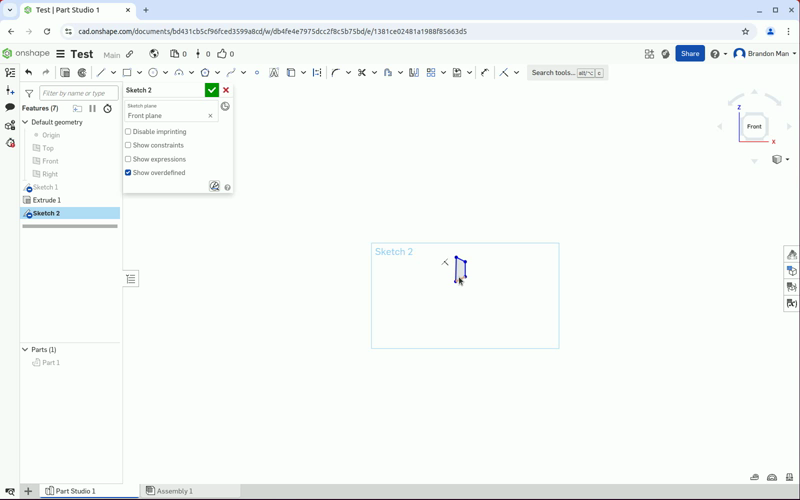
scroll(6)
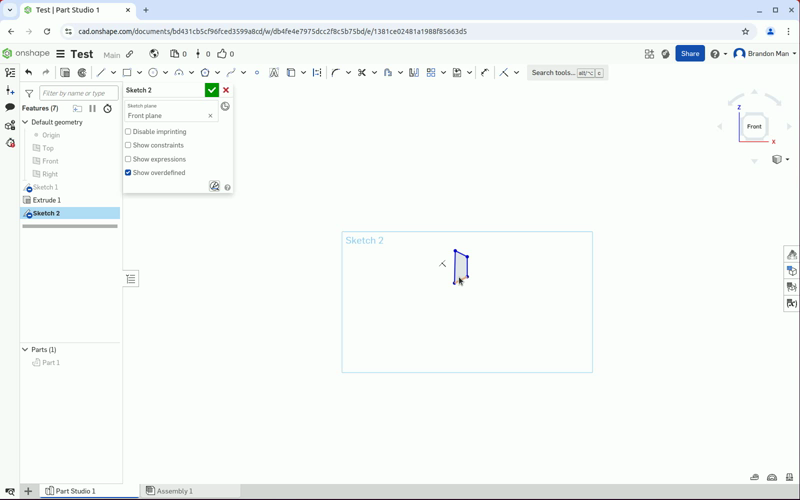
scroll(6)
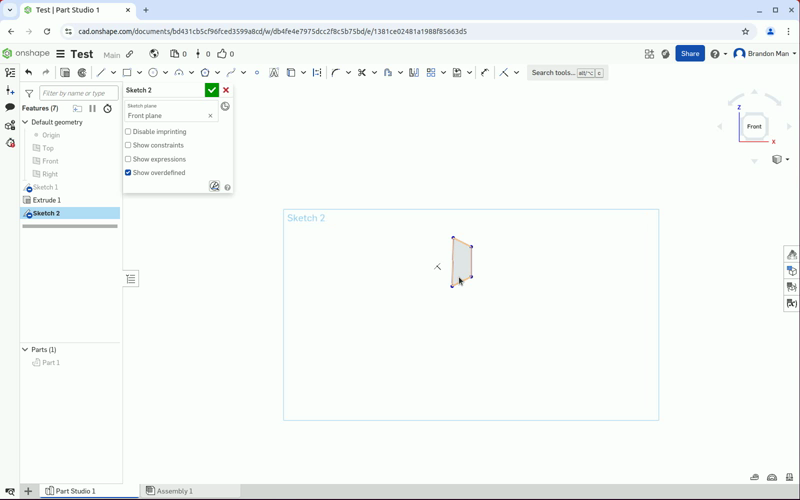
scroll(6)
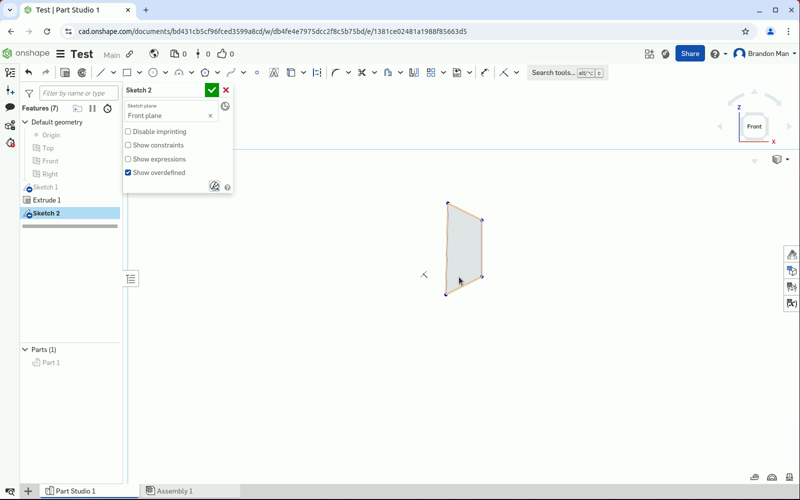
click(459, 276)
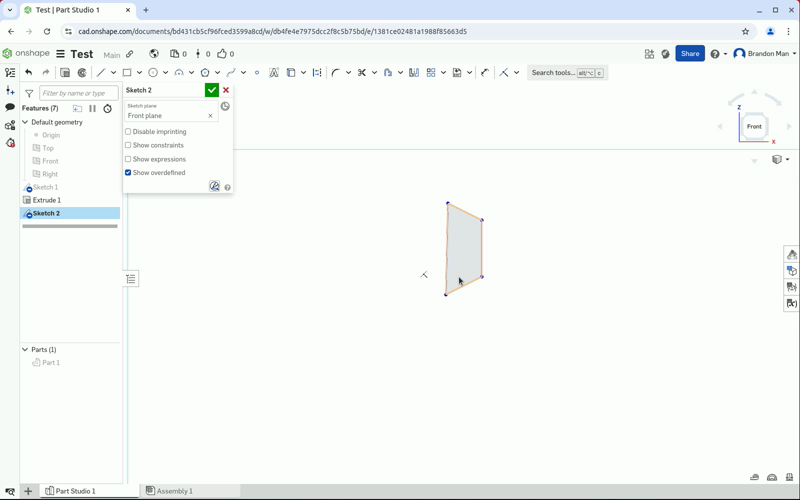
scroll(-6)
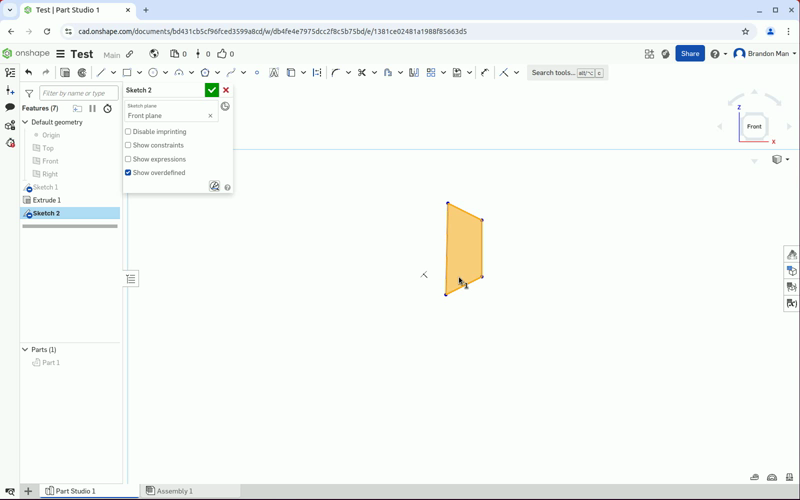
scroll(-6)
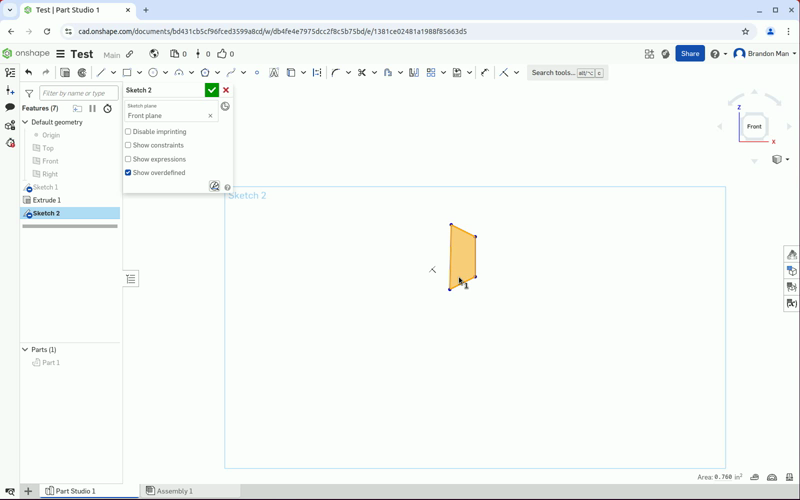
scroll(-6)
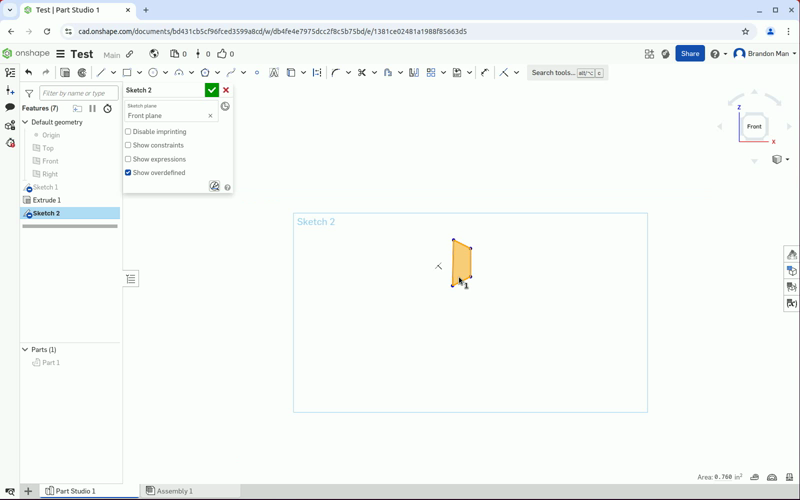
scroll(-6)
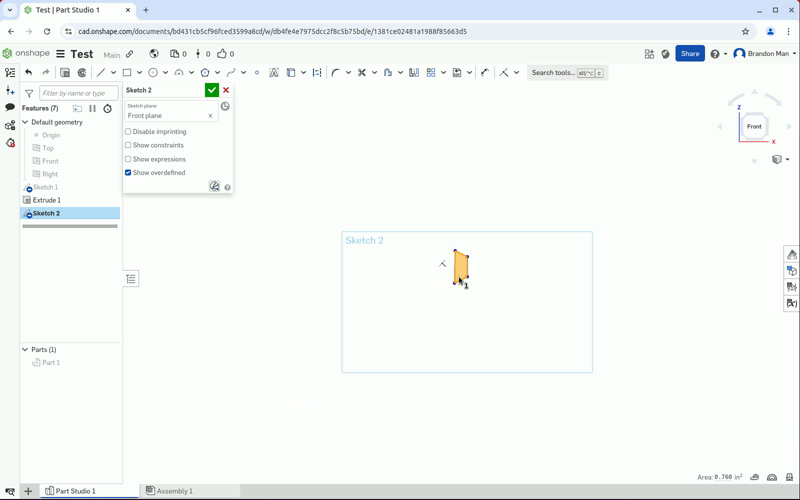
scroll(-6)
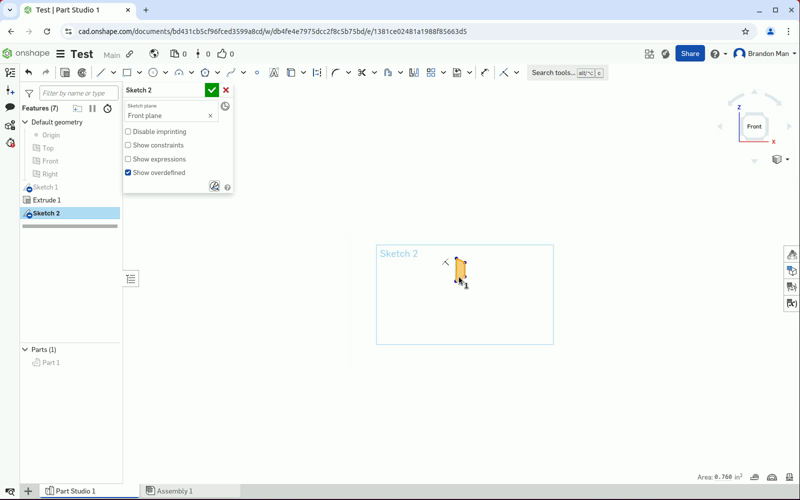
scroll(-6)
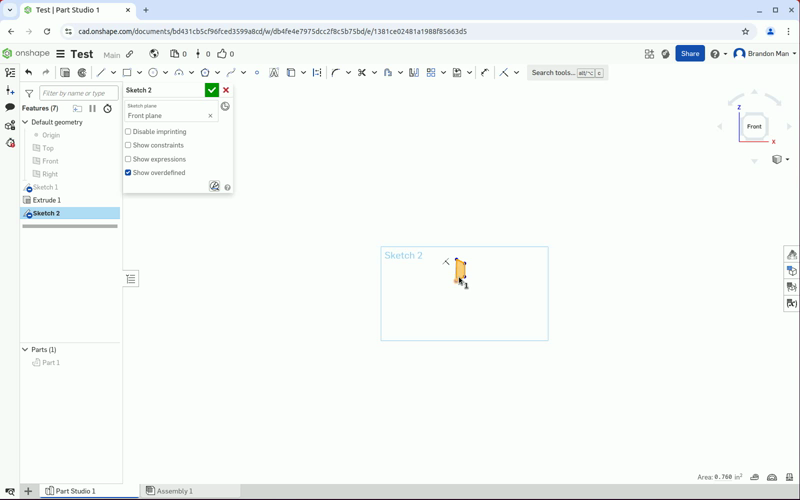
scroll(-6)
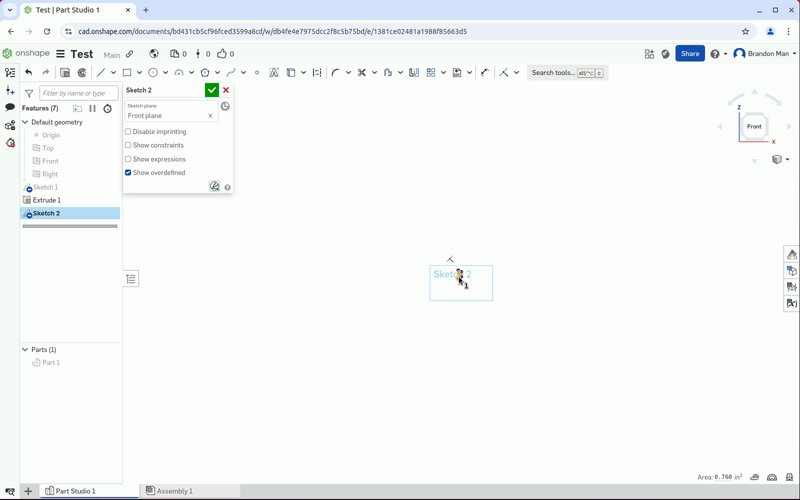
mouse_move(73, 352)
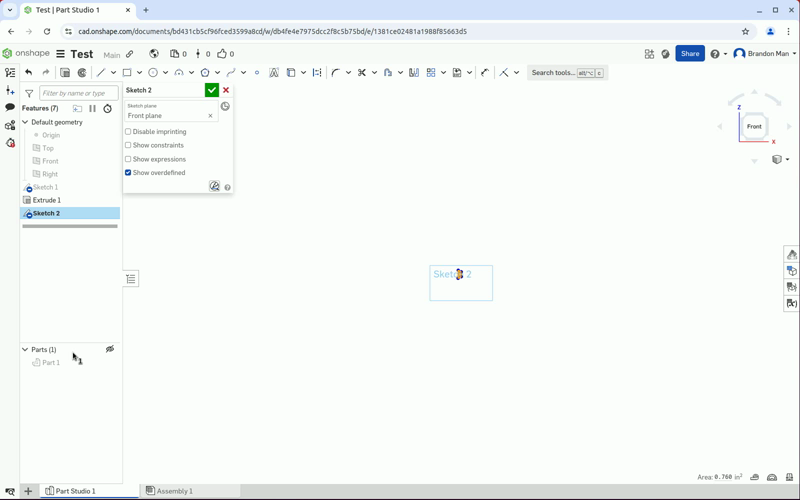
key(shift+y)
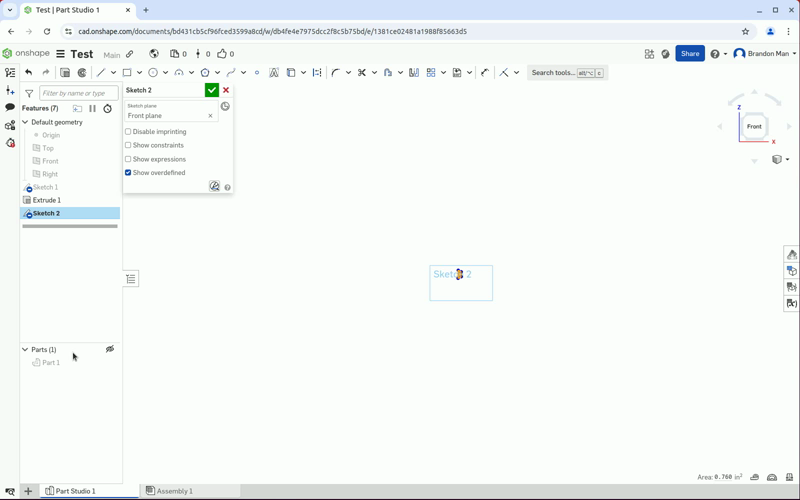
key(shift+e)
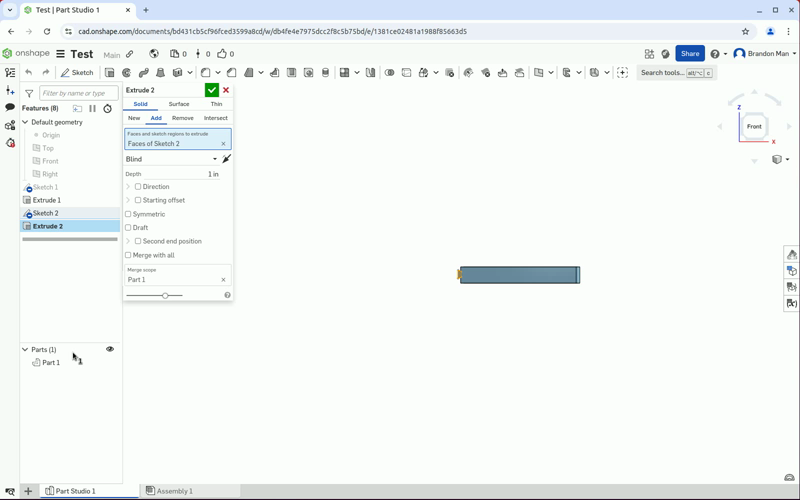
mouse_move(143, 106)
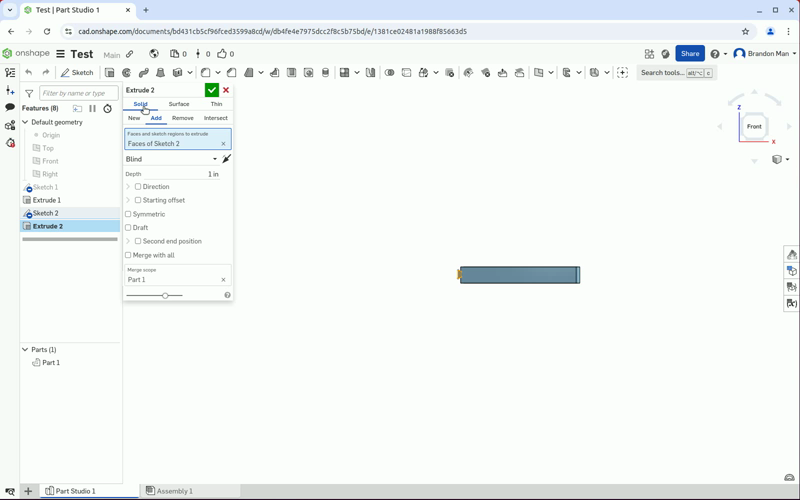
click(143, 106)
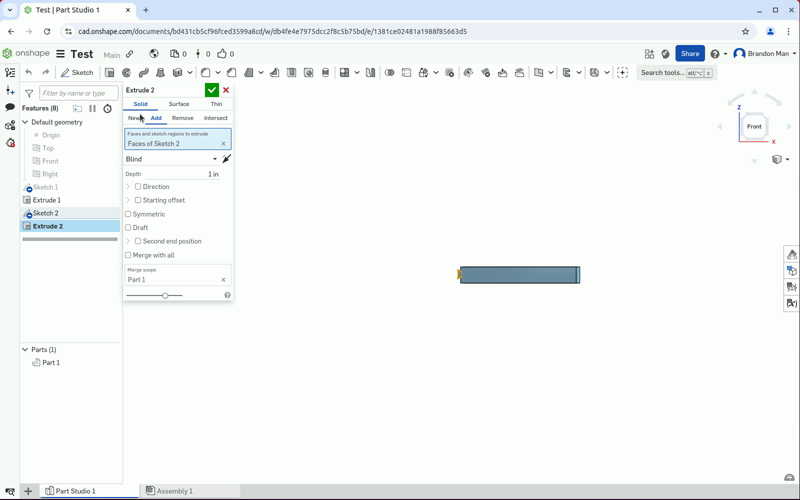
mouse_move(137, 120)
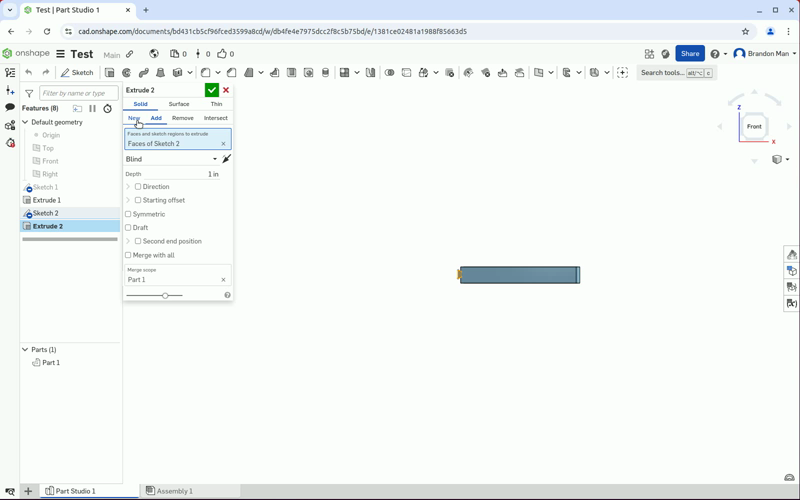
click(137, 120)
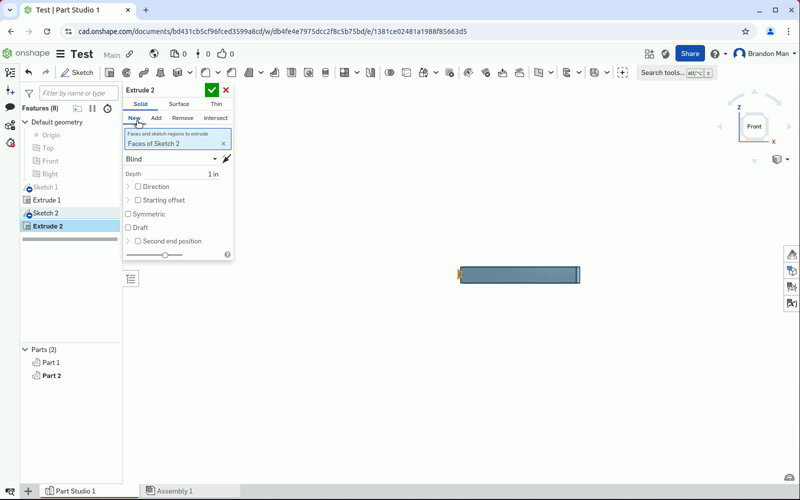
key(tab, 4)
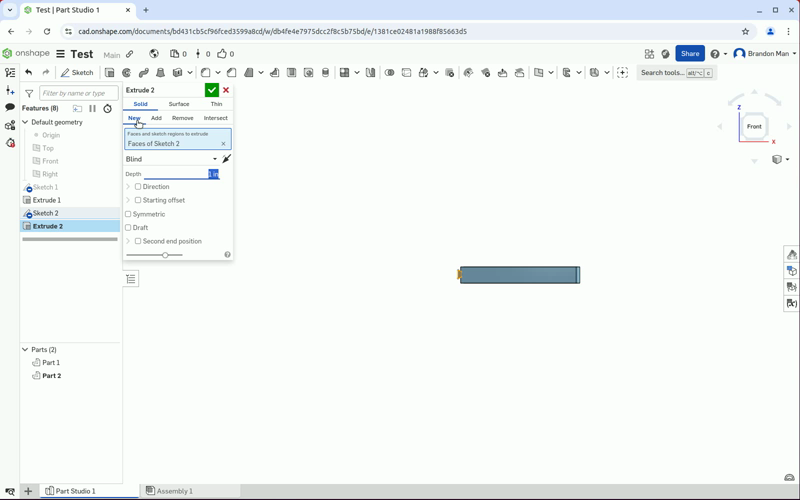
text(-4.574)
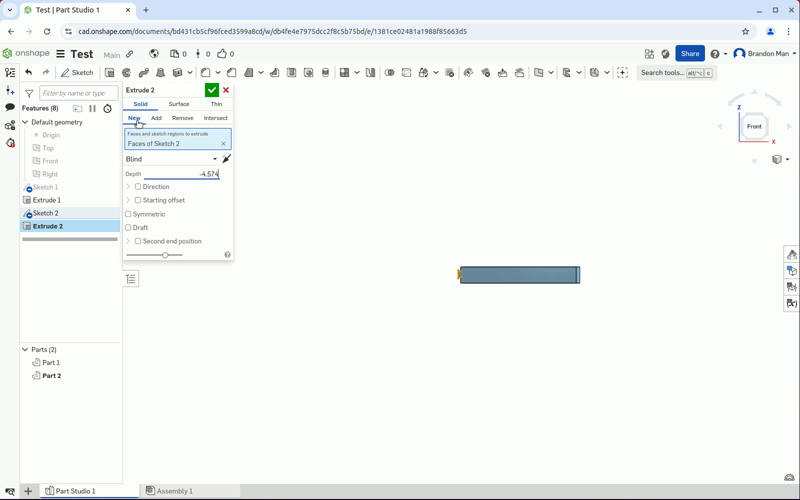
key(enter)
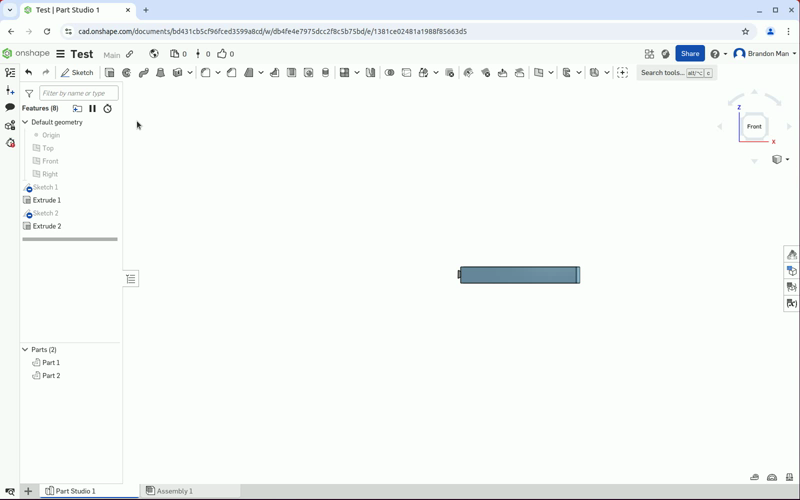
key(shift+h)
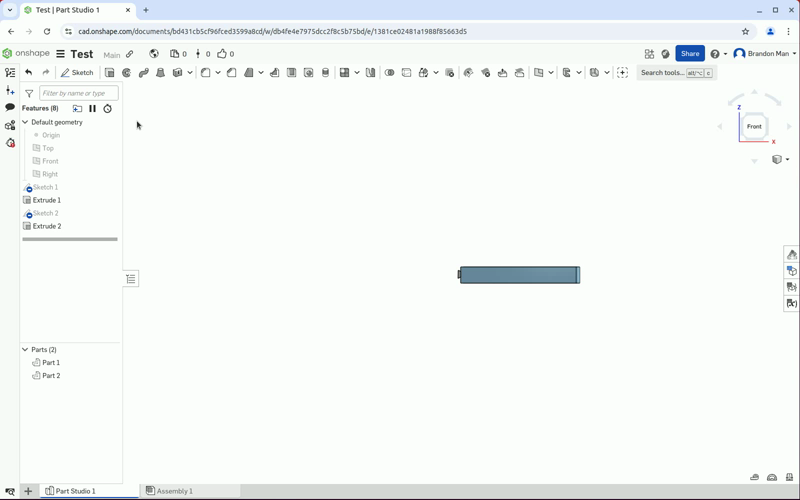
key(shift+h)
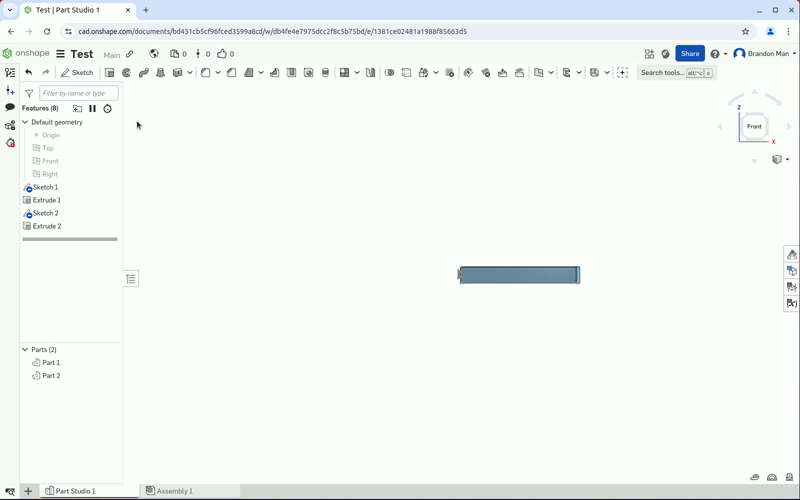
key(shift+7)
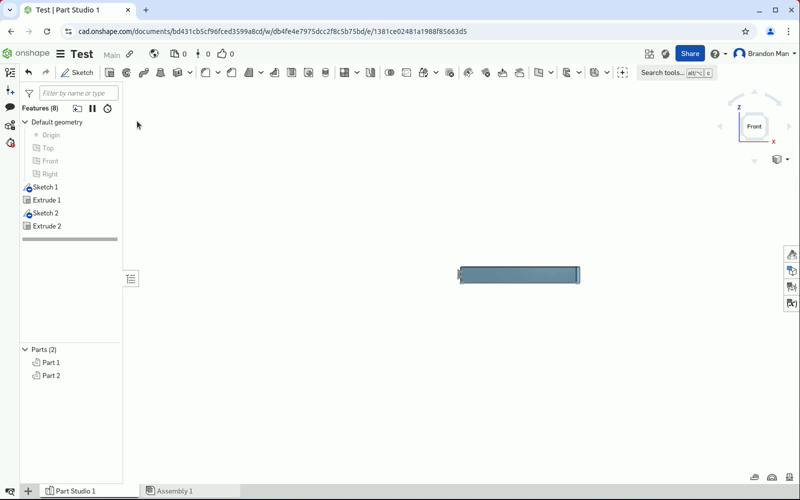
key(left, 2)
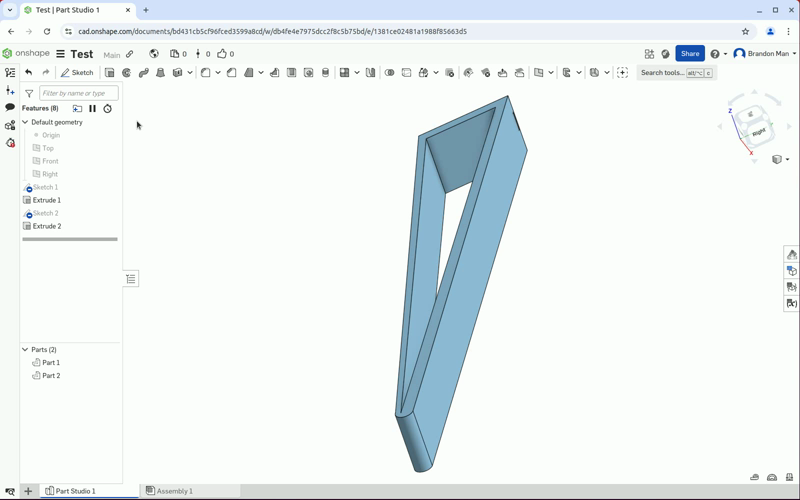
key(down, 2)
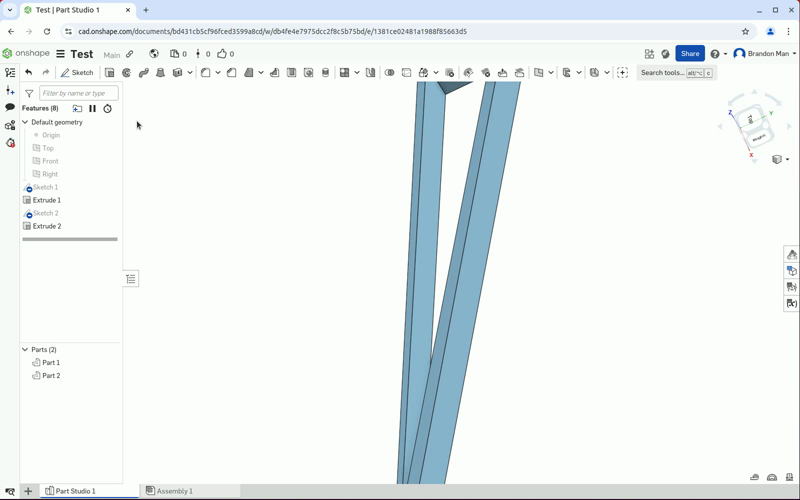
key(up, 2)
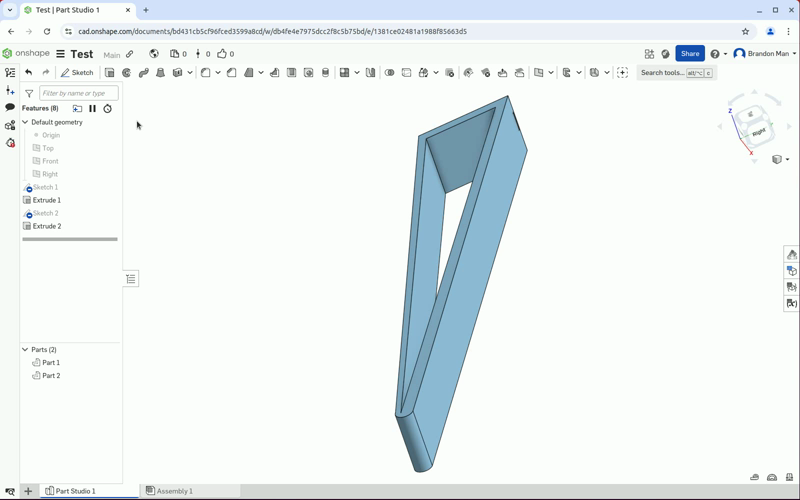
key(right, 2)
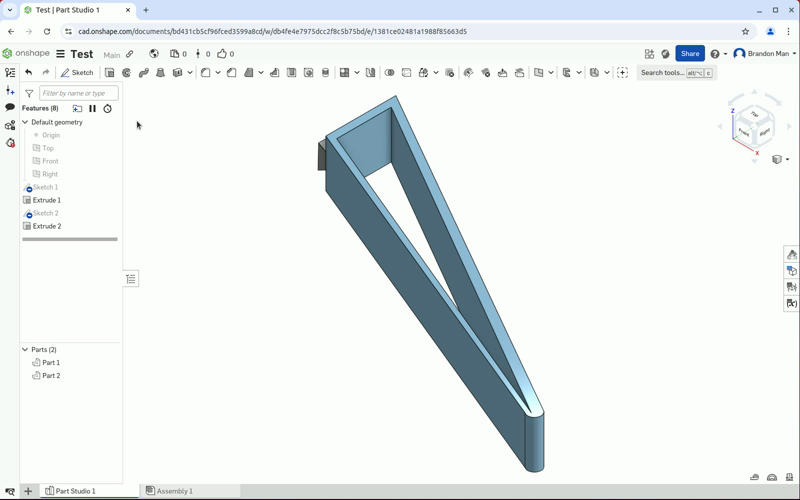
mouse_move(73, 189)
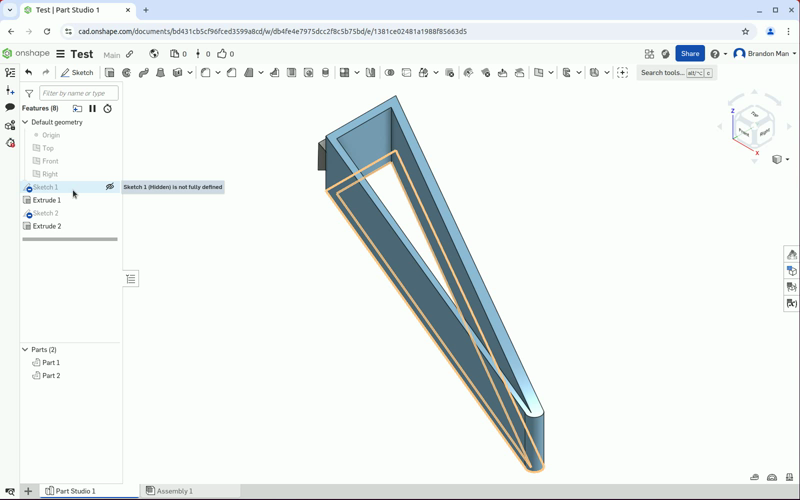
click(73, 189)